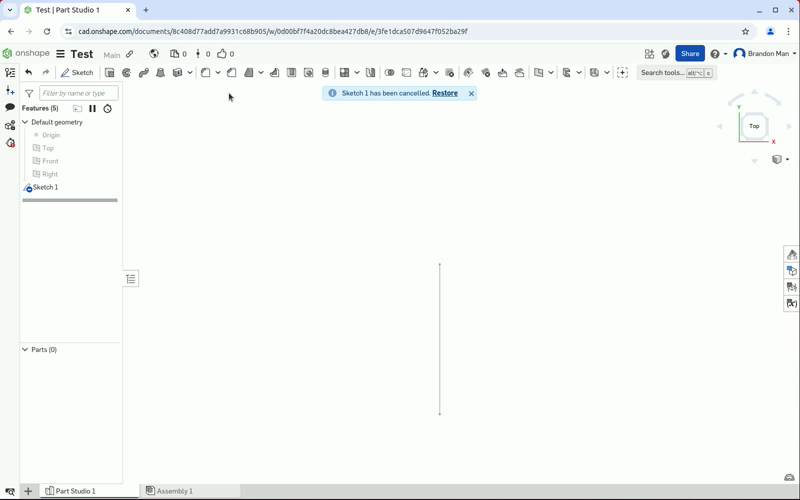
key(shift+h)
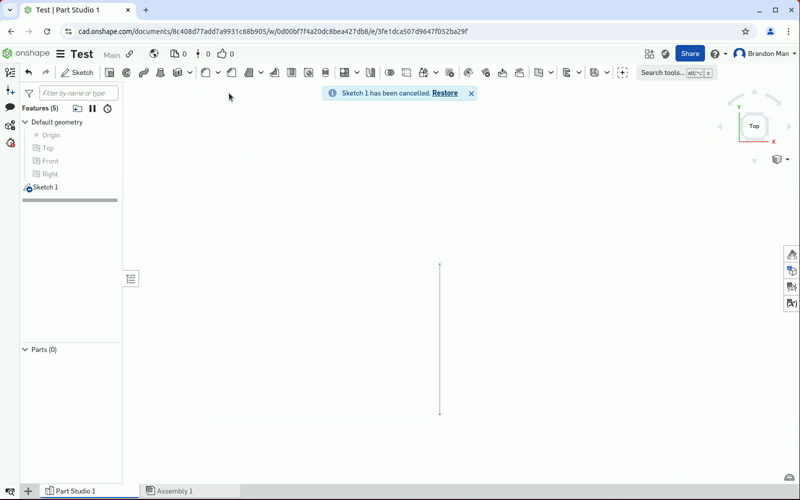
key(shift+s)
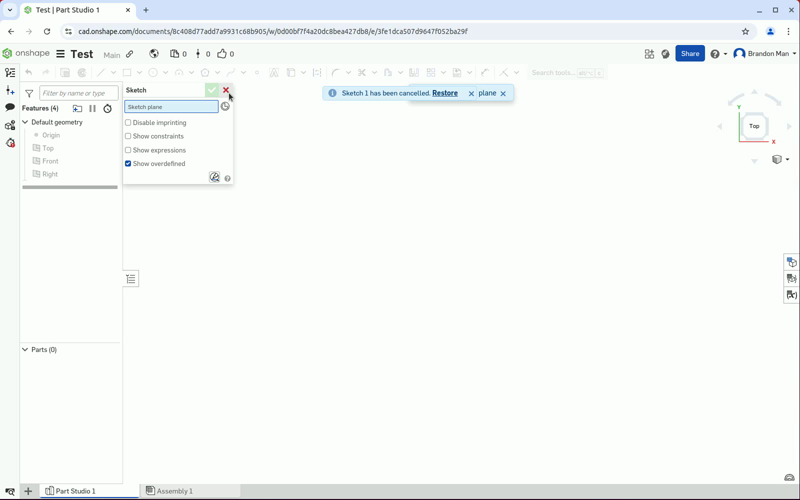
mouse_move(73, 150)
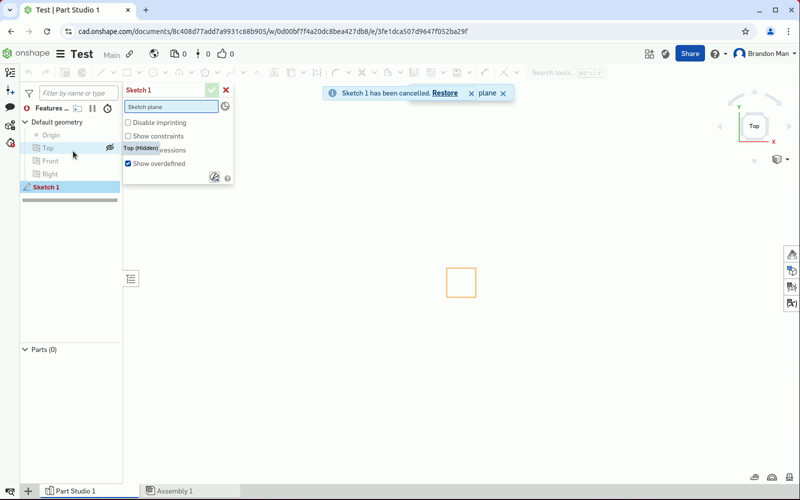
click(73, 150)
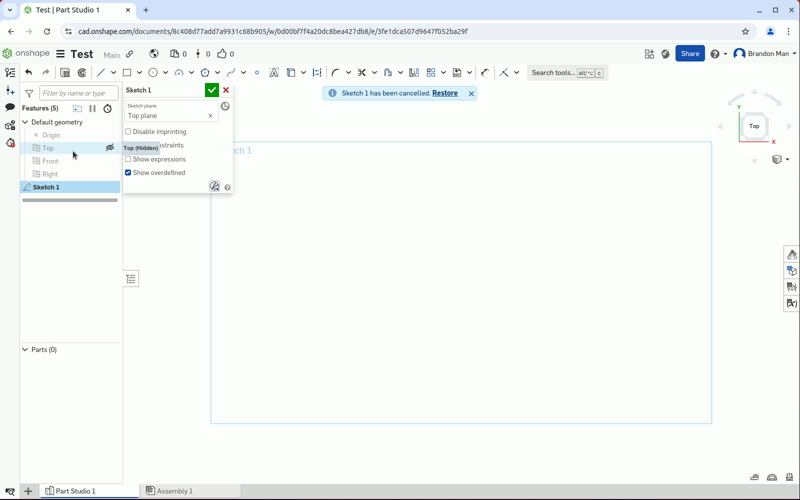
mouse_move(73, 352)
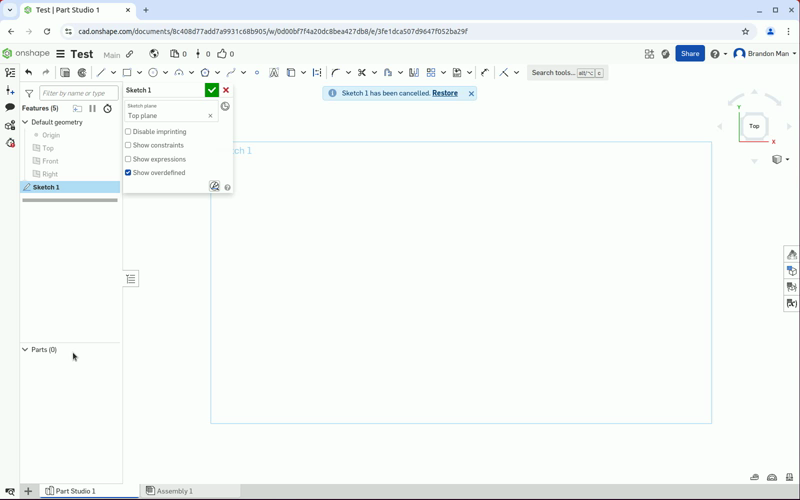
key(y)
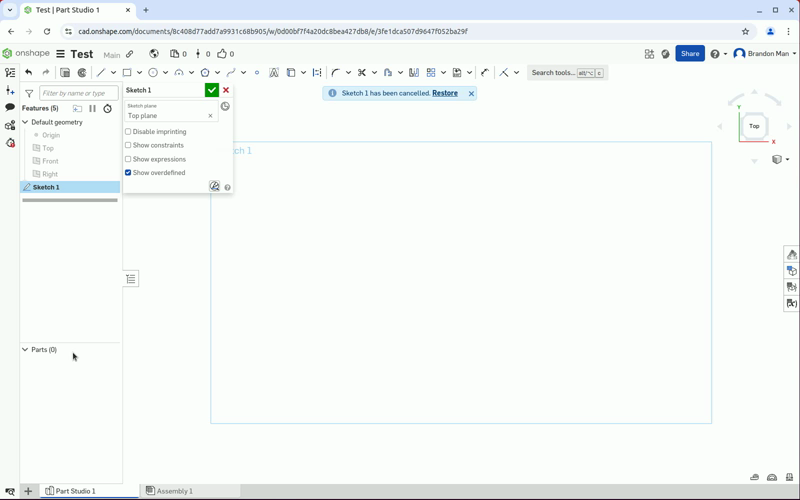
key(l)
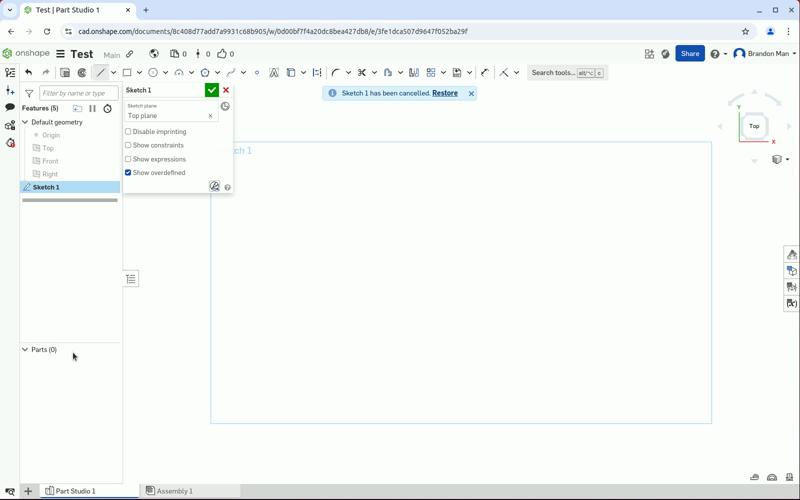
key_down(shift)
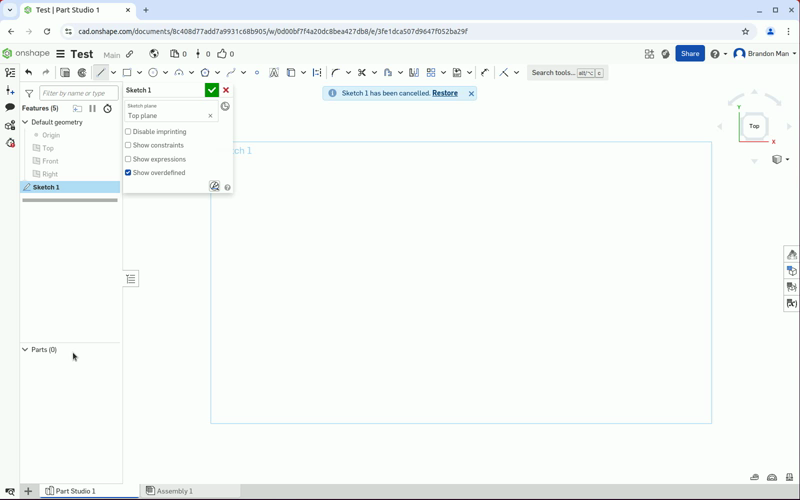
mouse_move(437, 346)
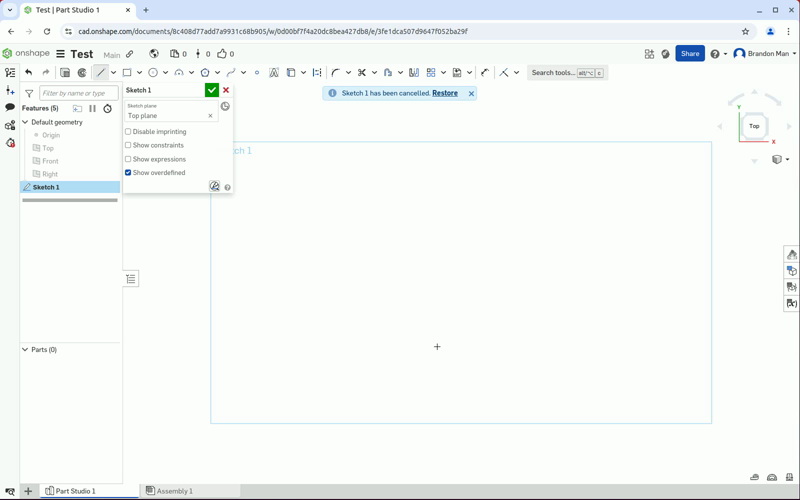
click(437, 346)
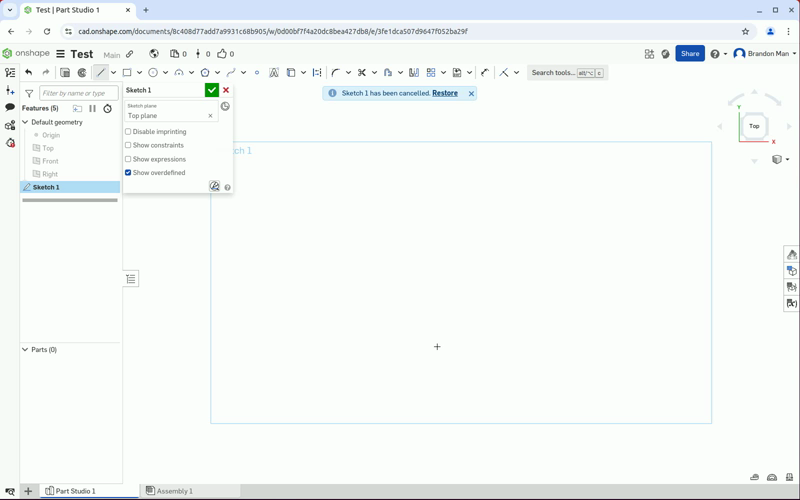
key_up(shift)
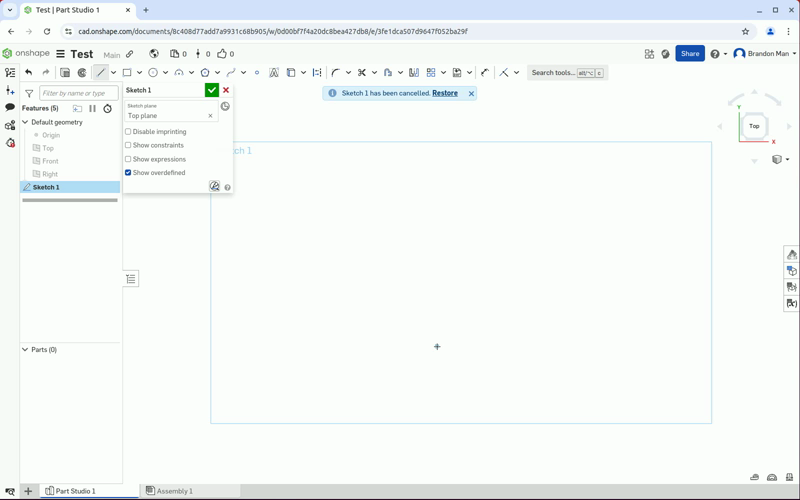
key_down(shift)
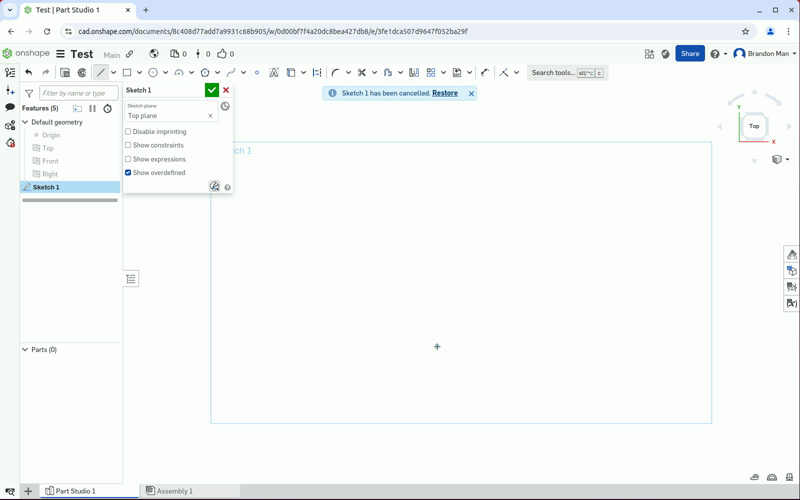
mouse_move(467, 346)
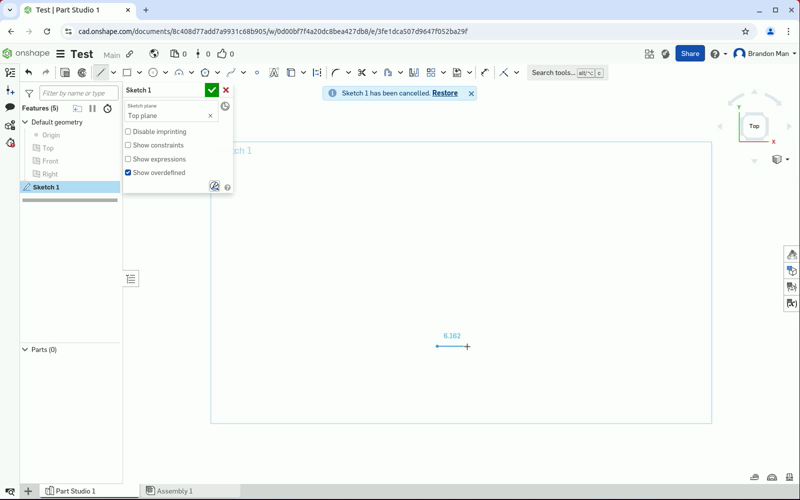
mouse_move(461, 346)
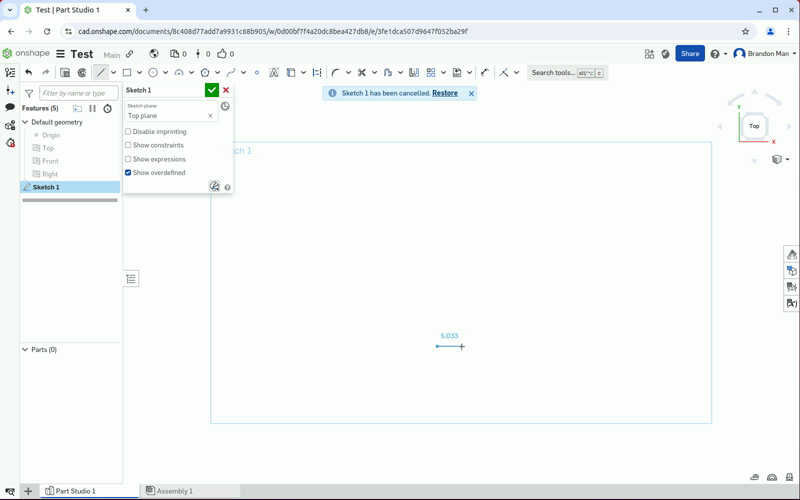
click(461, 346)
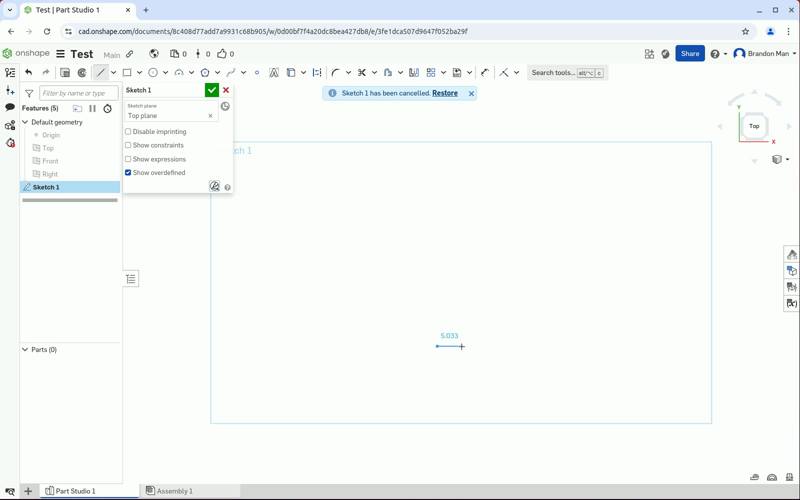
key_up(shift)
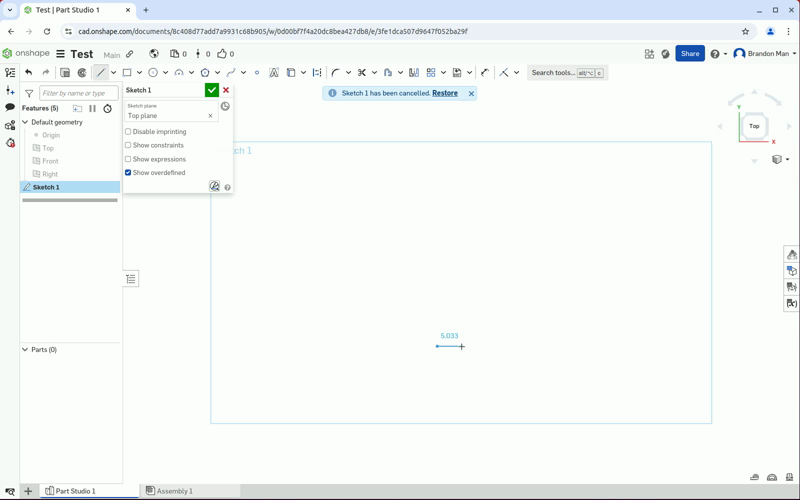
key_down(shift)
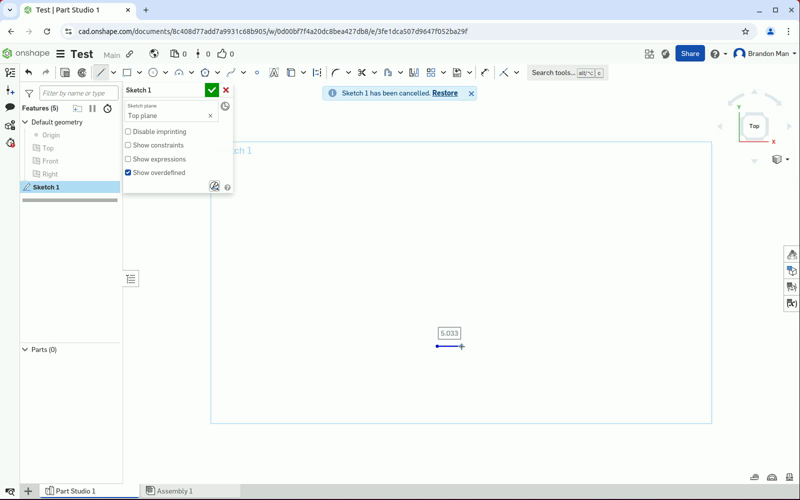
mouse_move(461, 282)
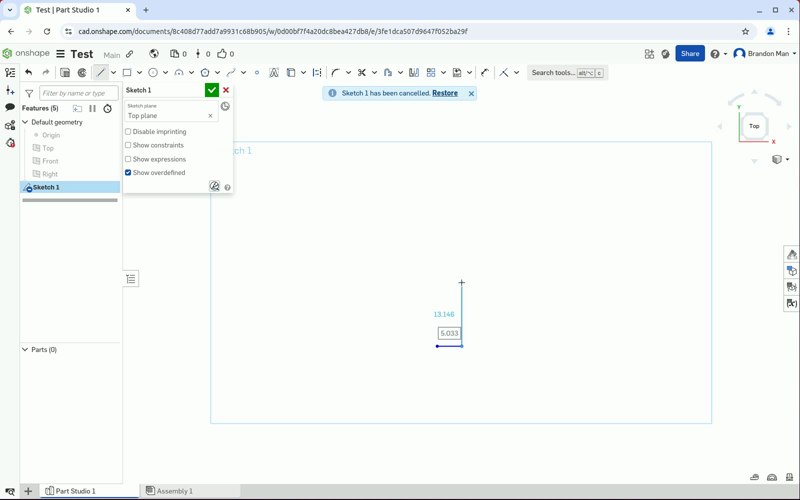
click(461, 282)
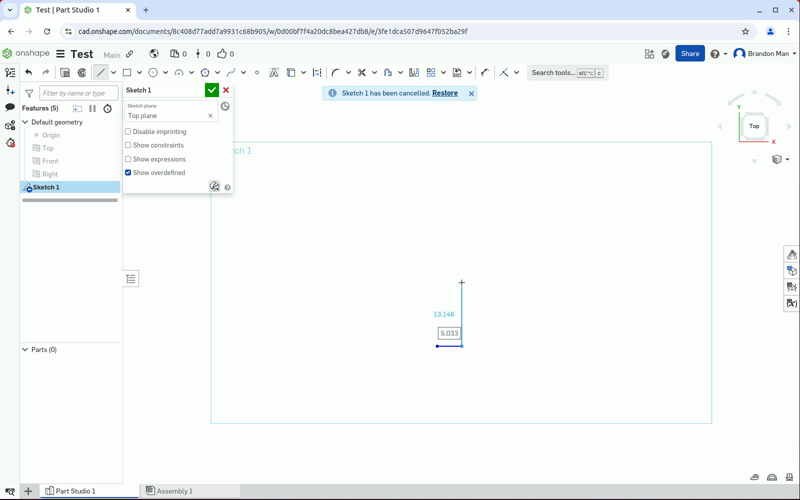
key_up(shift)
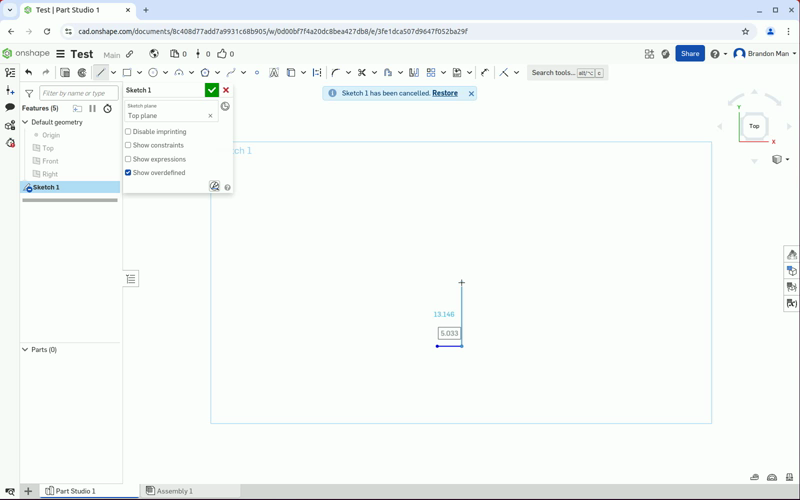
key_down(shift)
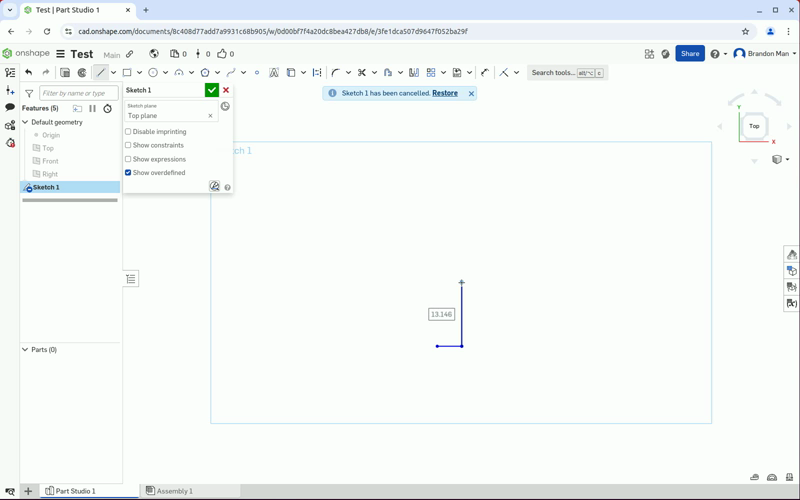
mouse_move(491, 282)
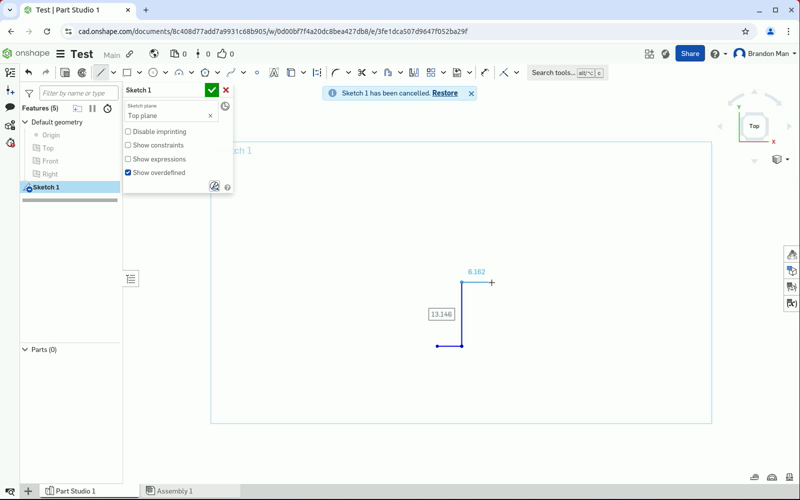
mouse_move(437, 282)
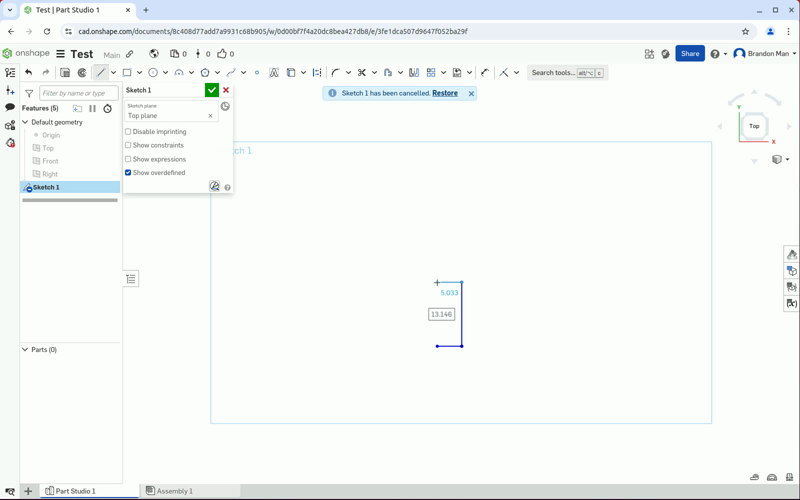
click(437, 282)
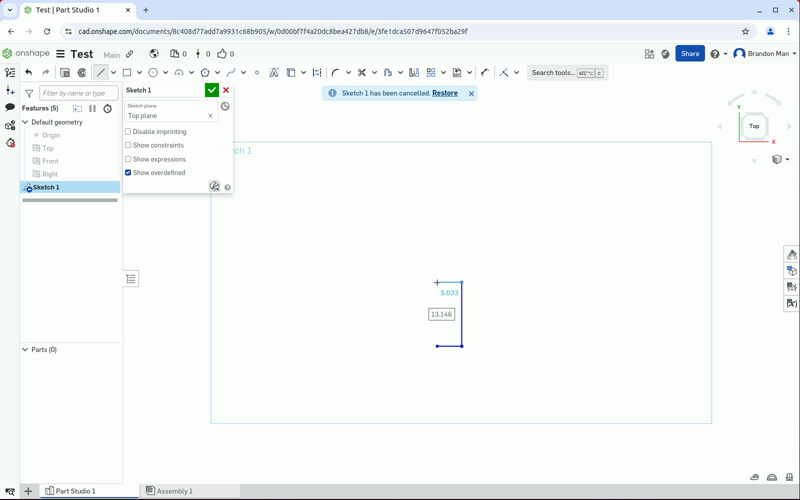
key_up(shift)
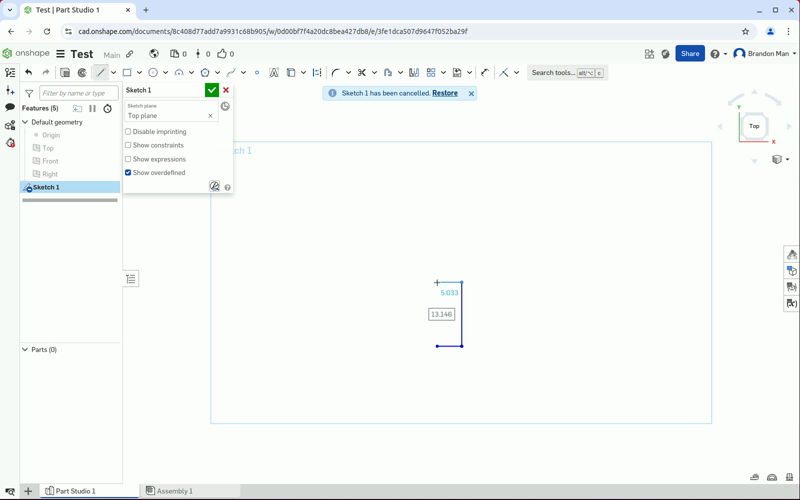
key_down(shift)
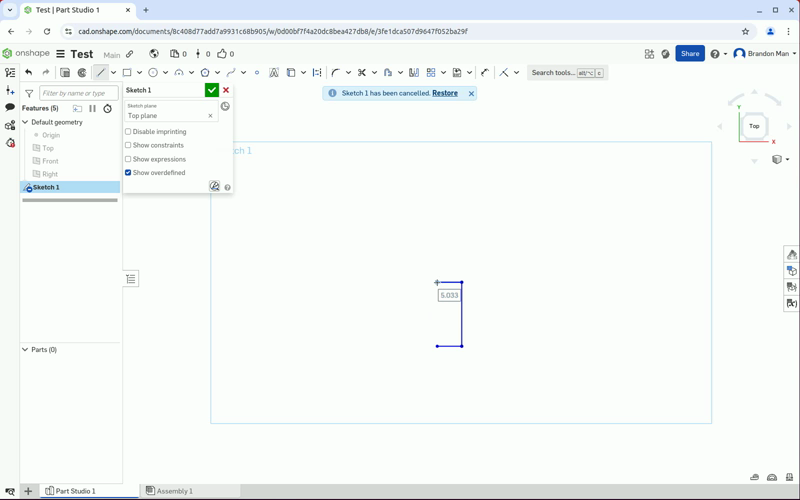
mouse_move(437, 346)
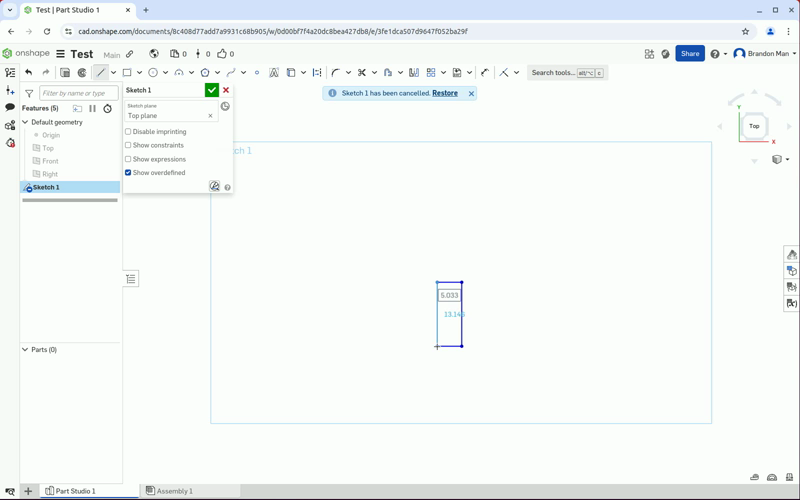
key_up(shift)
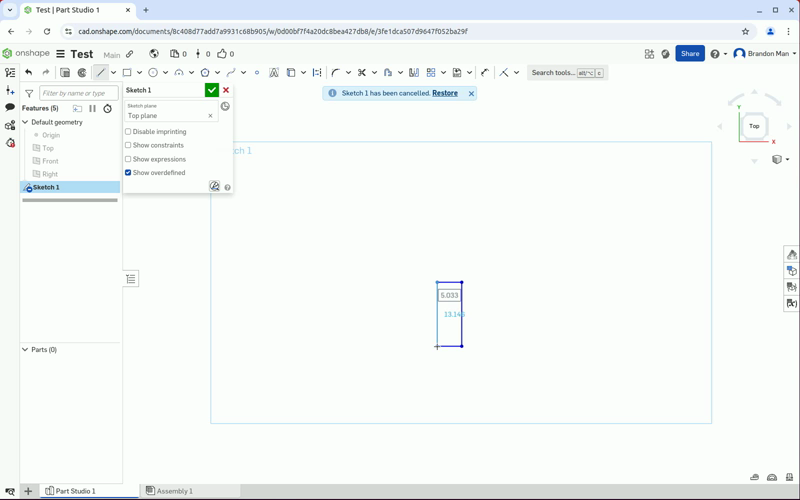
click(437, 346)
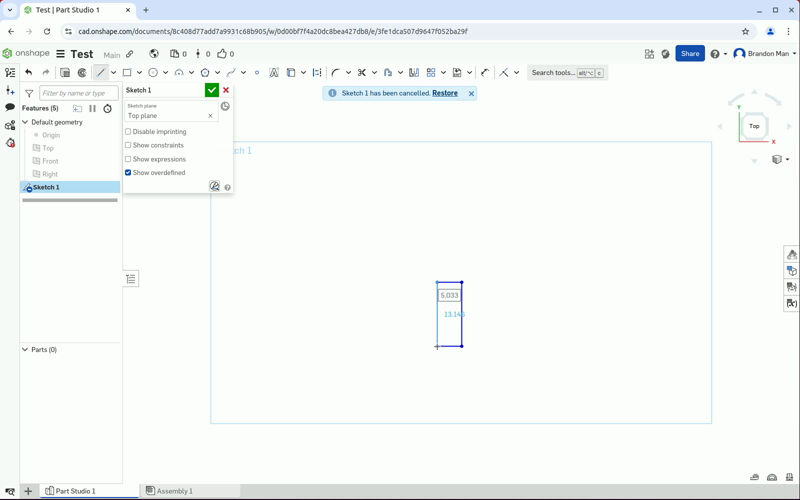
key(esc)
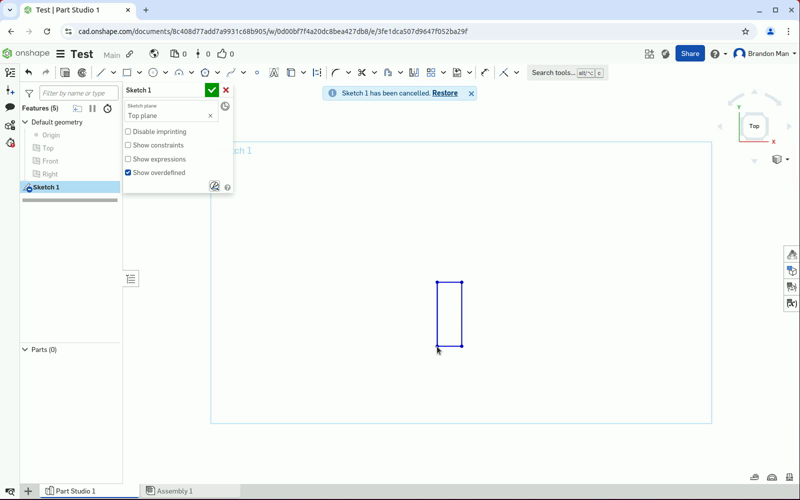
mouse_move(459, 291)
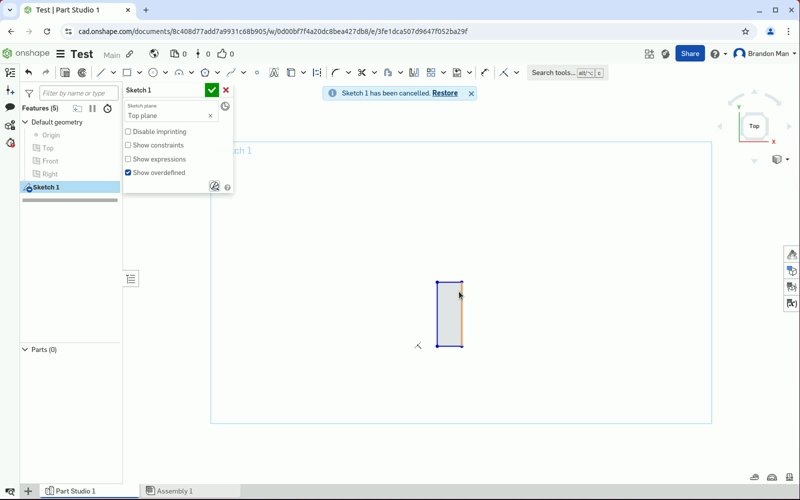
scroll(6)
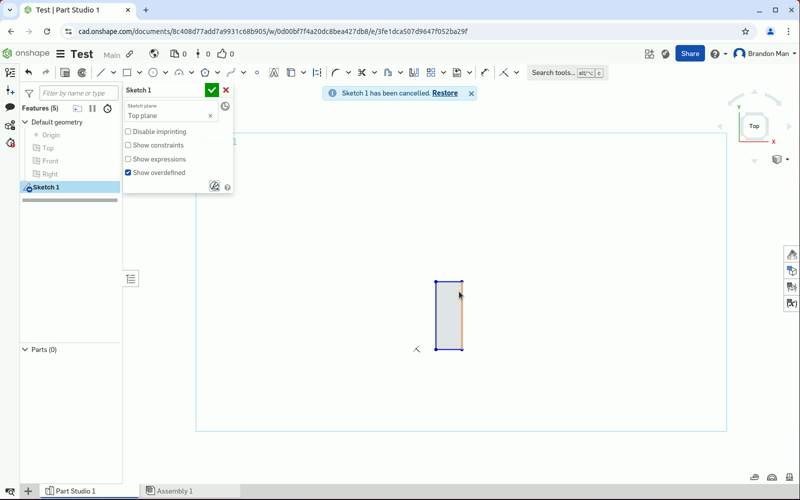
scroll(6)
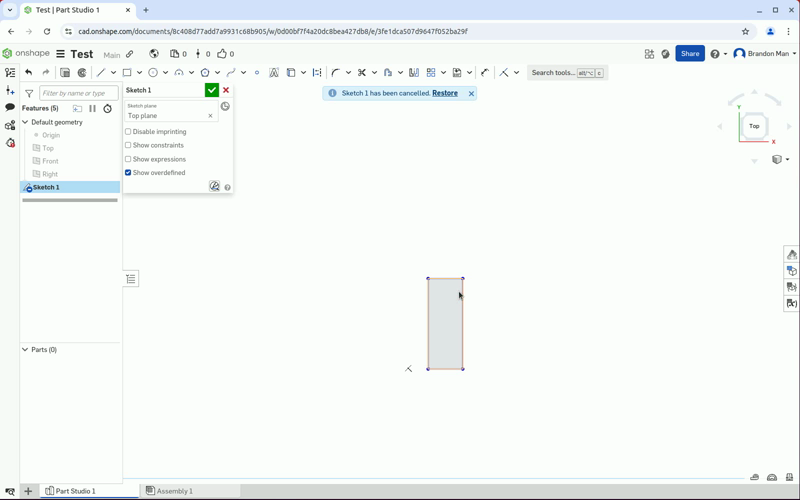
scroll(6)
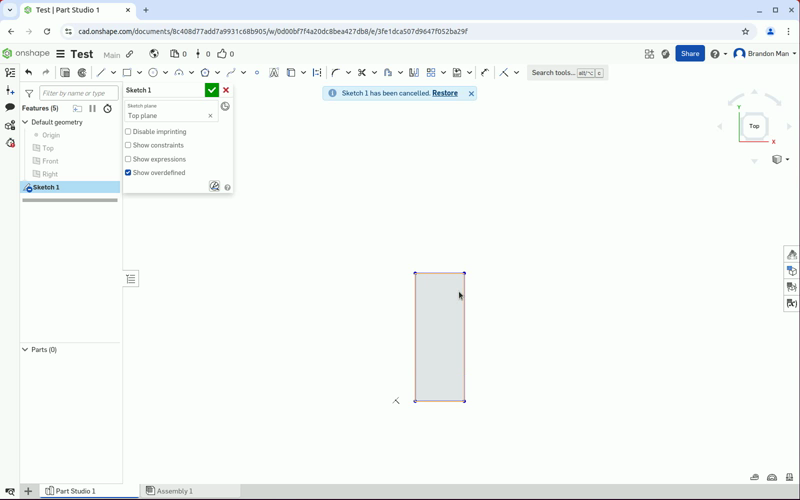
scroll(6)
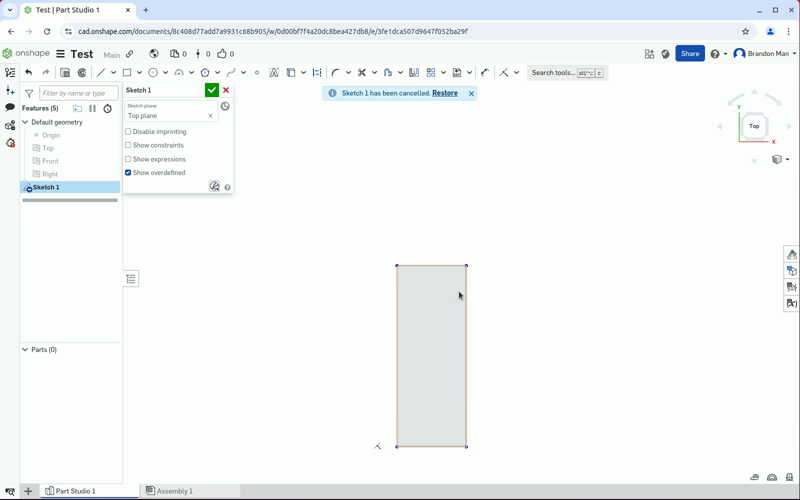
scroll(6)
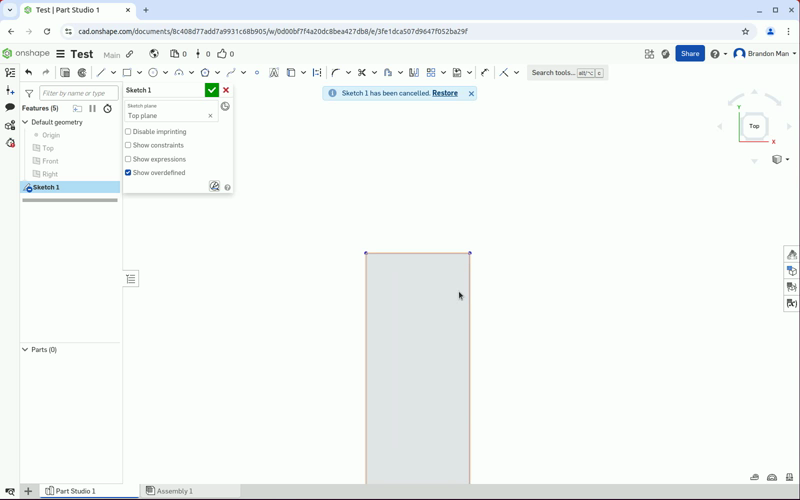
scroll(6)
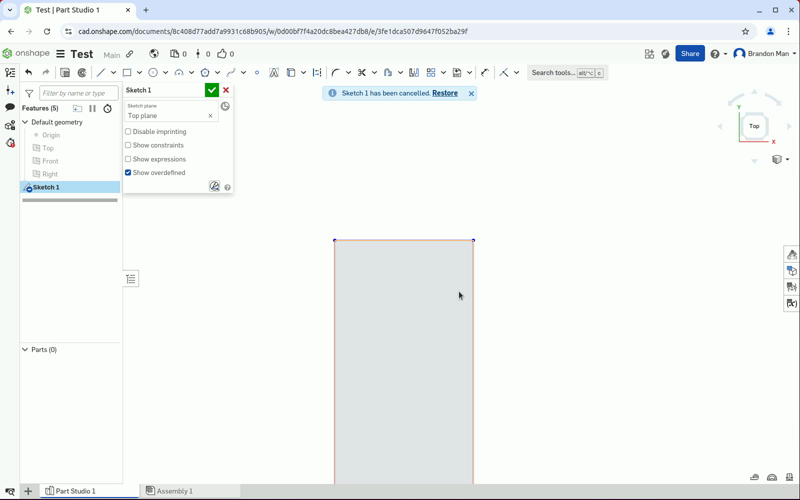
scroll(6)
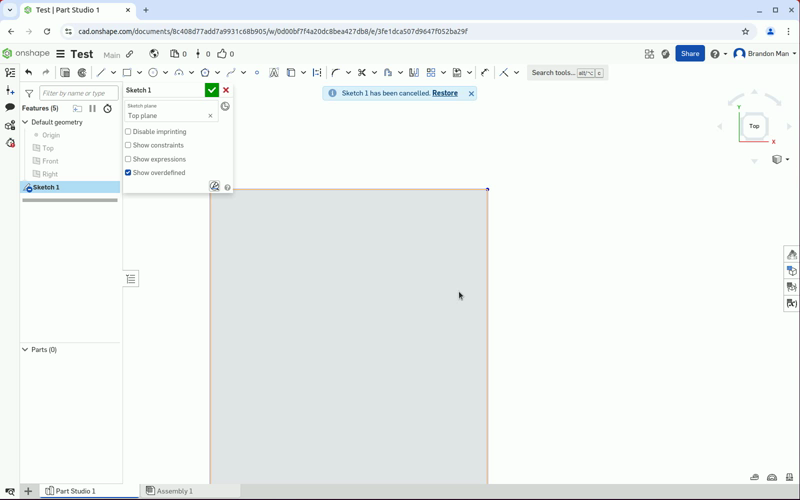
click(459, 291)
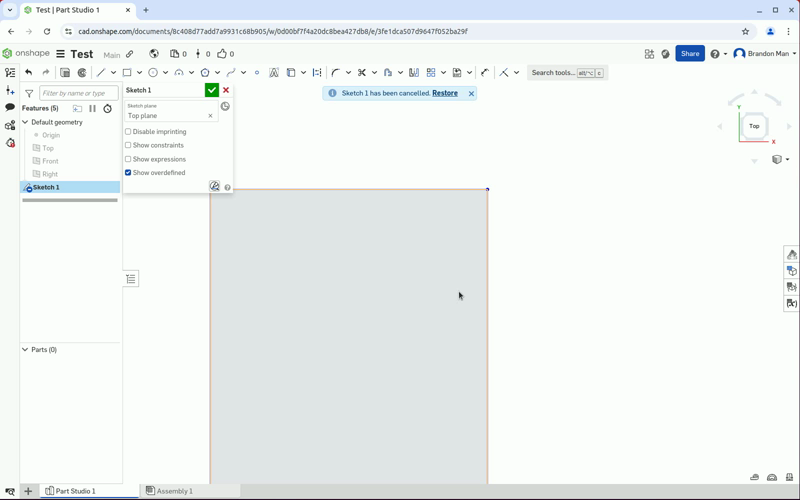
scroll(-6)
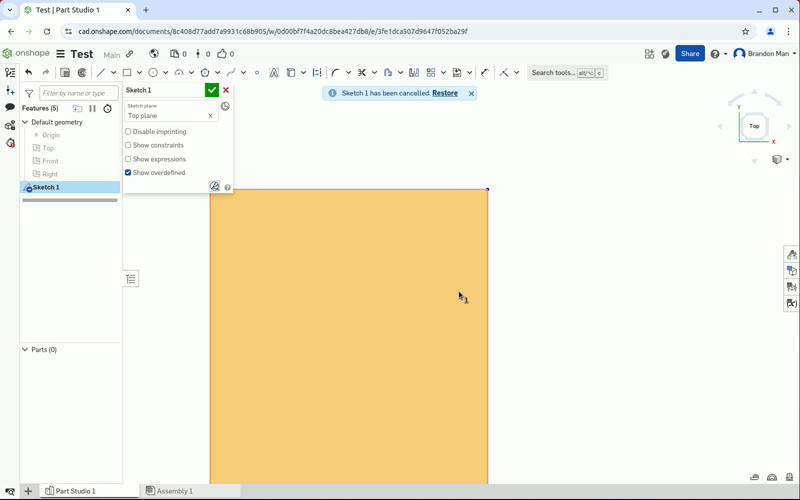
scroll(-6)
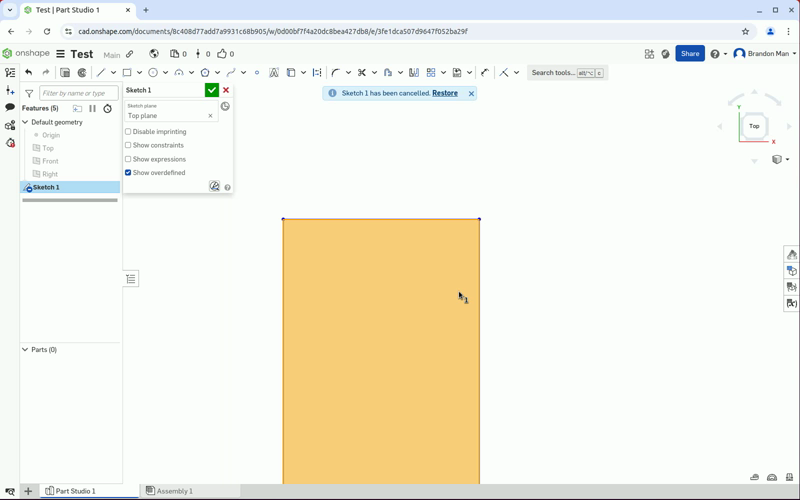
scroll(-6)
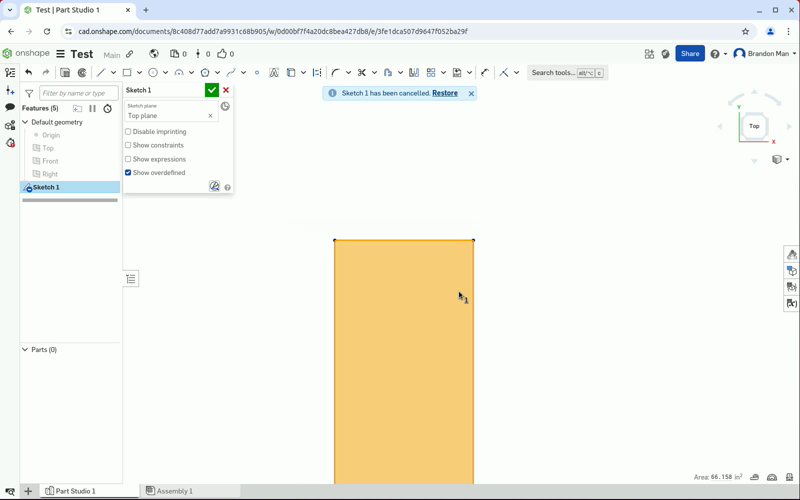
scroll(-6)
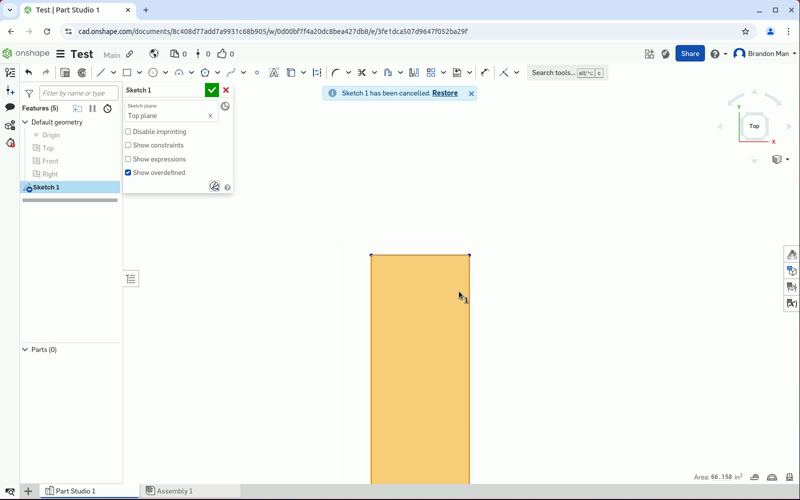
scroll(-6)
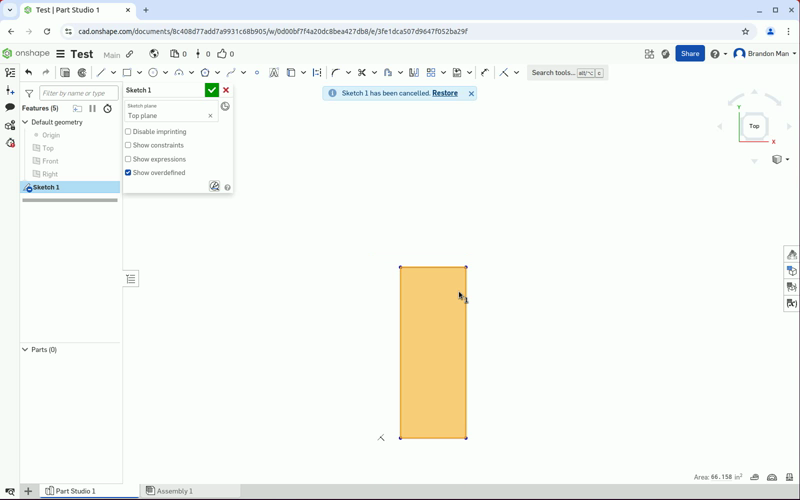
scroll(-6)
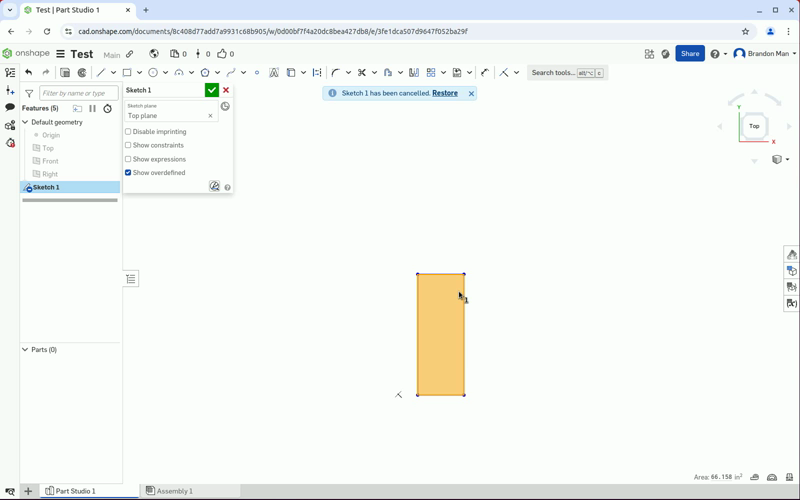
scroll(-6)
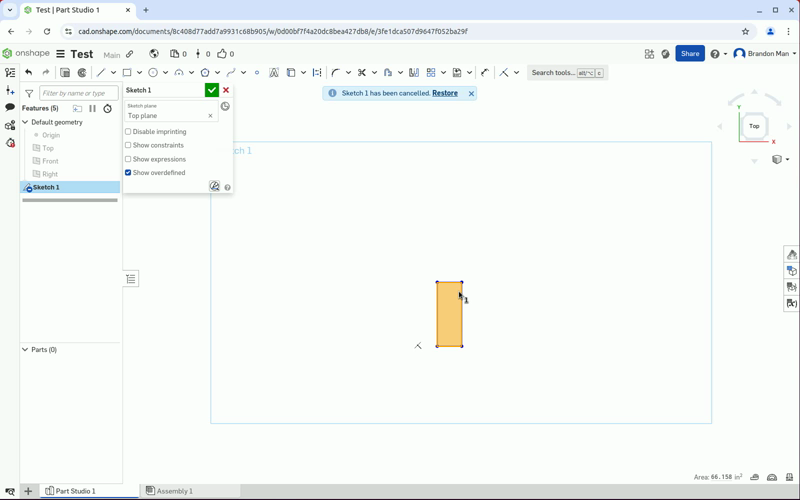
mouse_move(73, 352)
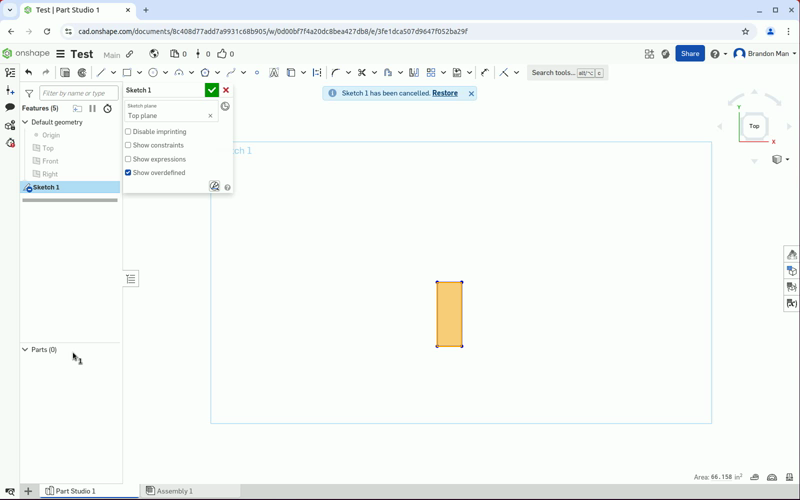
key(shift+y)
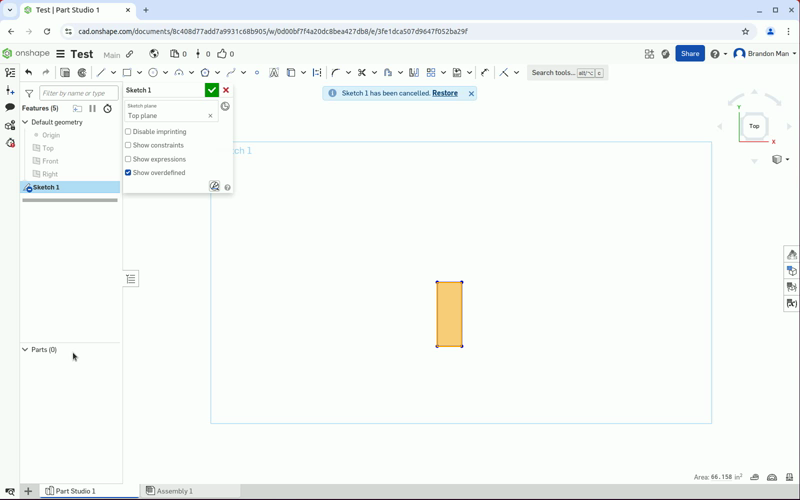
key(shift+e)
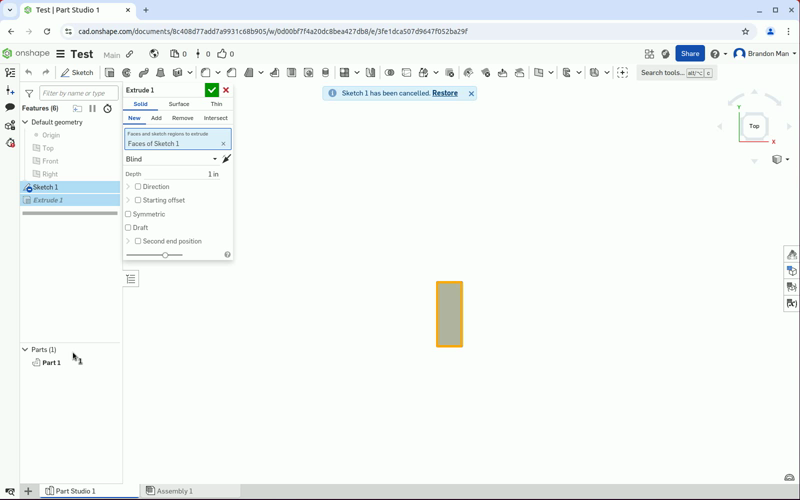
mouse_move(143, 106)
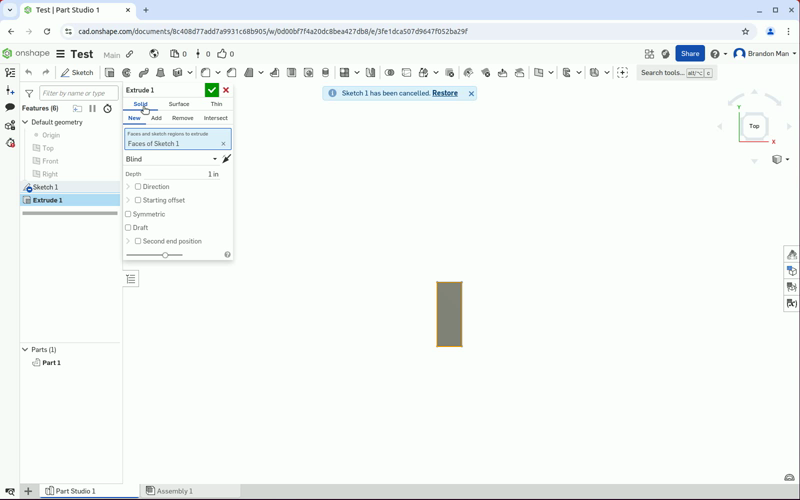
click(143, 106)
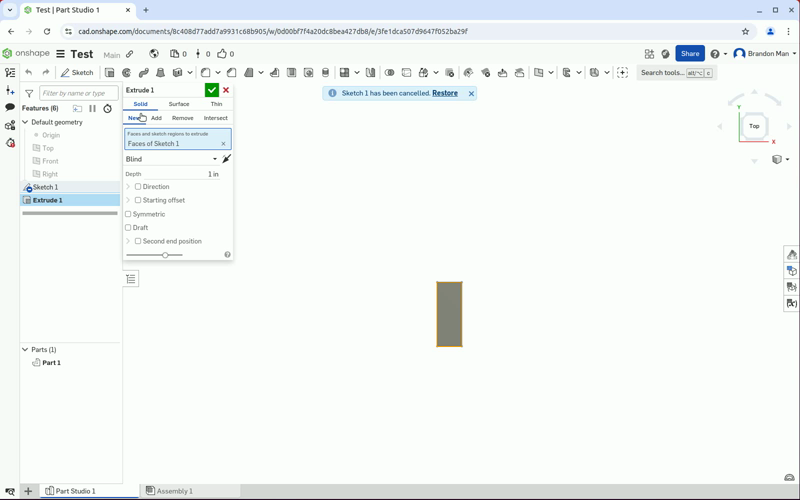
mouse_move(137, 120)
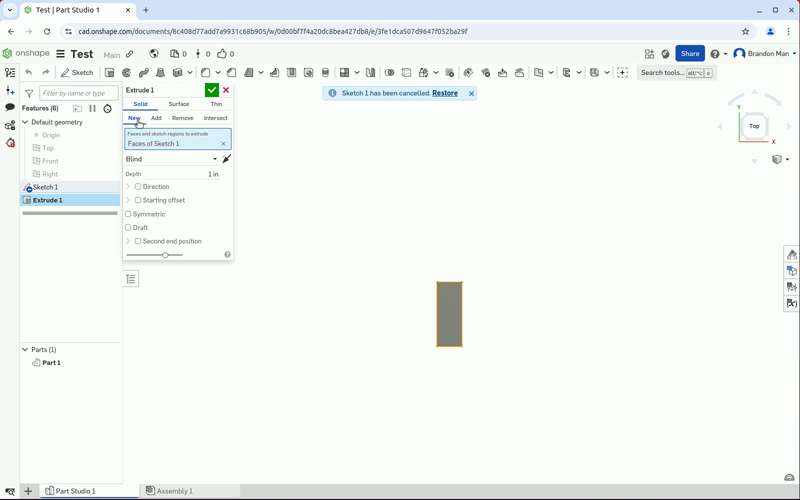
click(137, 120)
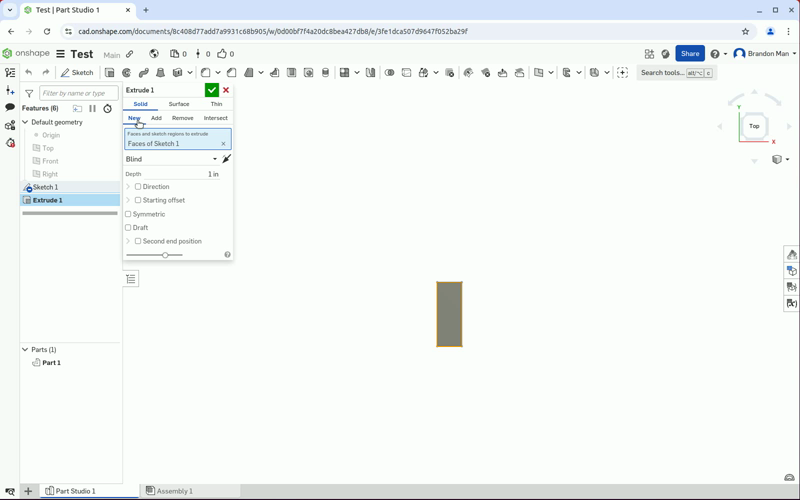
key(tab, 4)
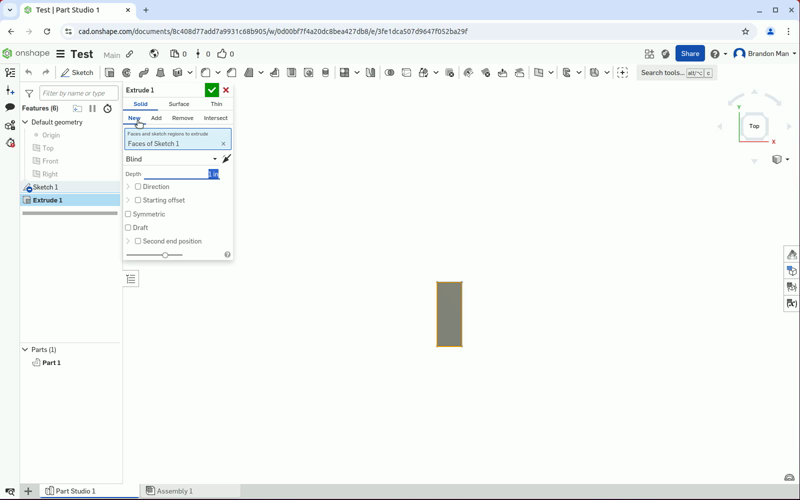
text(23.108)
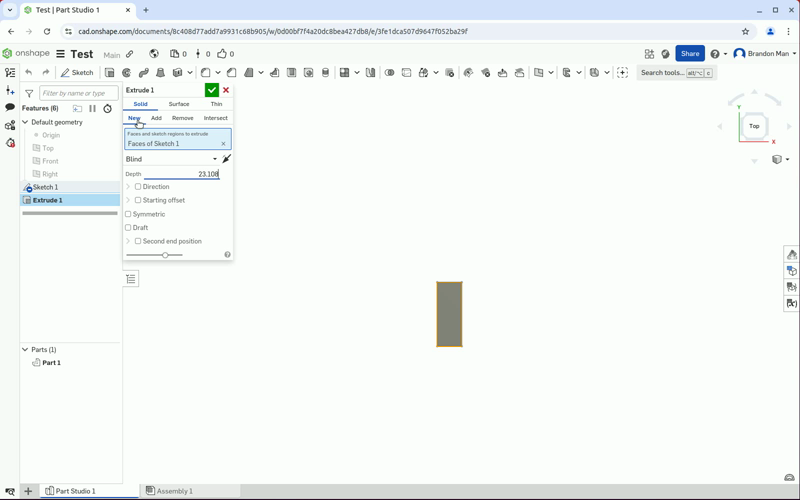
key(enter)
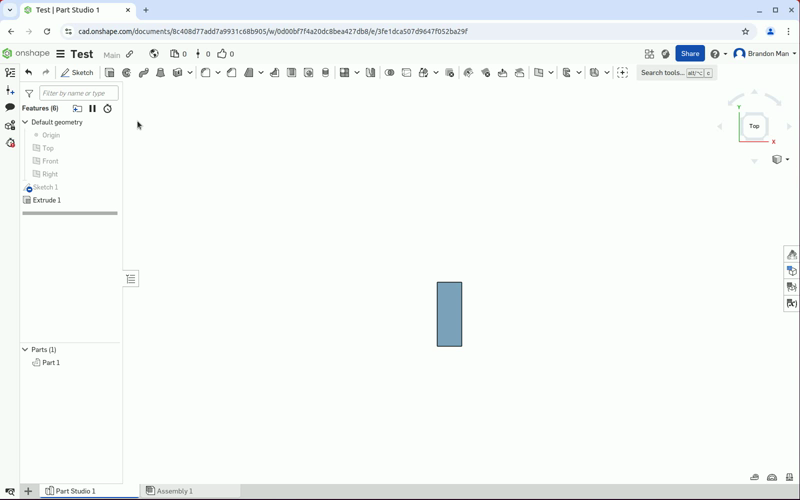
key(shift+h)
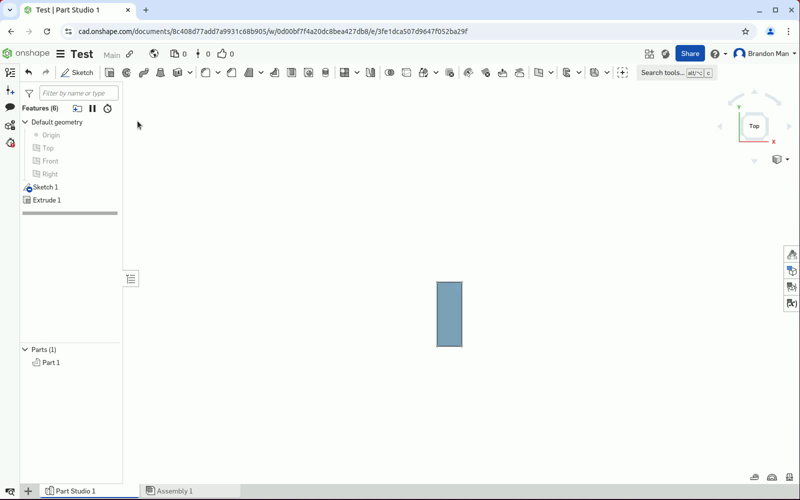
key(shift+h)
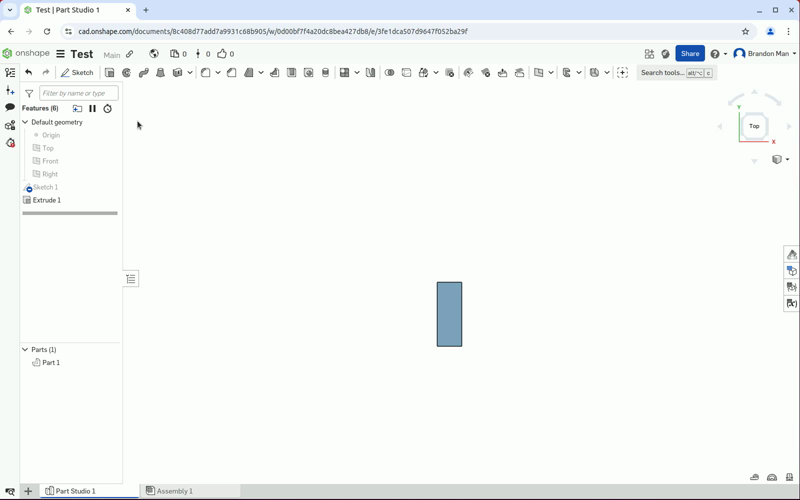
mouse_move(73, 189)
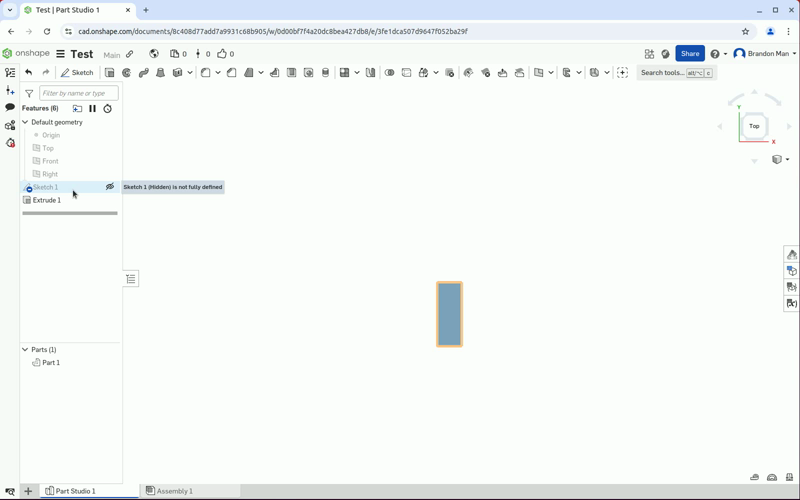
click(73, 189)
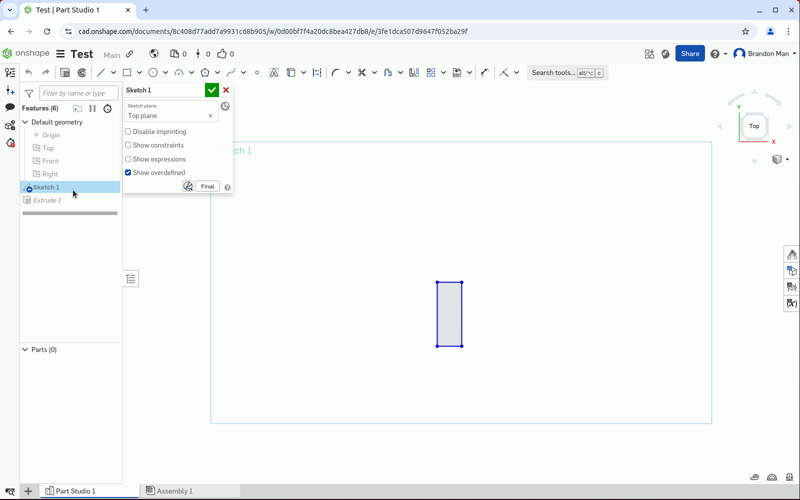
mouse_move(229, 92)
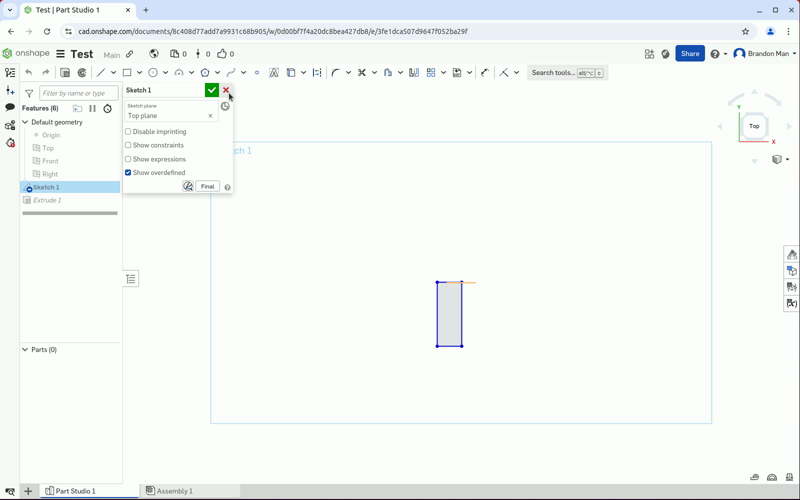
click(229, 92)
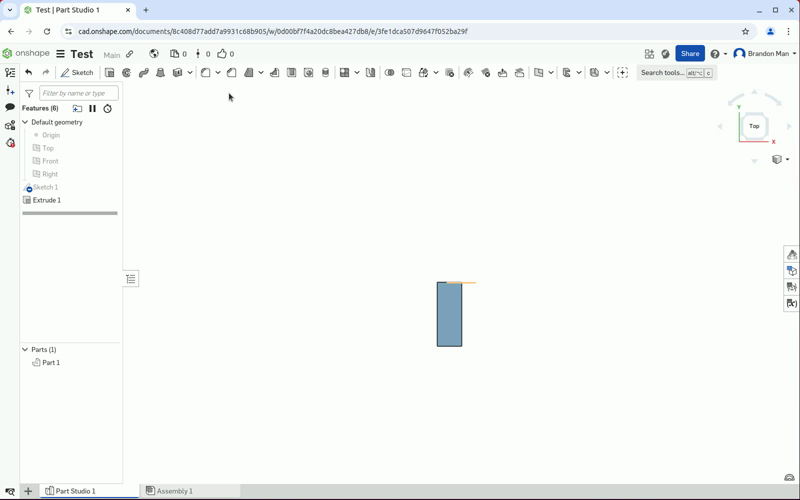
mouse_move(541, 75)
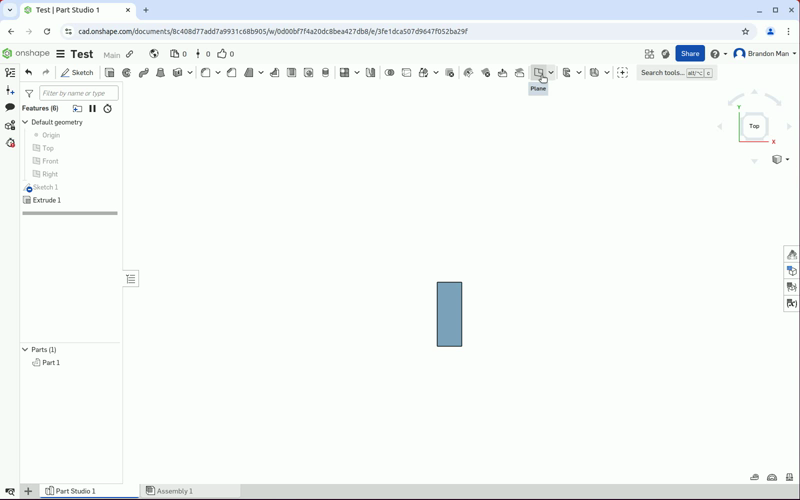
click(541, 75)
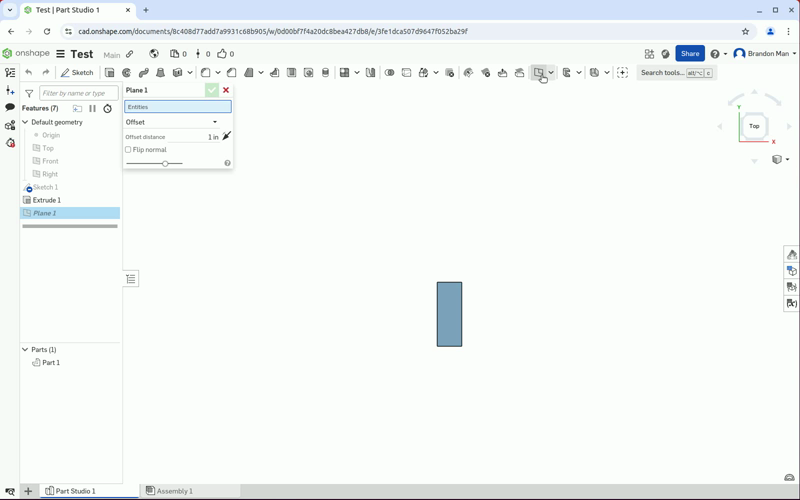
mouse_move(73, 150)
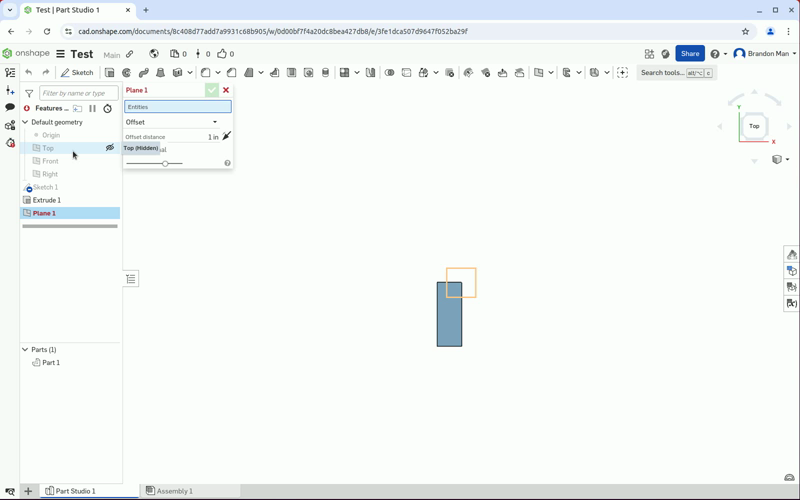
click(73, 150)
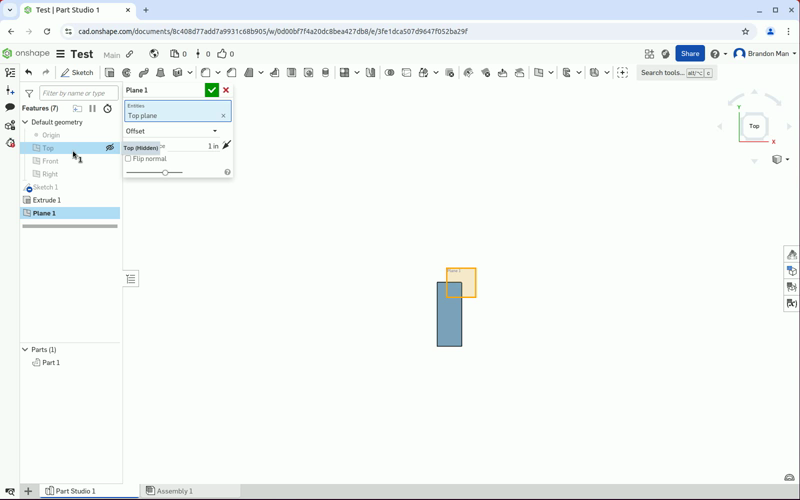
key(tab, 2)
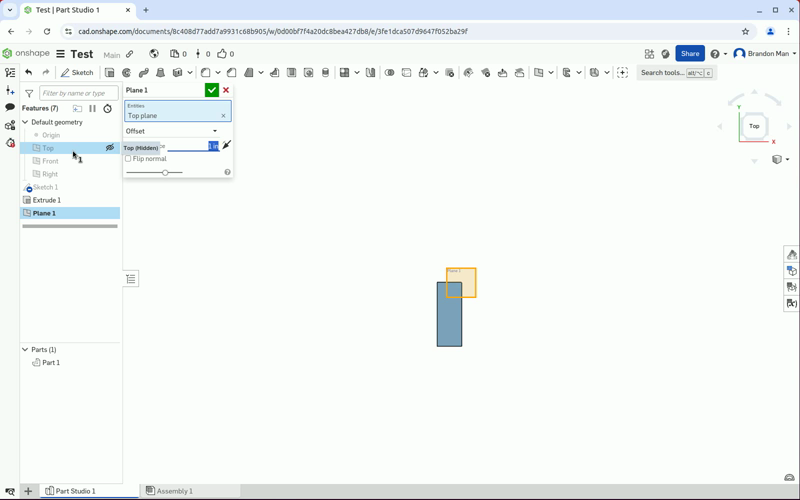
text(23.108)
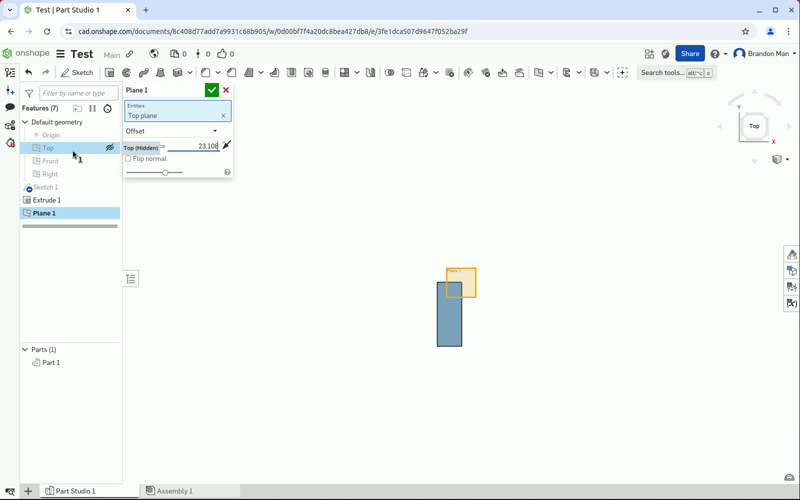
key(enter, 2)
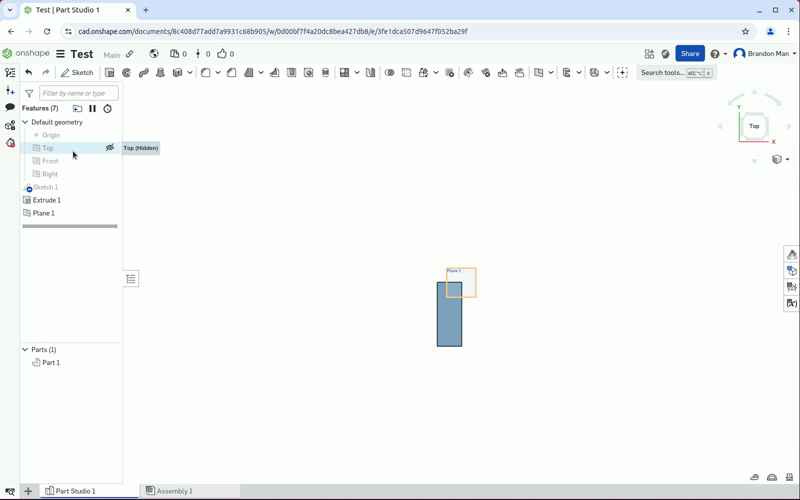
key(shift+s)
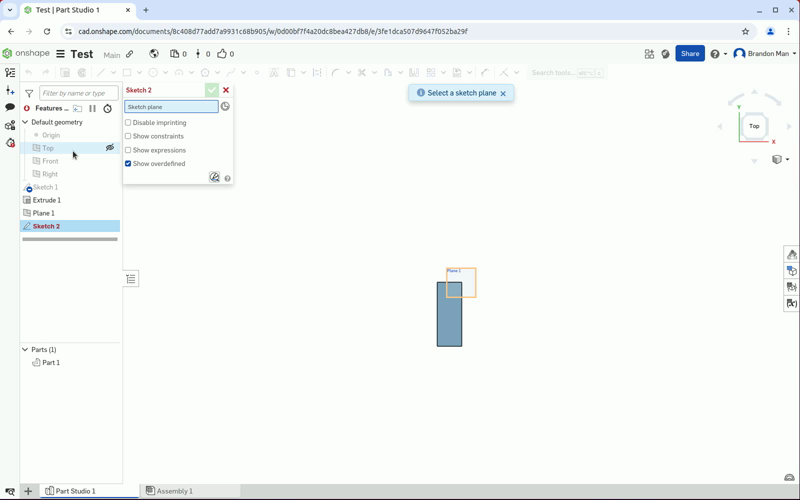
mouse_move(73, 215)
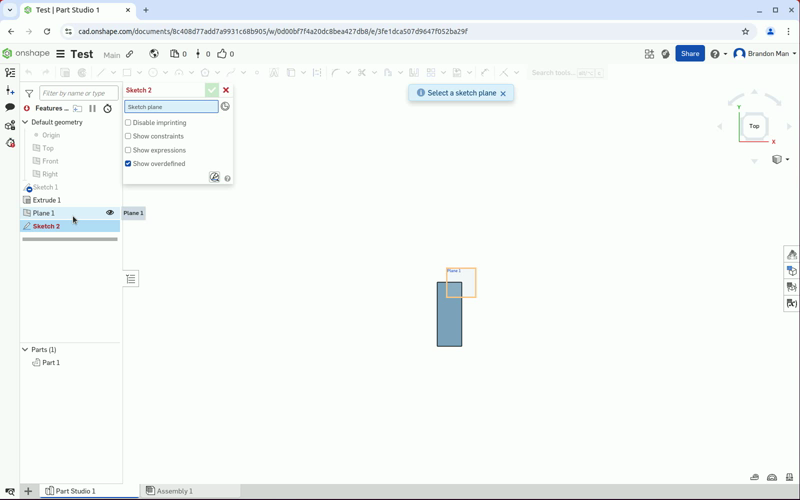
click(73, 215)
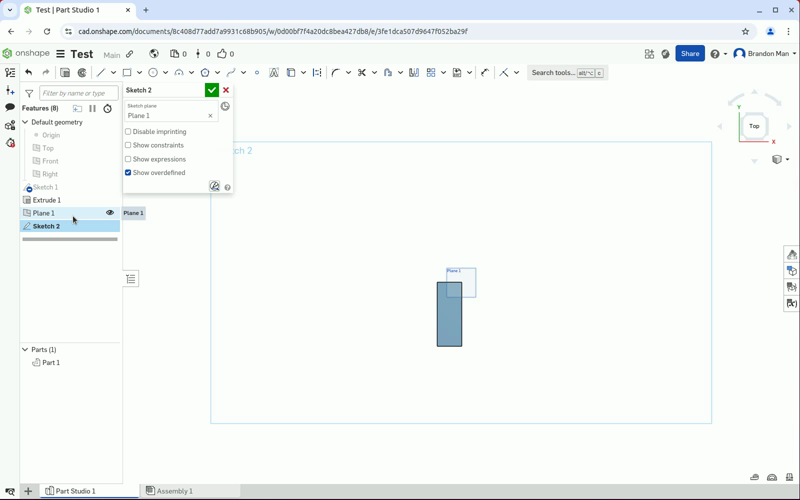
mouse_move(73, 352)
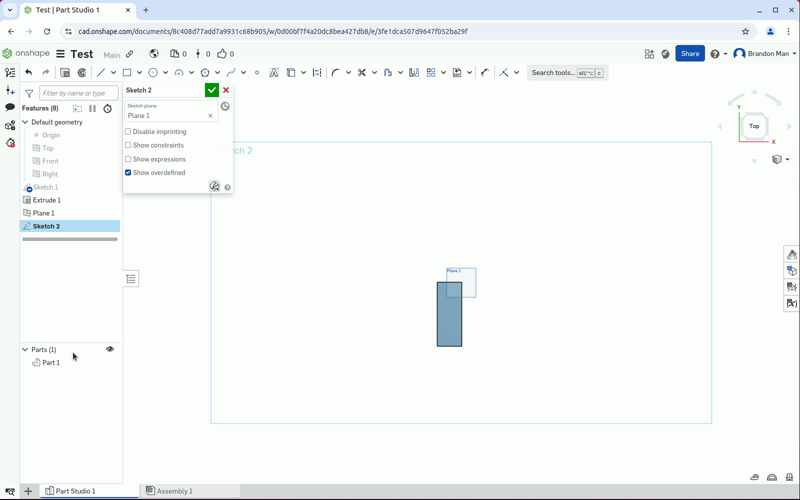
key(y)
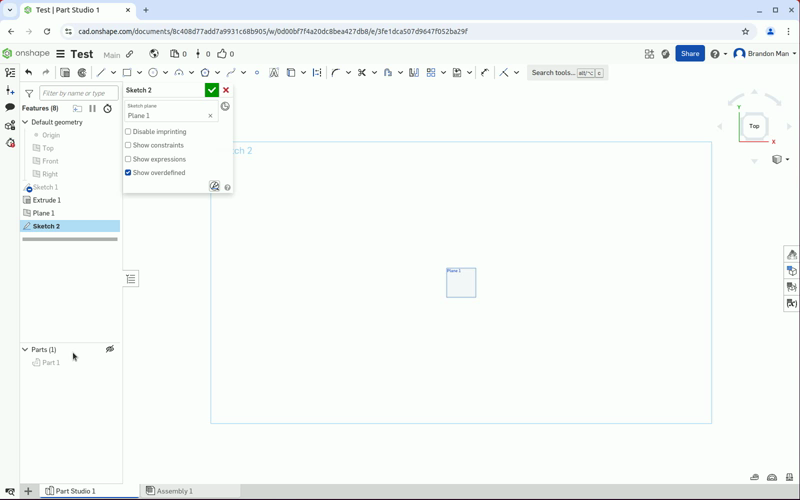
key(l)
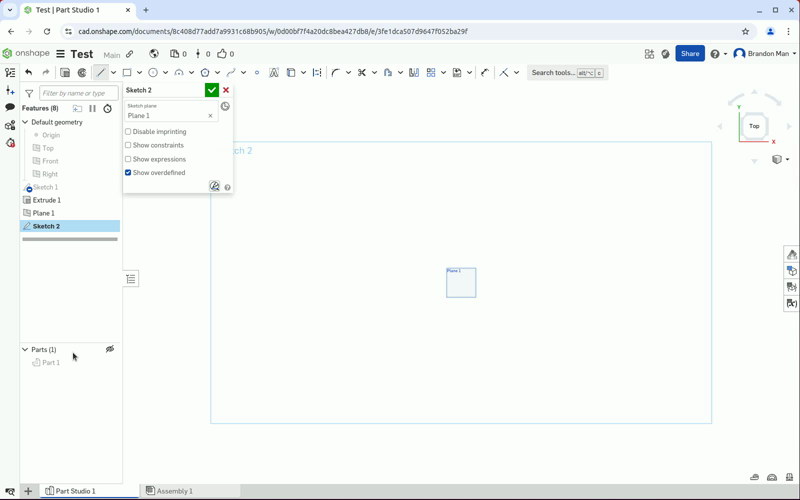
key_down(shift)
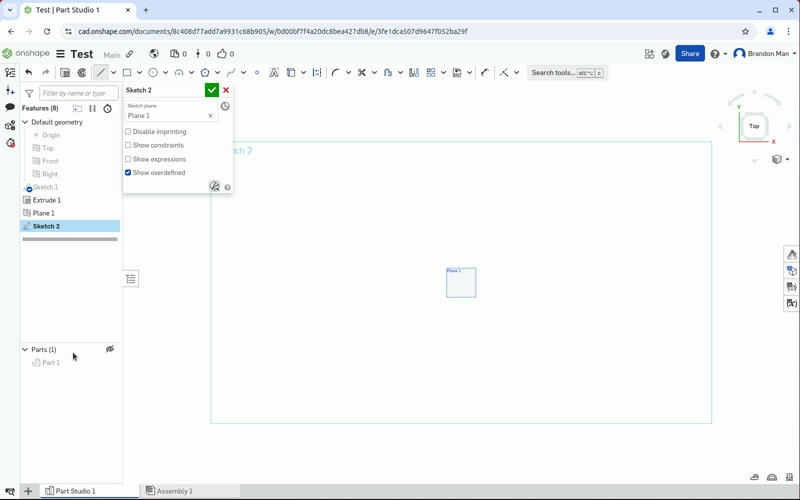
mouse_move(443, 339)
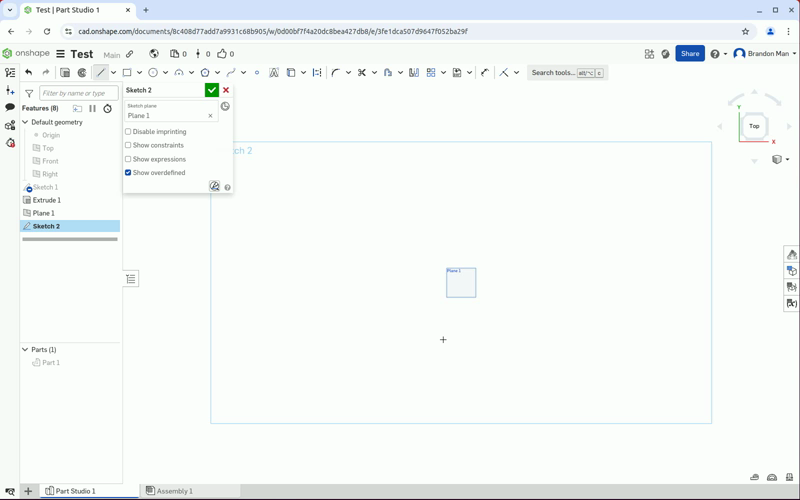
click(443, 339)
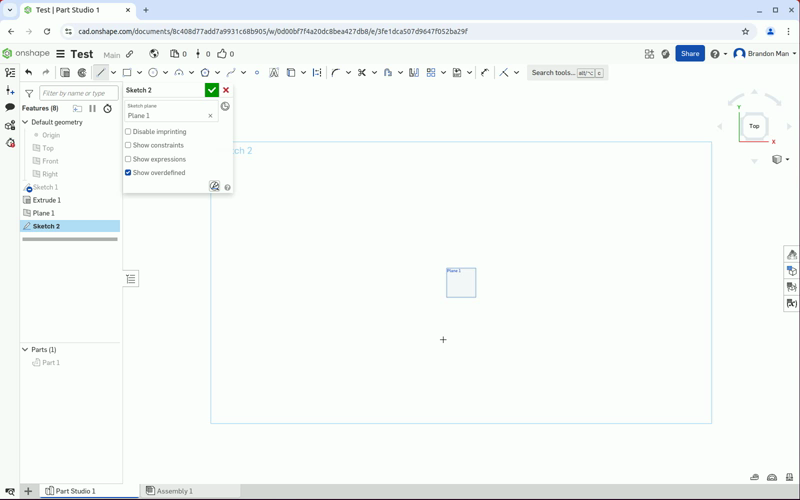
key_up(shift)
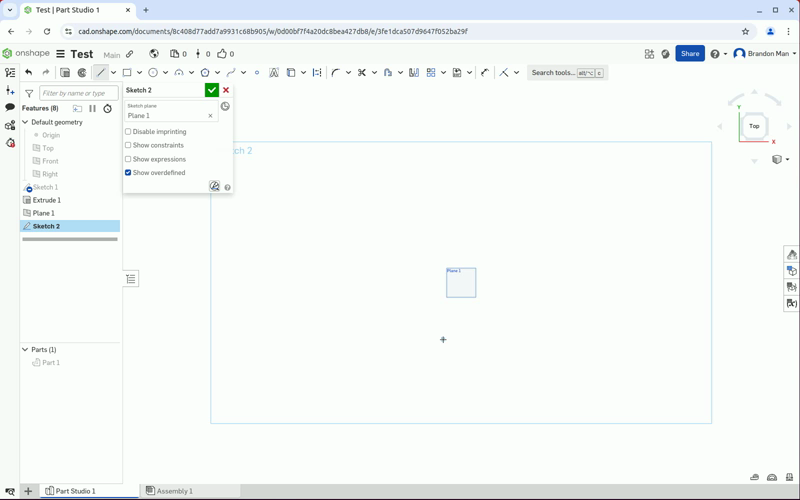
key_down(shift)
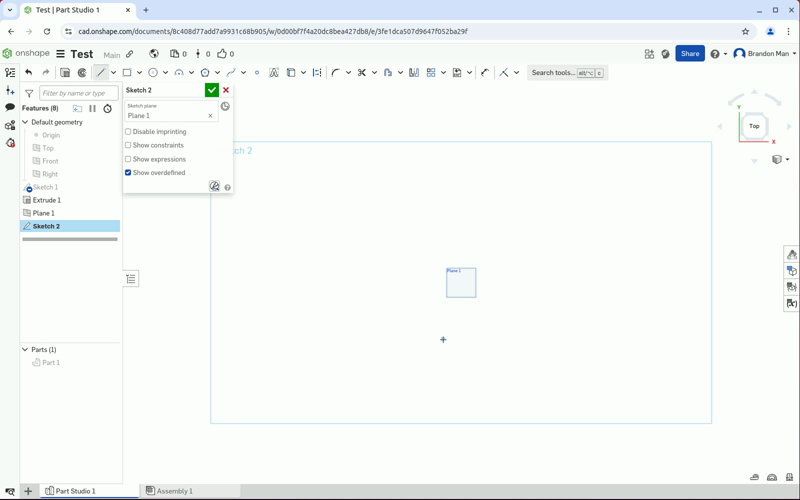
mouse_move(473, 339)
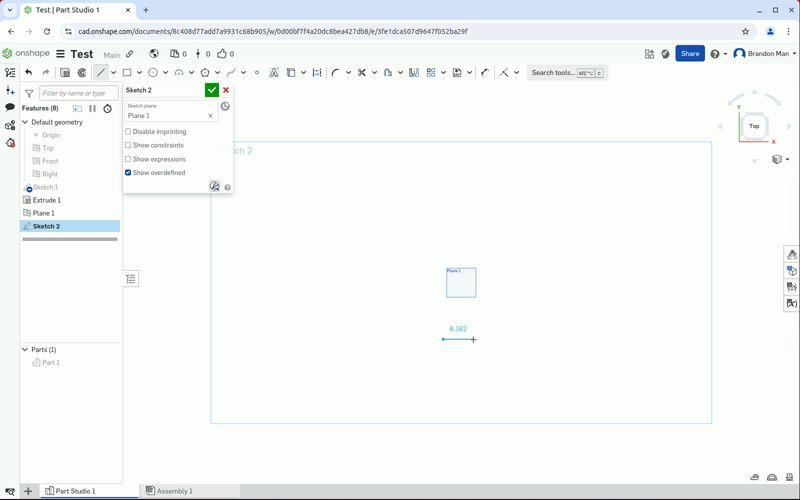
mouse_move(453, 339)
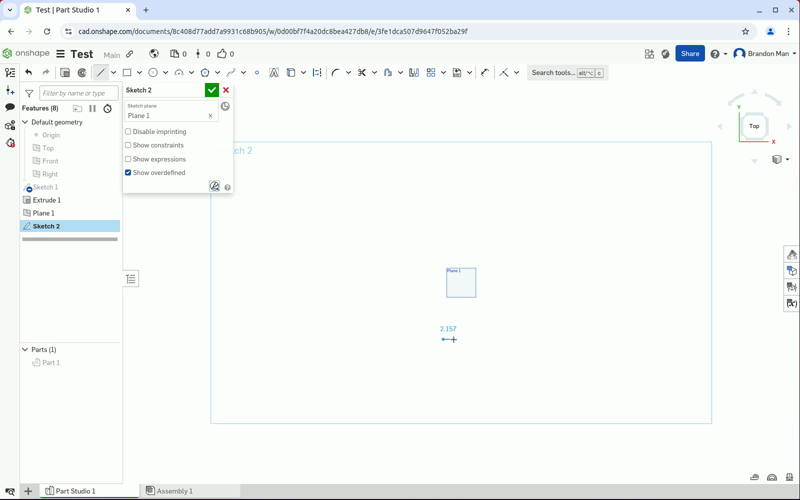
click(453, 339)
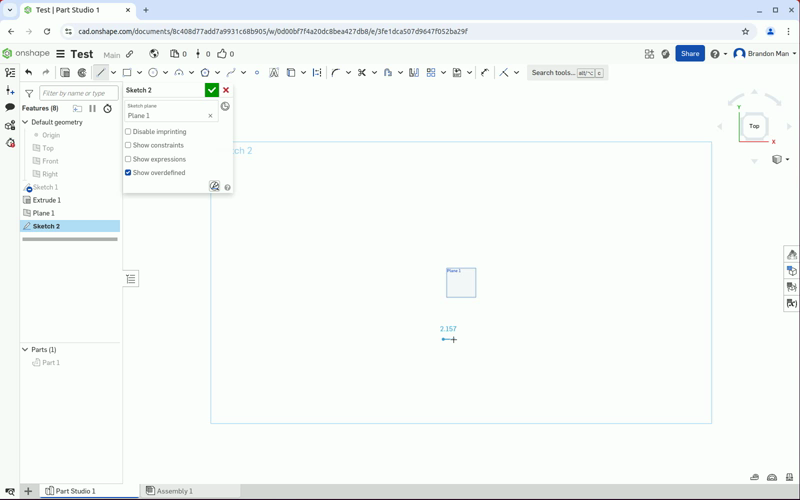
key_up(shift)
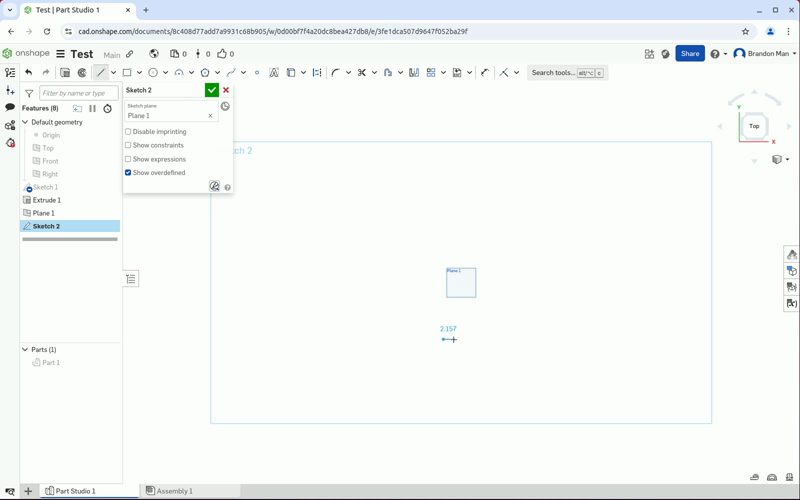
key_down(shift)
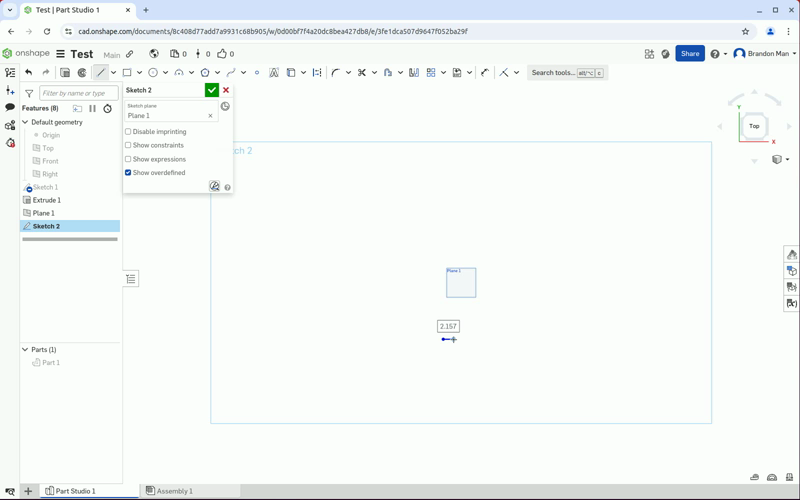
mouse_move(483, 339)
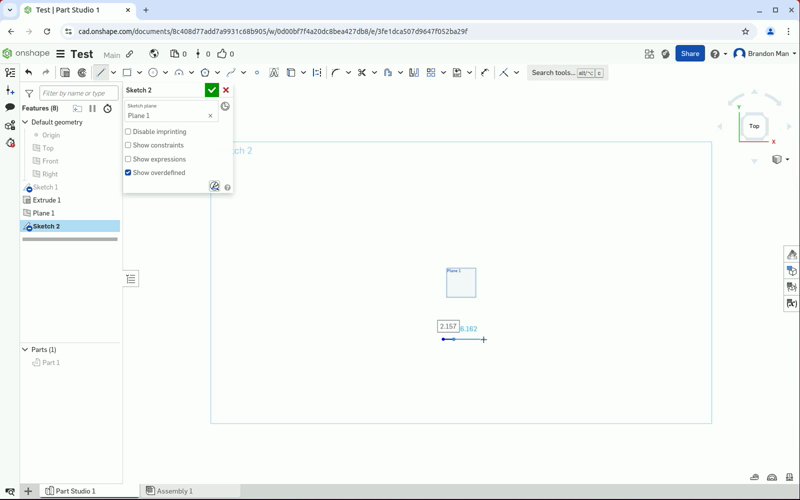
mouse_move(453, 289)
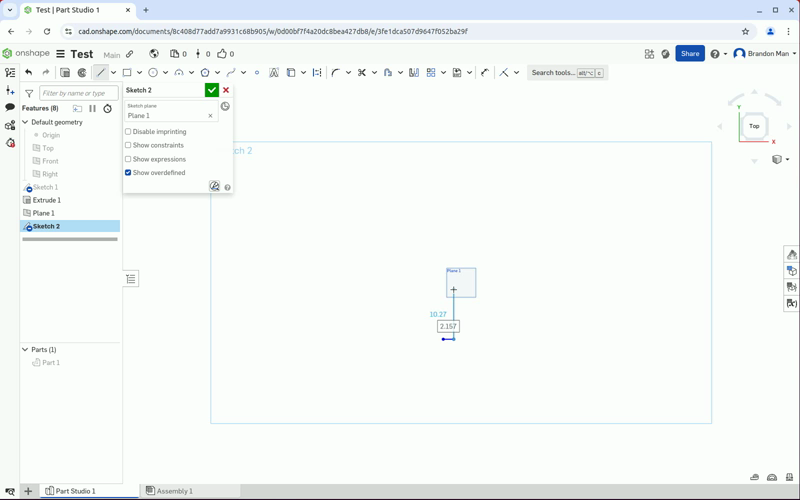
click(453, 289)
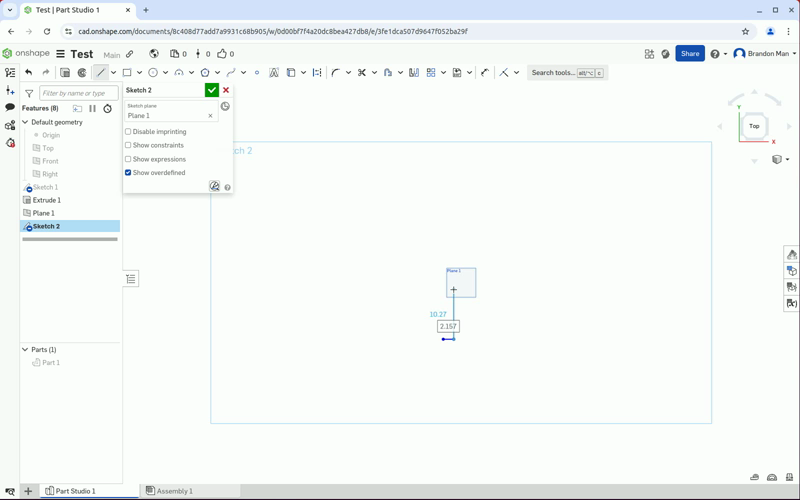
key_up(shift)
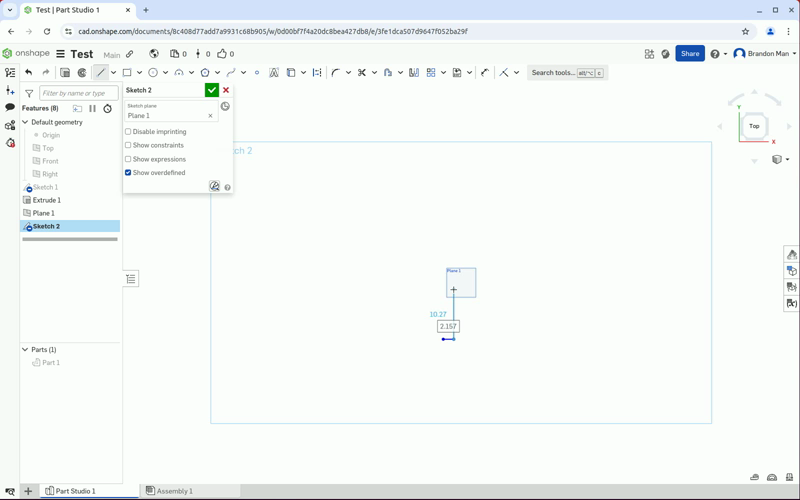
key_down(shift)
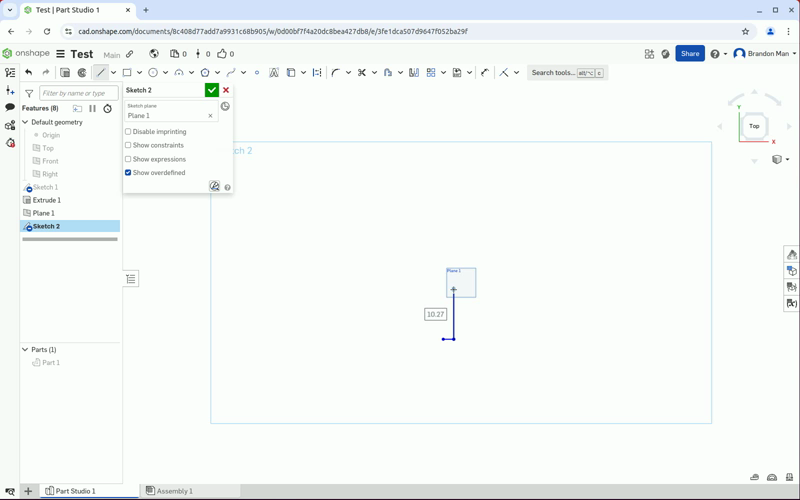
mouse_move(483, 289)
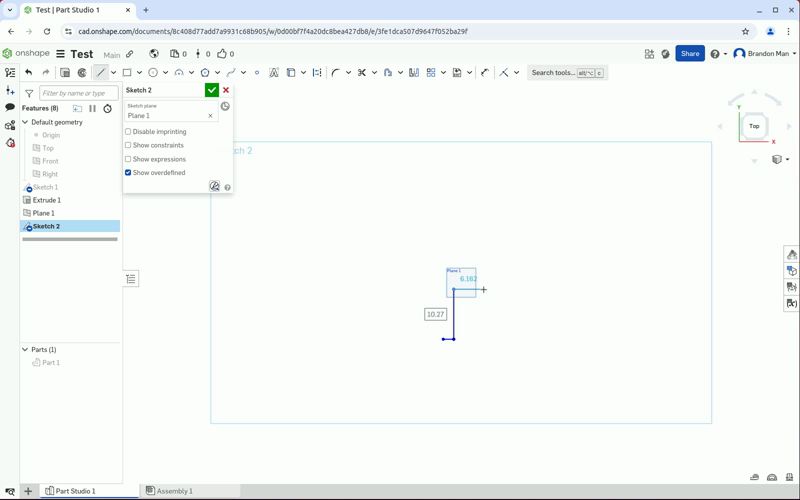
mouse_move(443, 289)
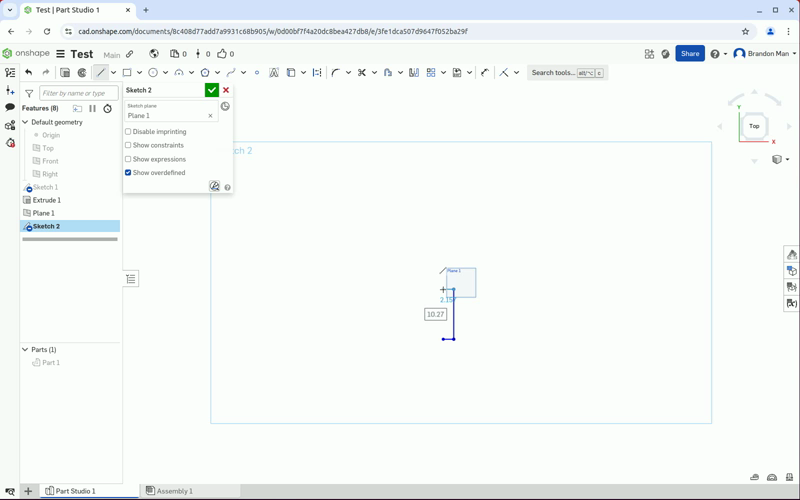
click(443, 289)
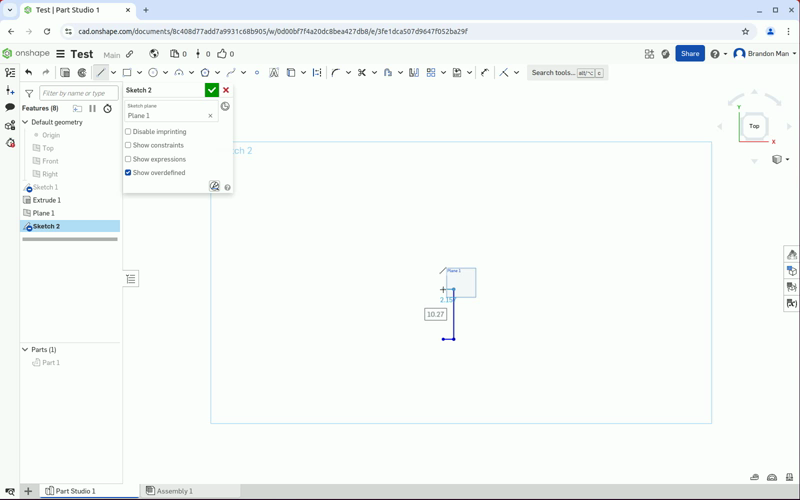
key_up(shift)
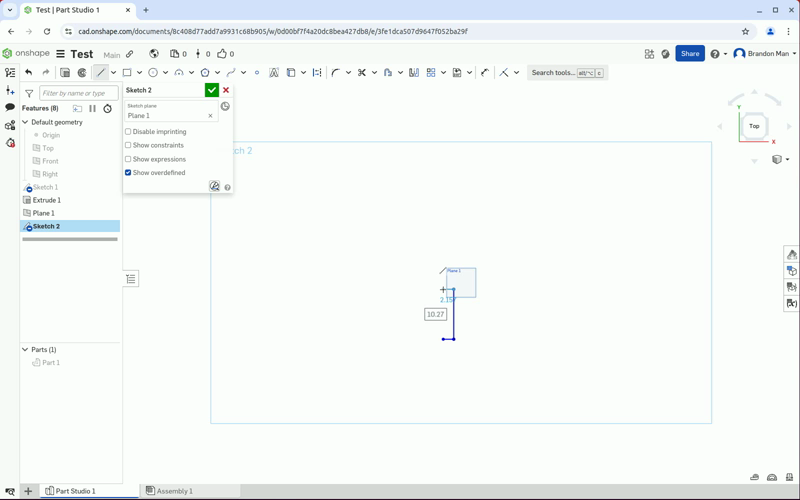
mouse_move(473, 289)
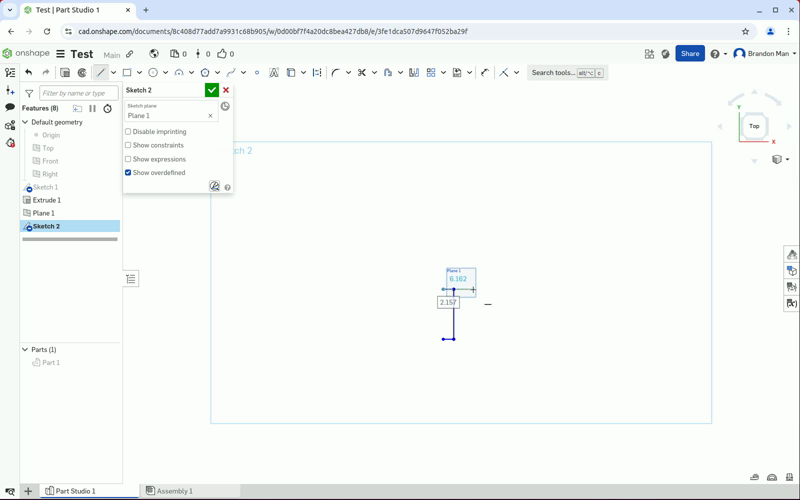
key_down(shift)
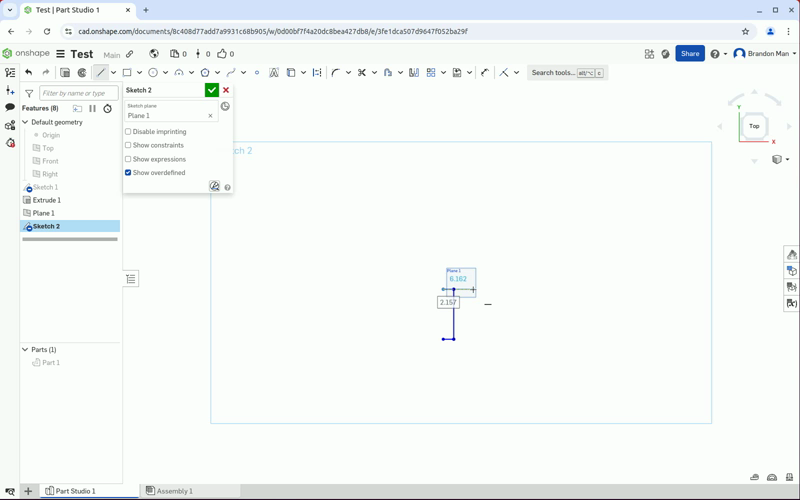
mouse_move(443, 339)
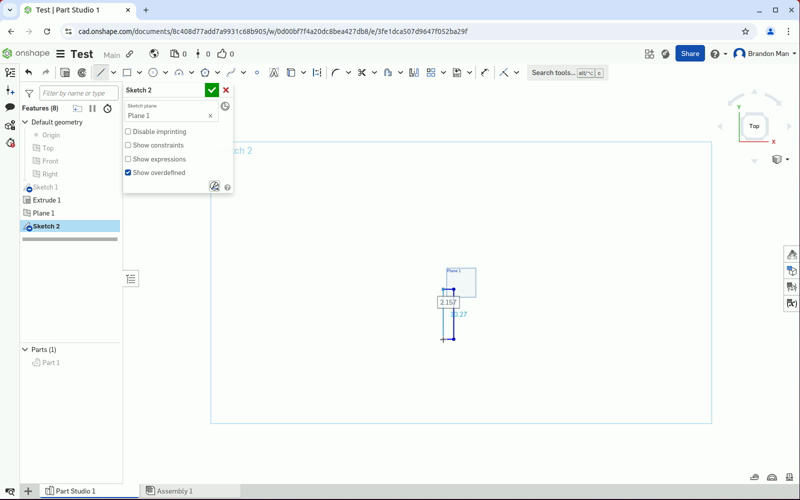
key_up(shift)
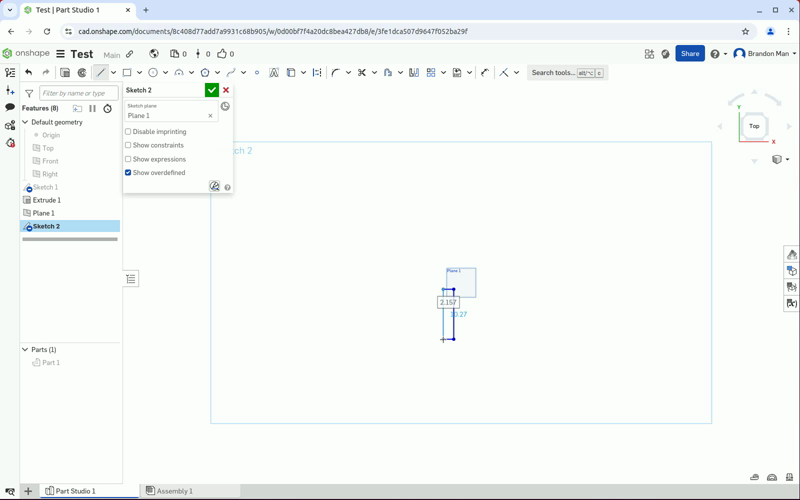
click(443, 339)
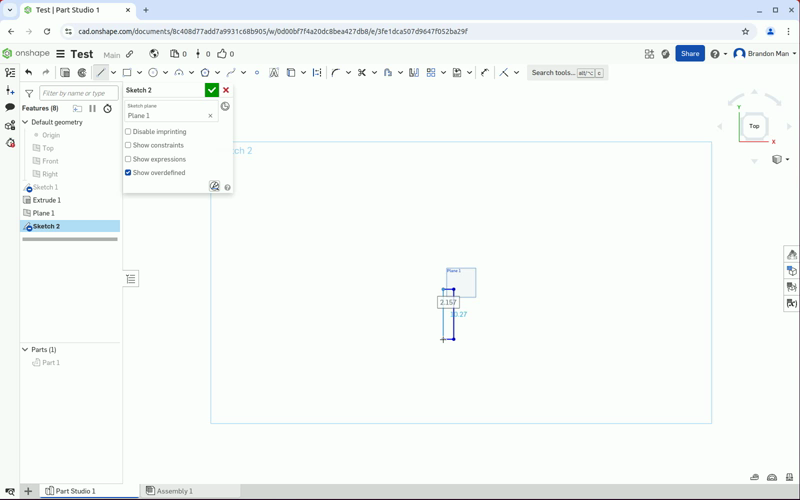
key(esc)
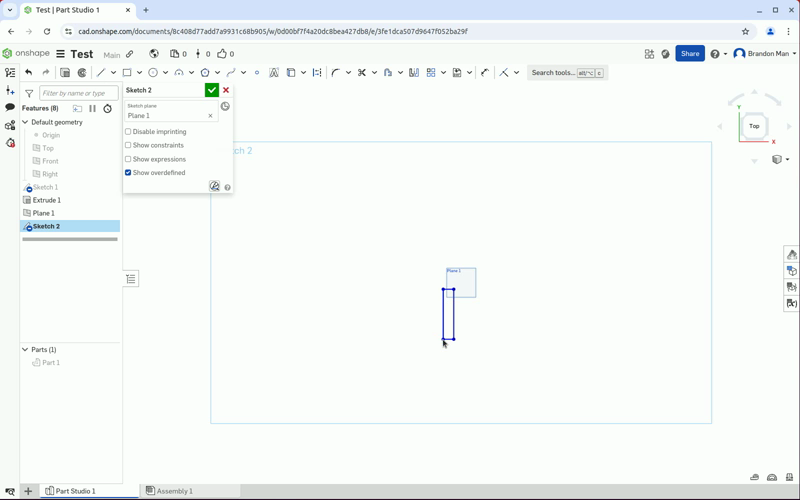
mouse_move(446, 296)
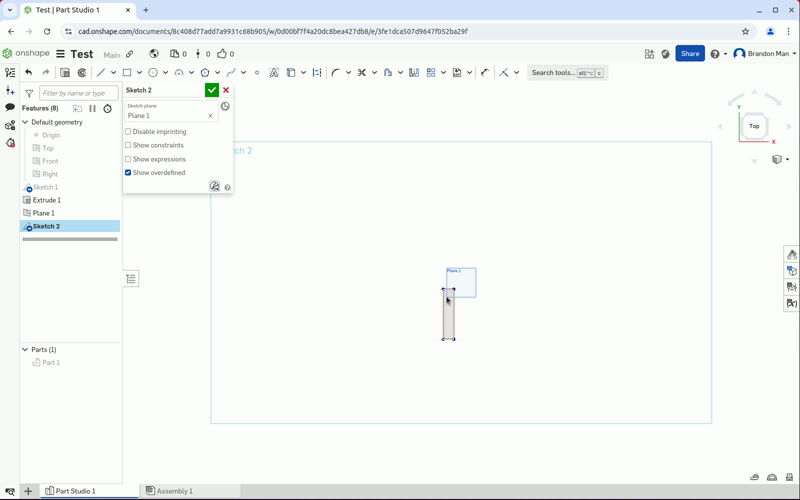
scroll(6)
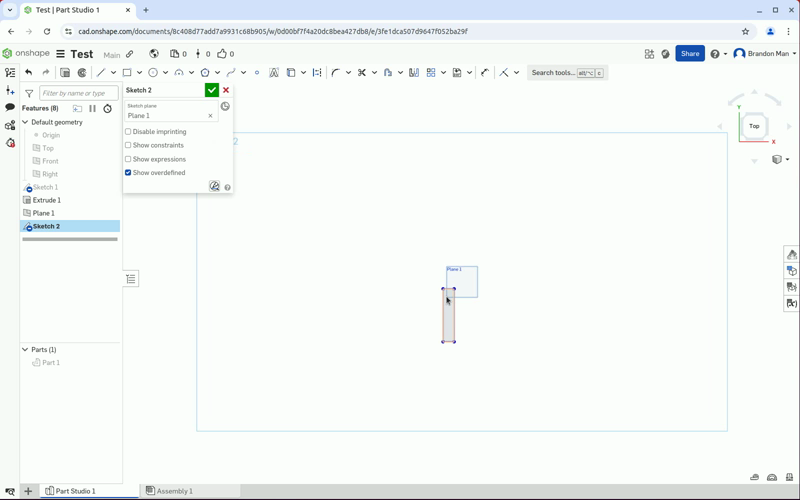
scroll(6)
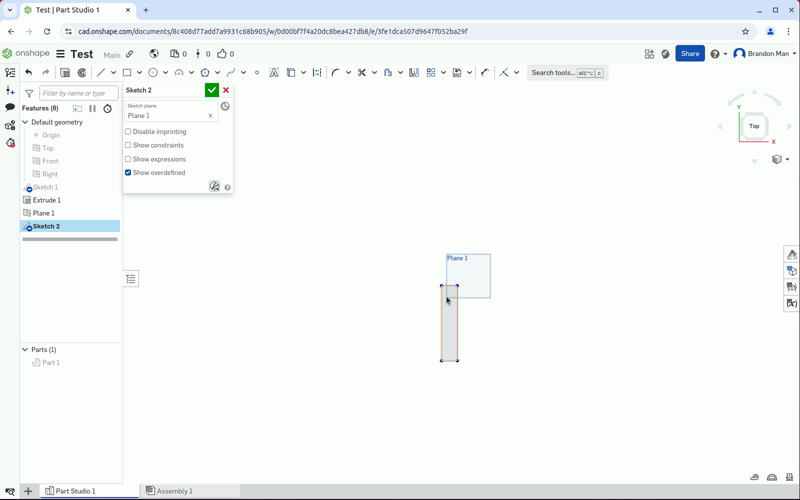
scroll(6)
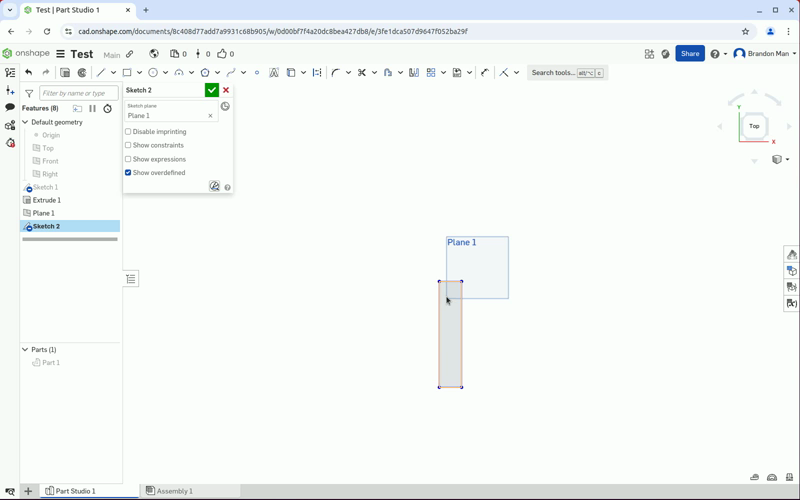
scroll(6)
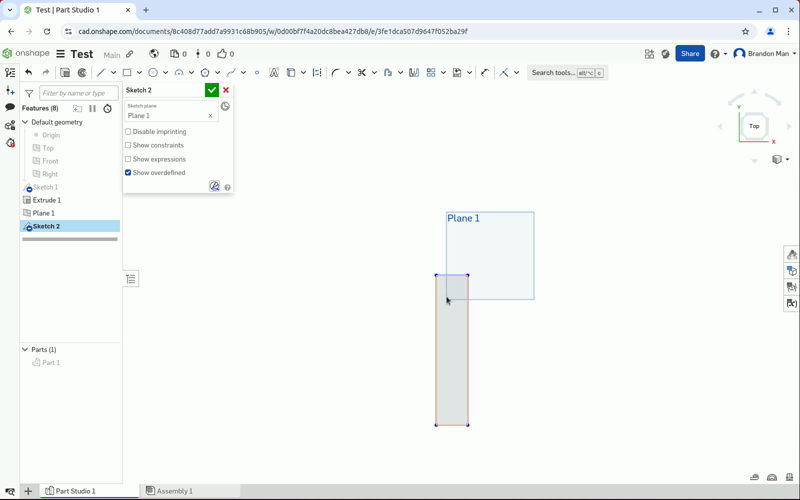
scroll(6)
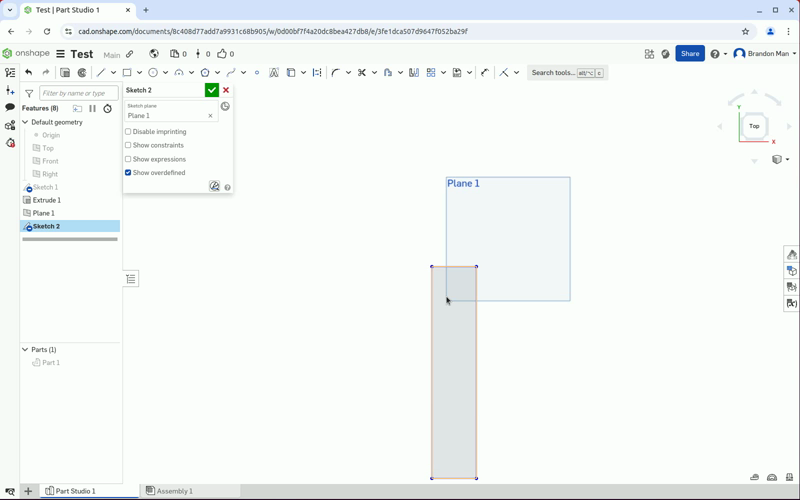
scroll(6)
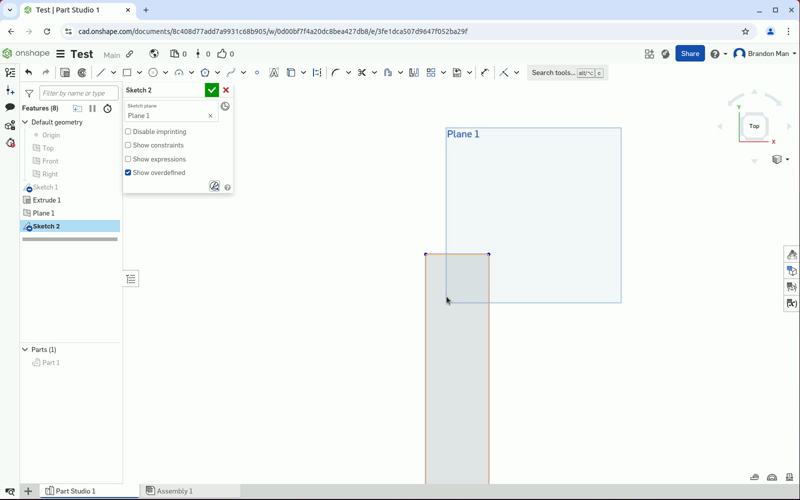
scroll(6)
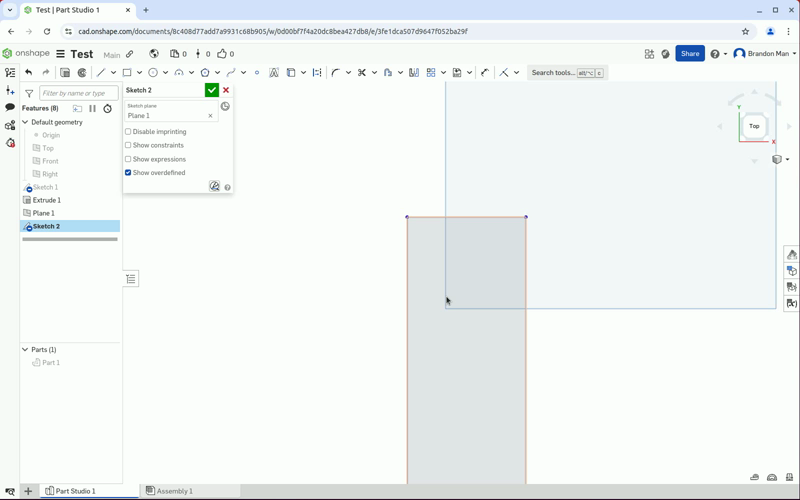
click(446, 296)
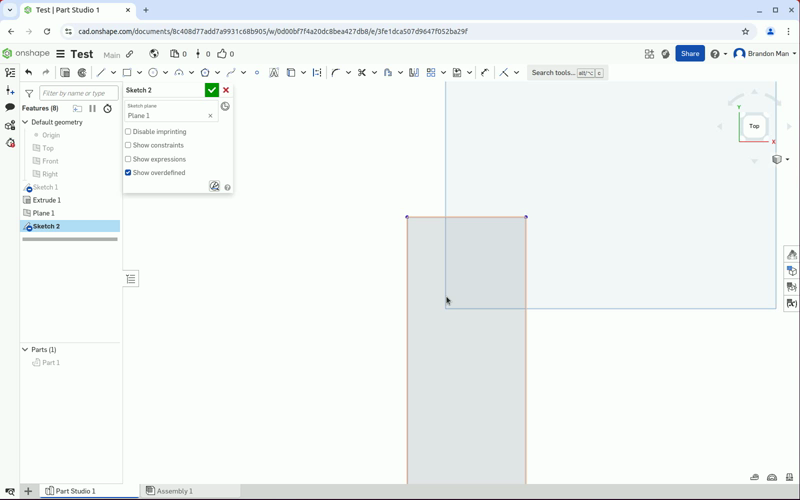
scroll(-6)
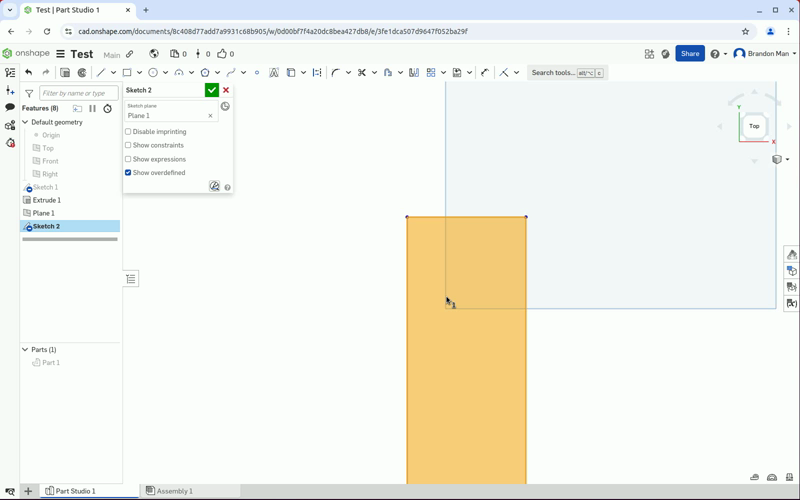
scroll(-6)
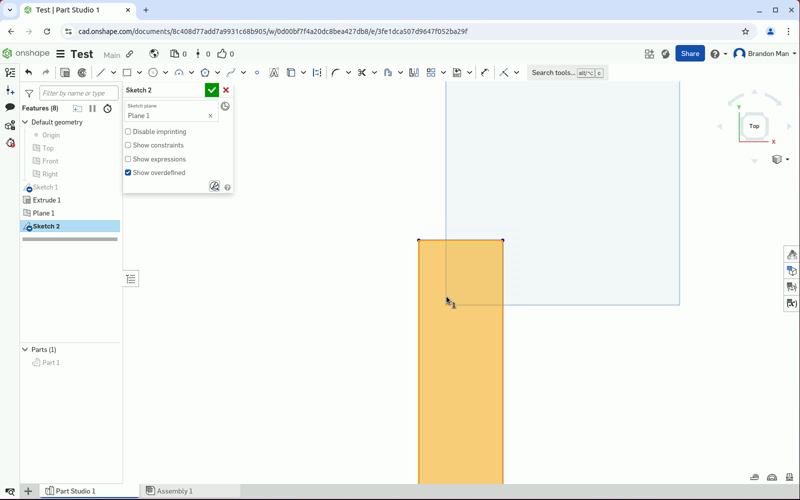
scroll(-6)
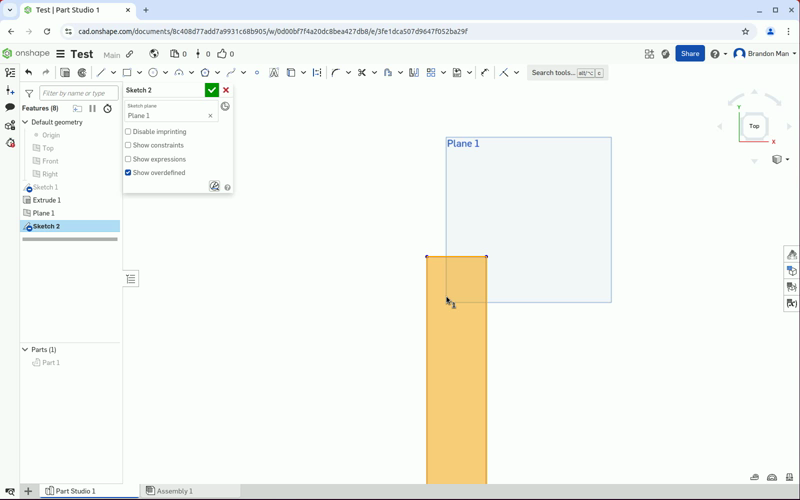
scroll(-6)
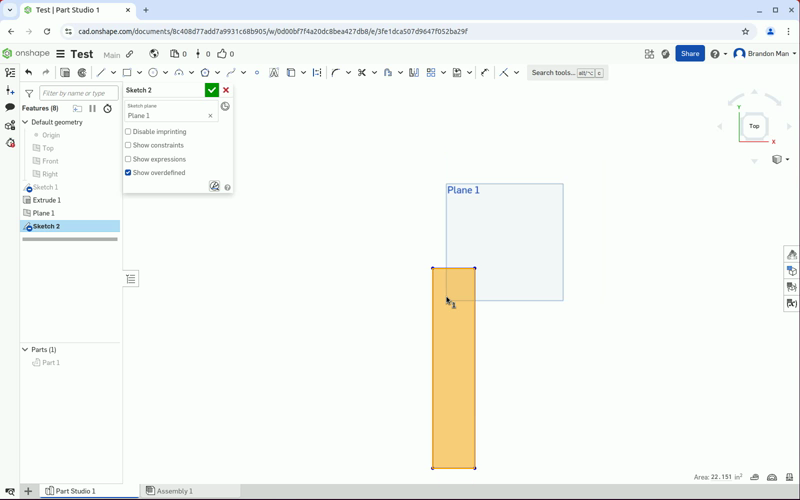
scroll(-6)
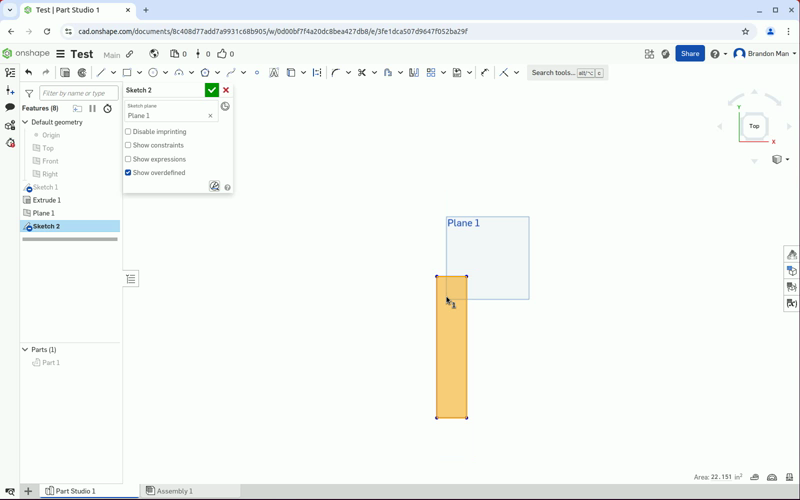
scroll(-6)
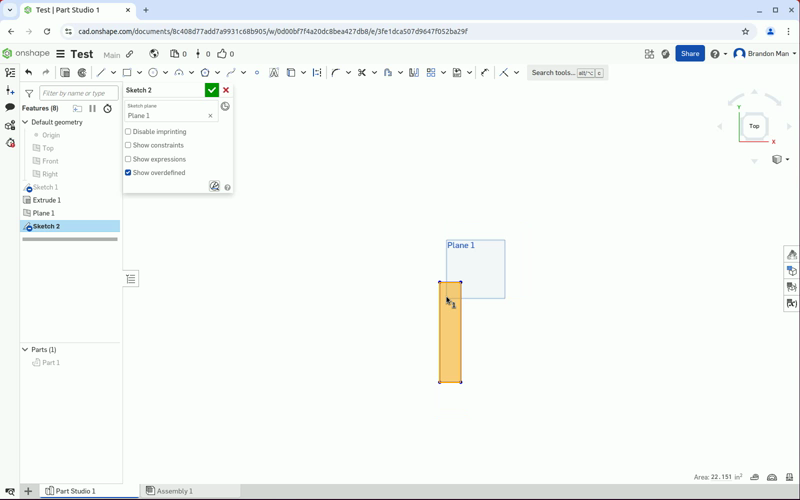
scroll(-6)
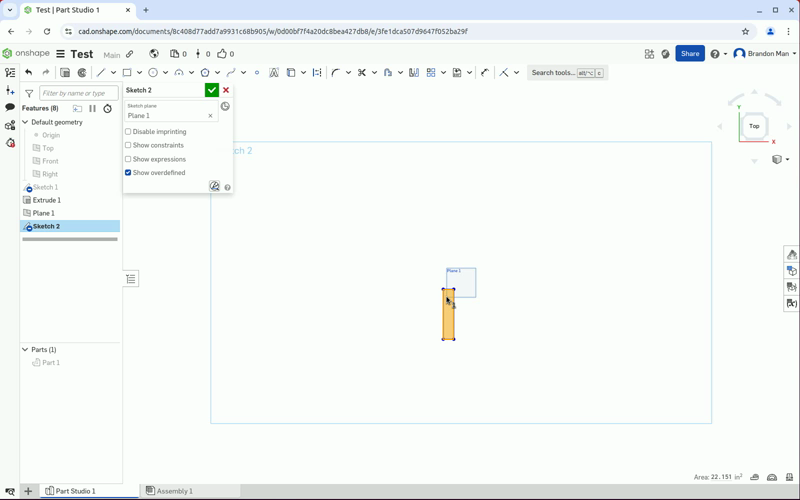
mouse_move(73, 352)
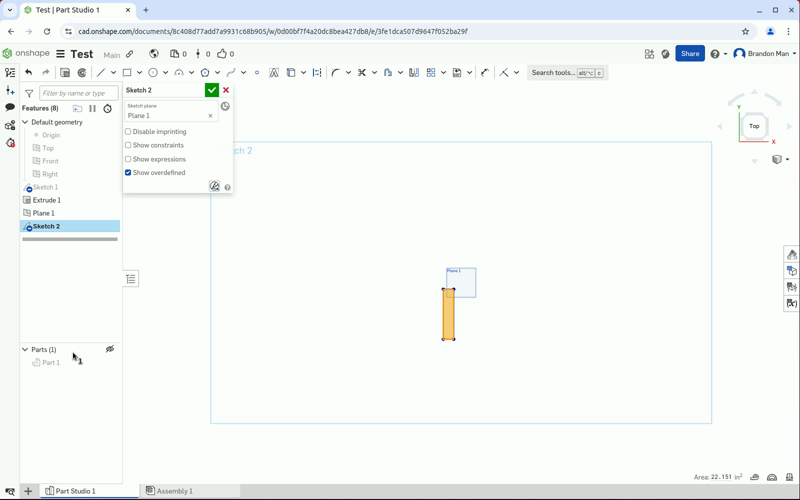
key(shift+y)
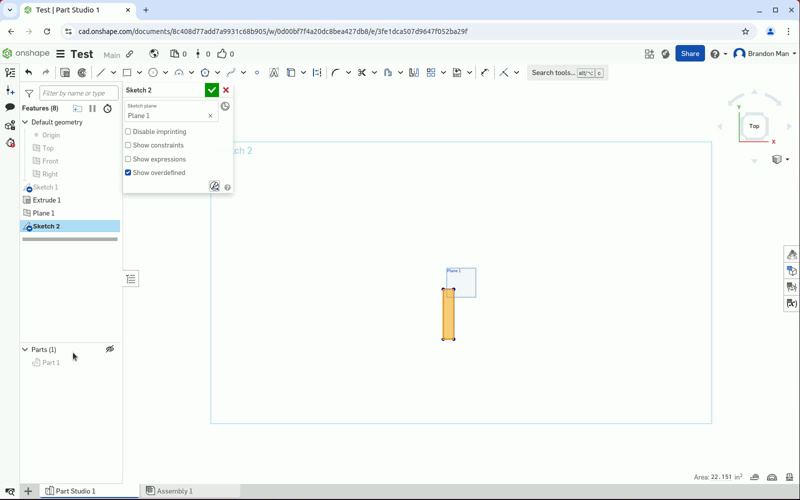
key(shift+e)
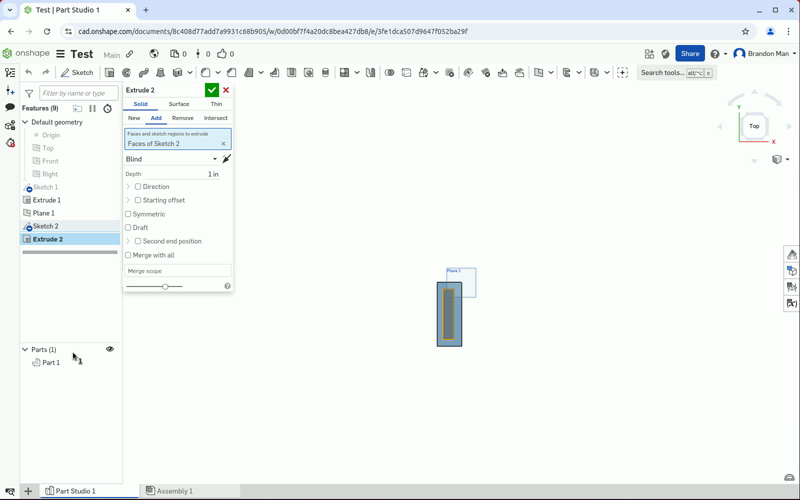
mouse_move(143, 106)
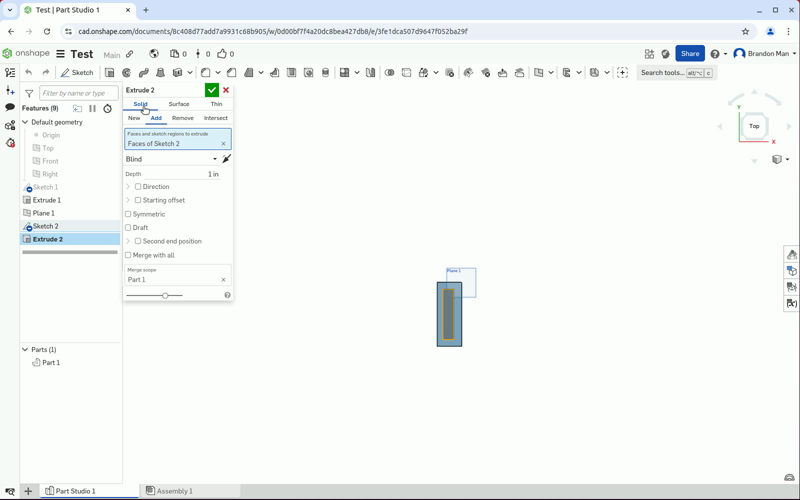
click(143, 106)
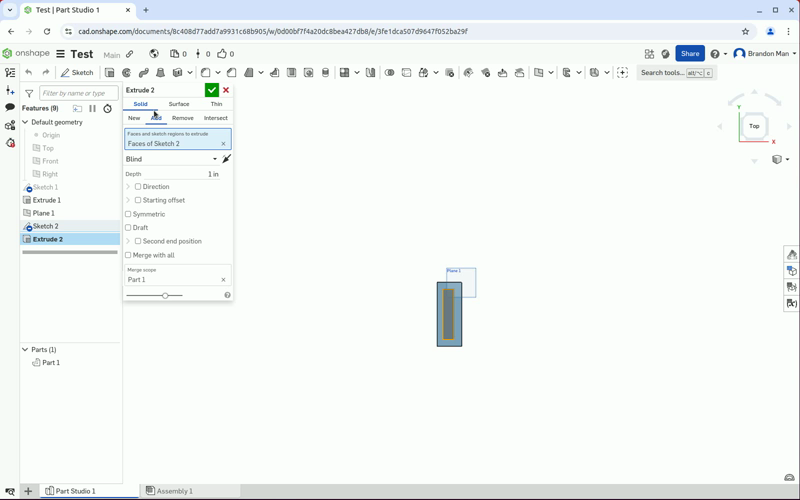
mouse_move(186, 120)
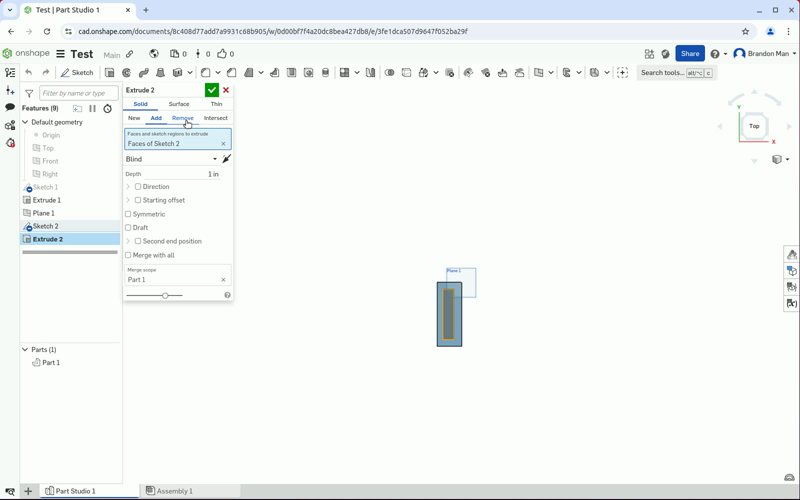
click(186, 120)
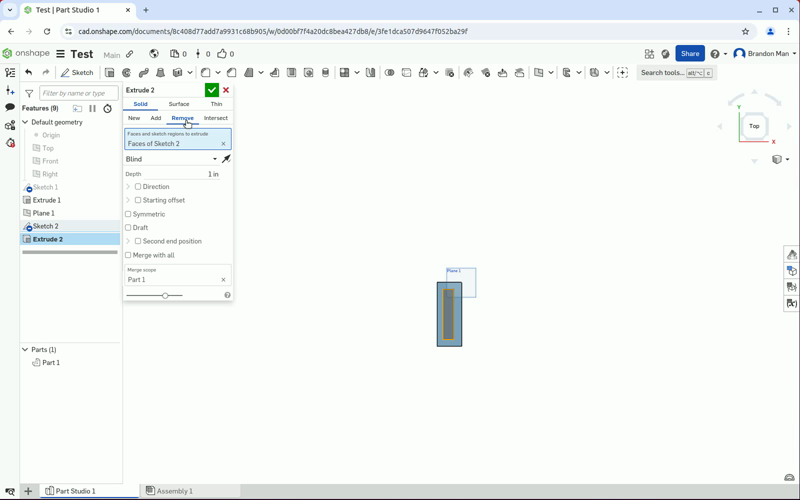
key(tab, 4)
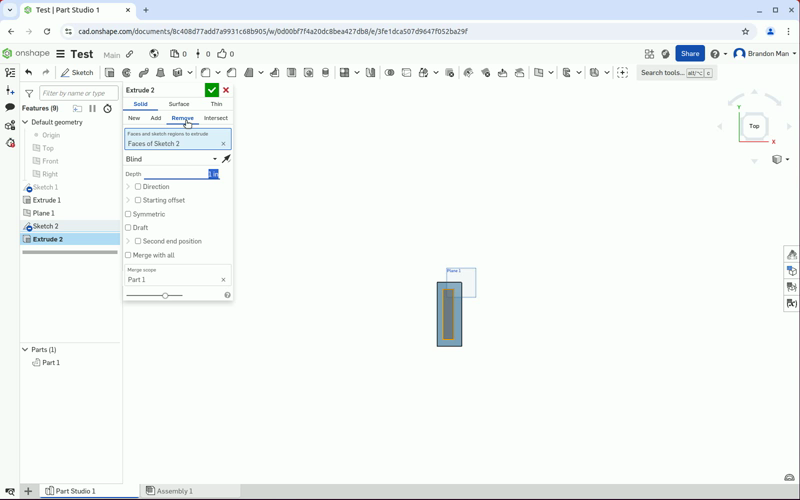
text(10.11)
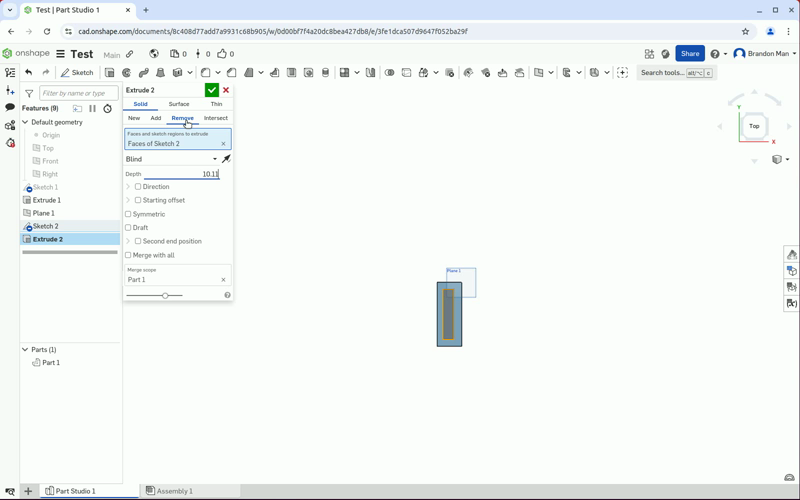
key(tab, 6)
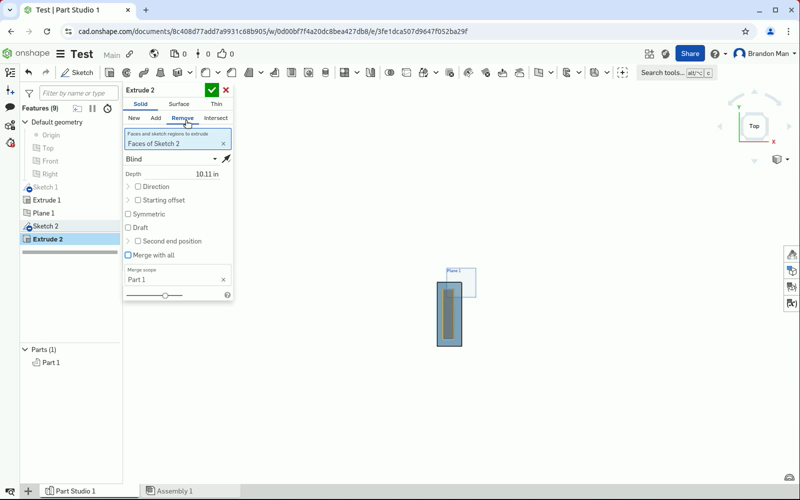
key(space)
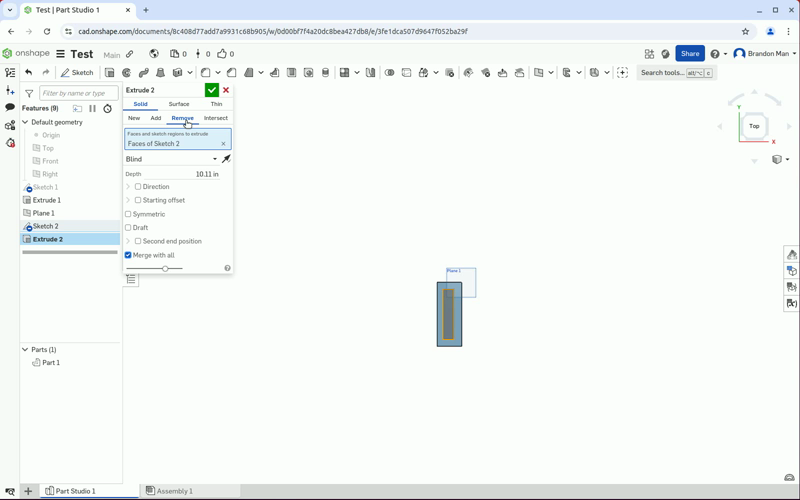
key(enter)
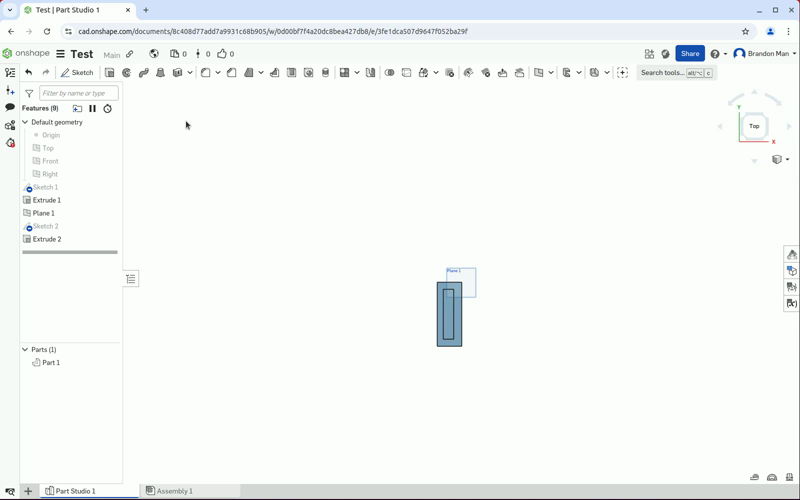
key(shift+h)
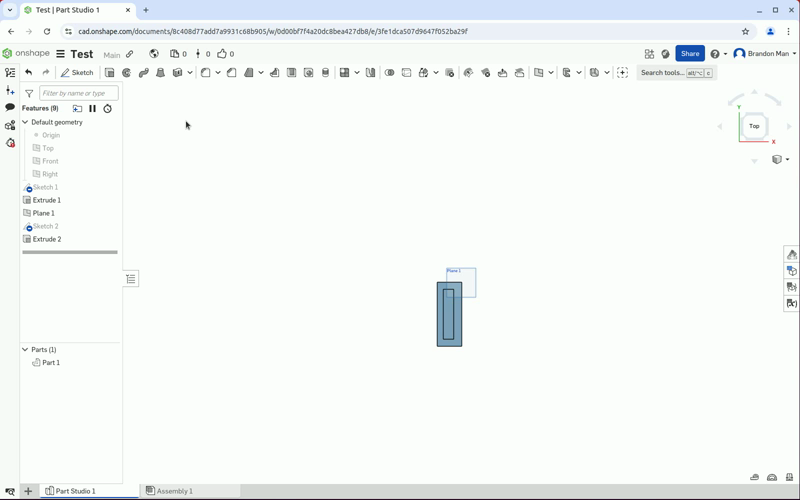
key(shift+h)
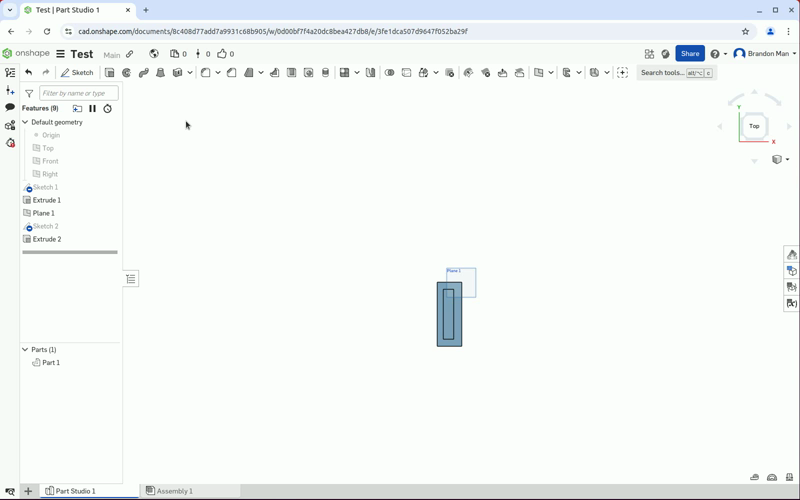
mouse_move(73, 189)
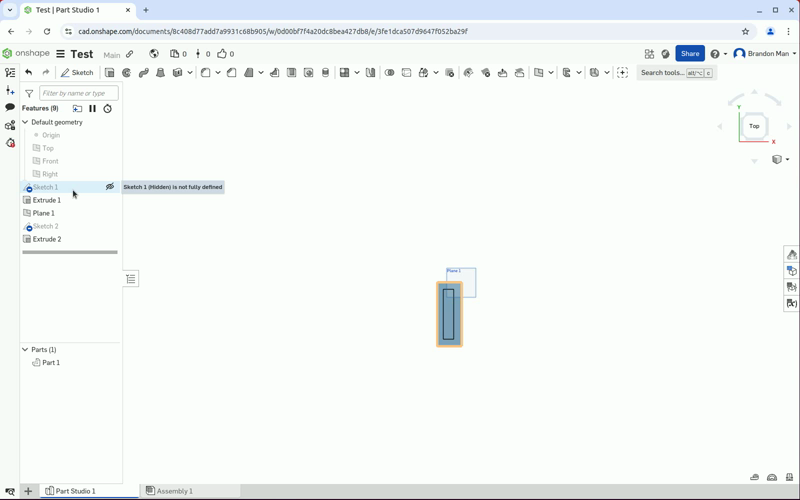
click(73, 189)
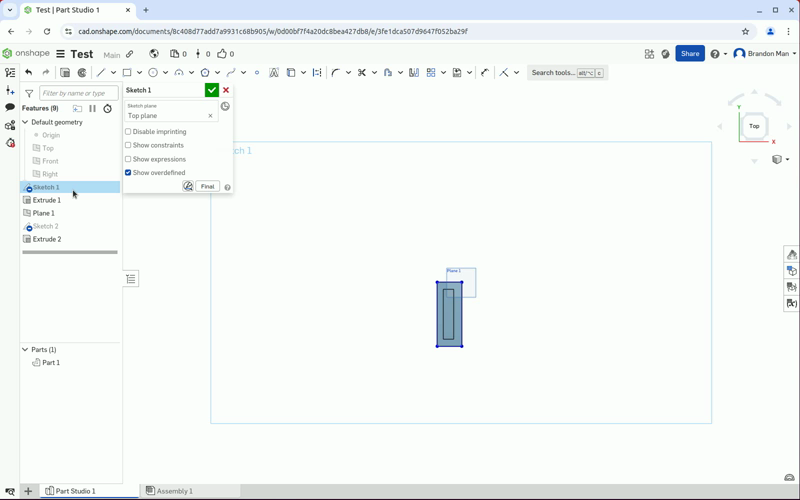
mouse_move(229, 92)
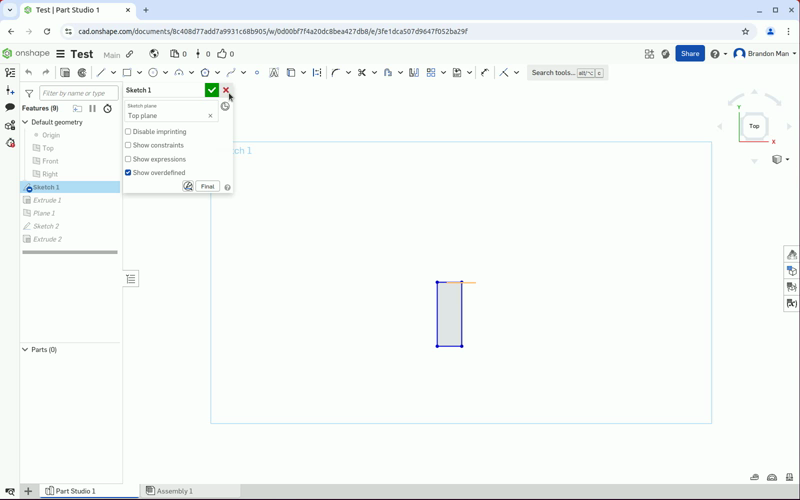
click(229, 92)
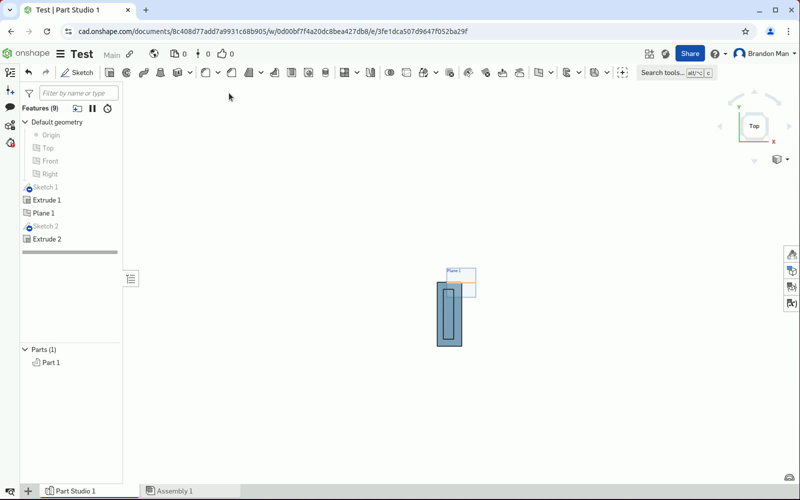
mouse_move(73, 352)
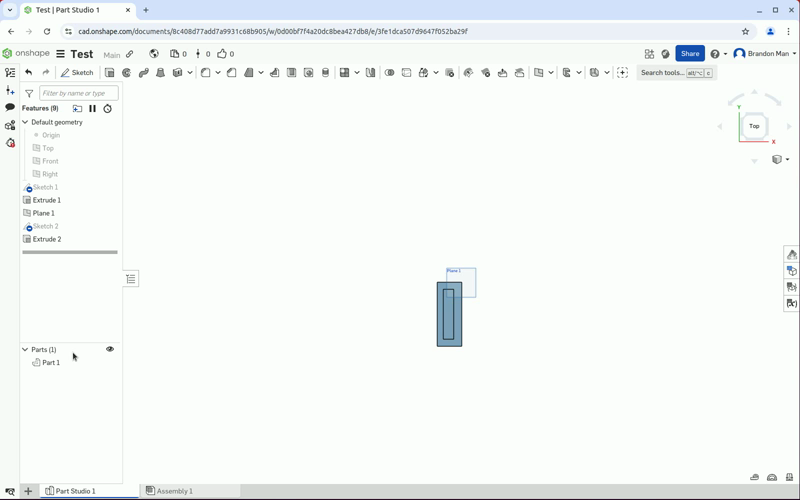
key(y)
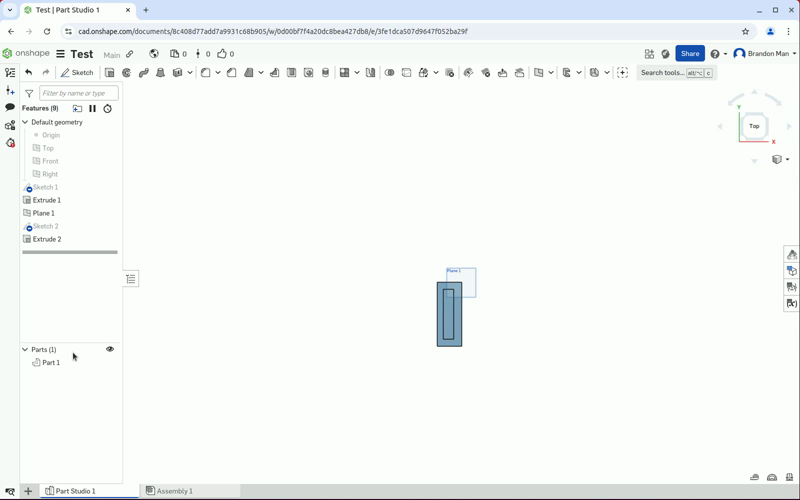
key(shift+p)
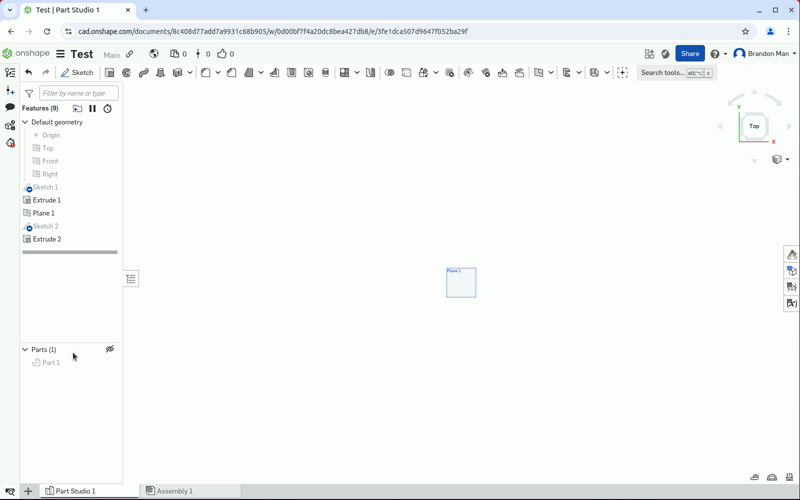
key(space)
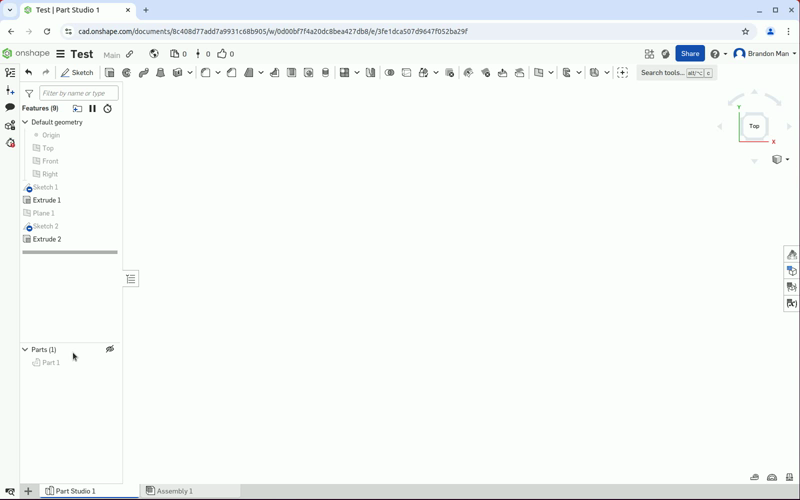
key_down(shift)
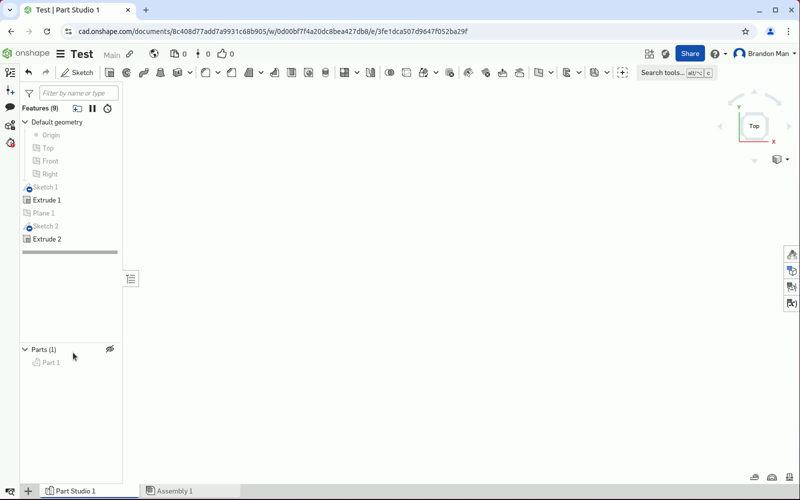
key(up)
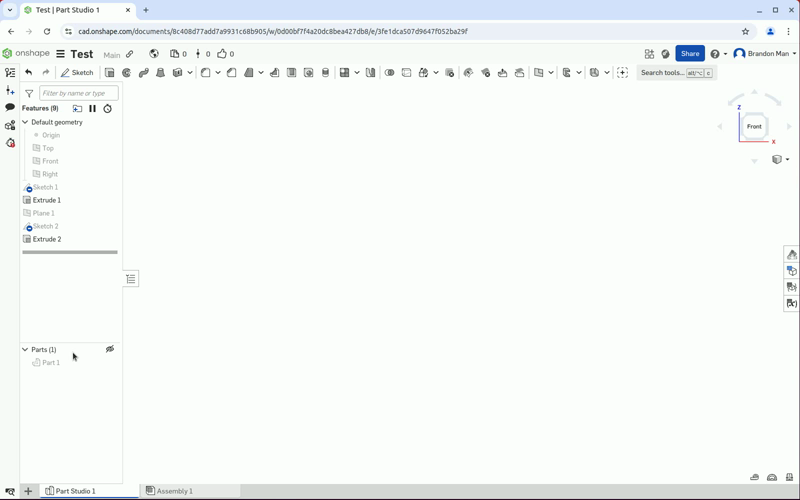
key_up(shift)
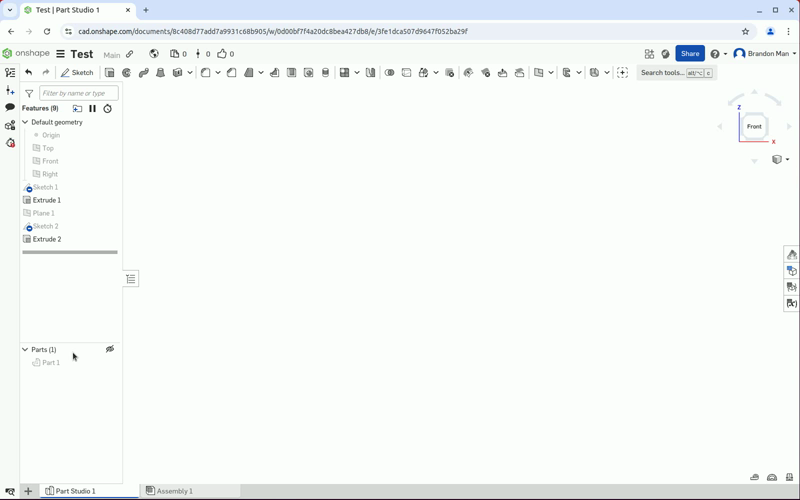
mouse_move(73, 352)
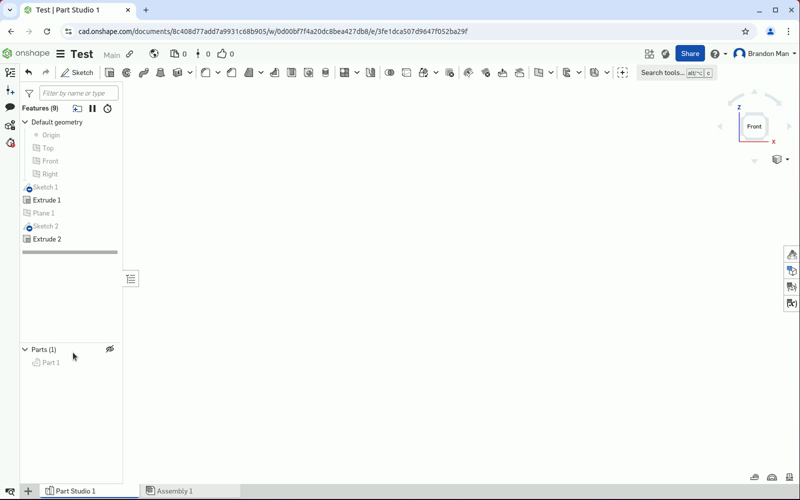
key(shift+y)
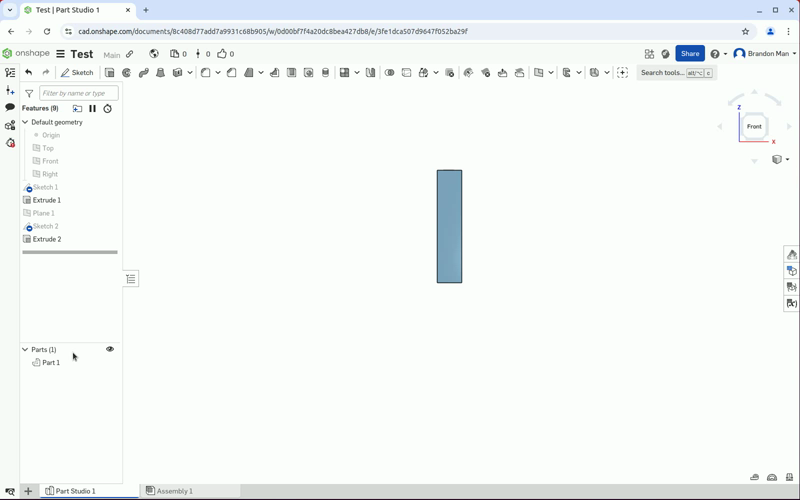
mouse_move(541, 75)
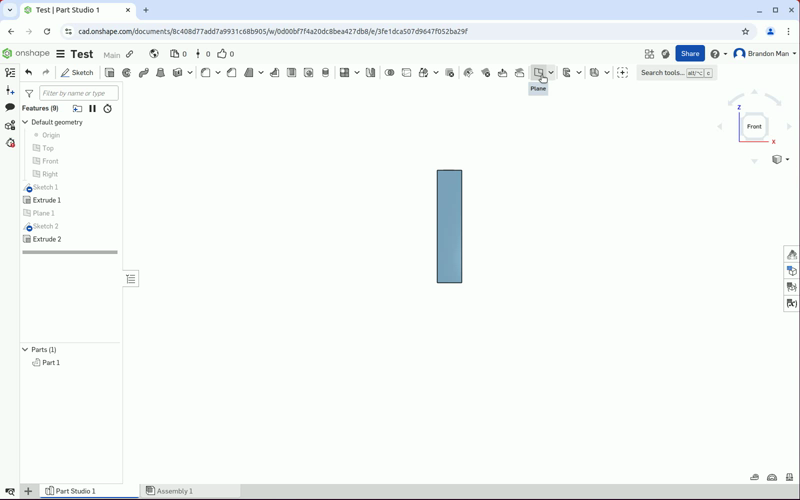
click(541, 75)
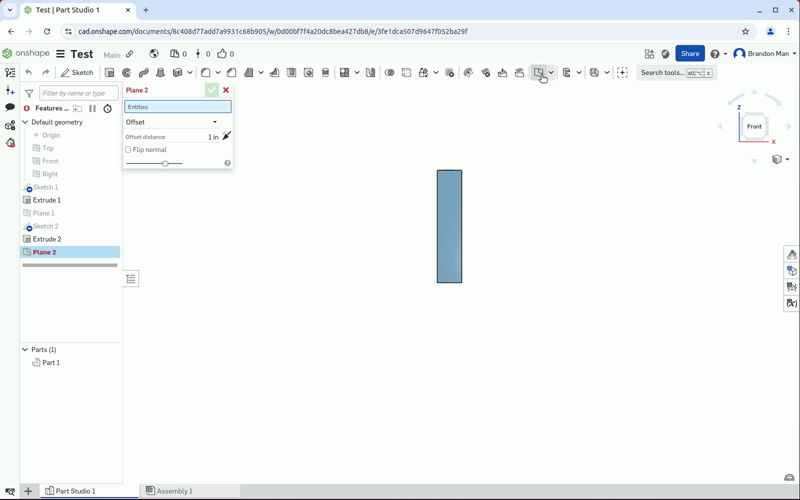
mouse_move(73, 163)
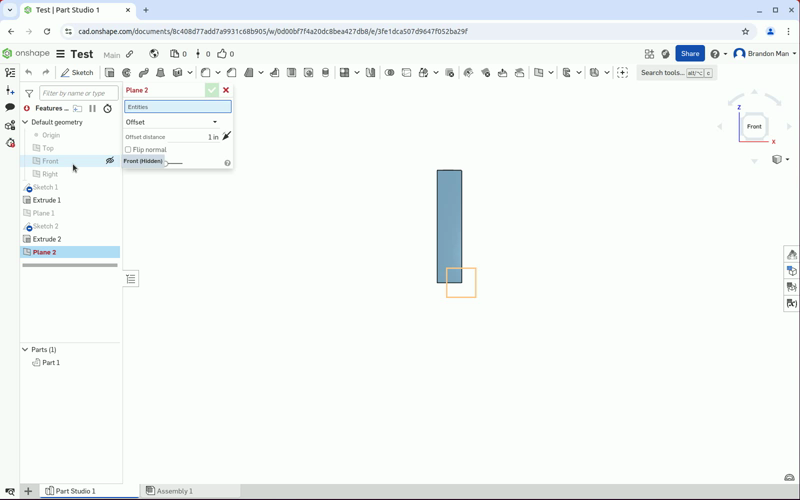
click(73, 163)
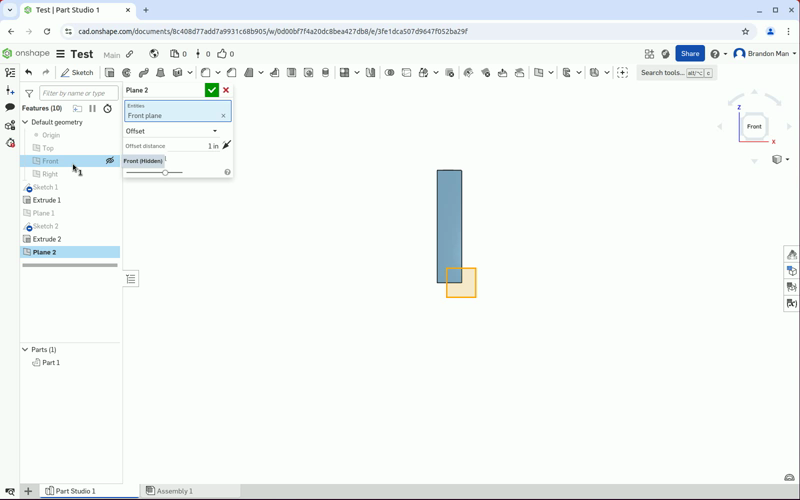
key(tab, 2)
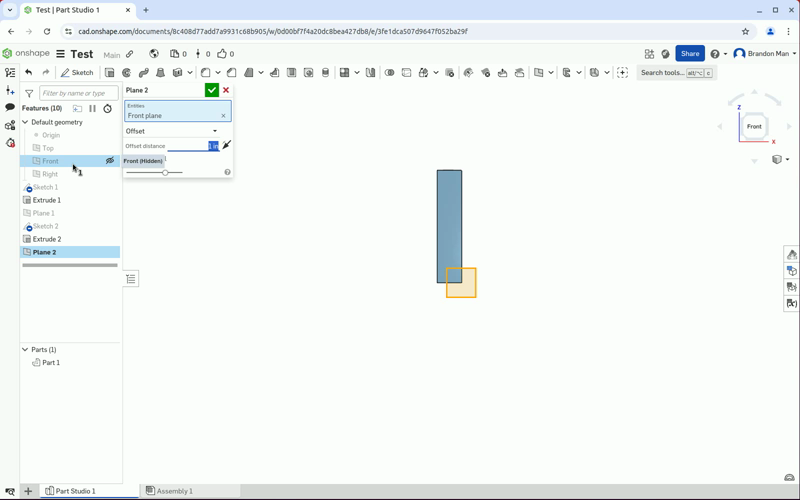
text(13.002)
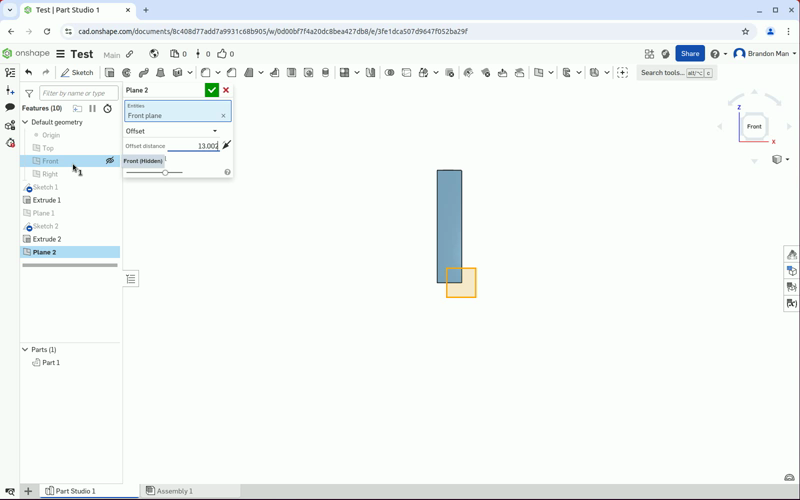
key(enter, 2)
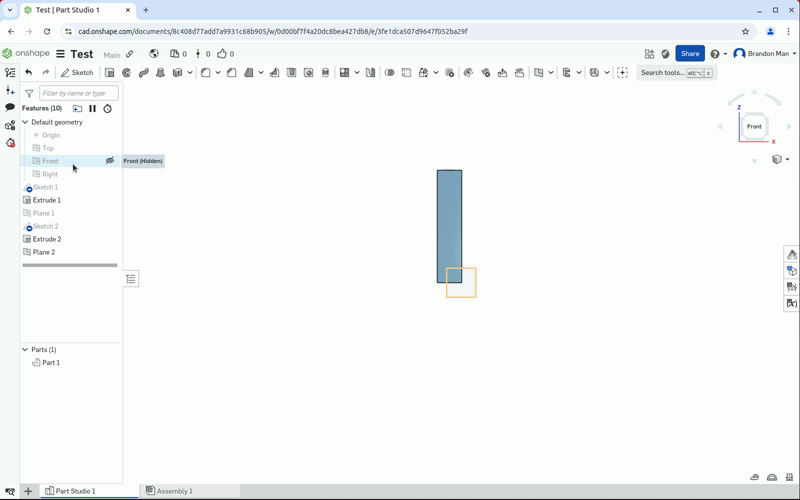
key(shift+s)
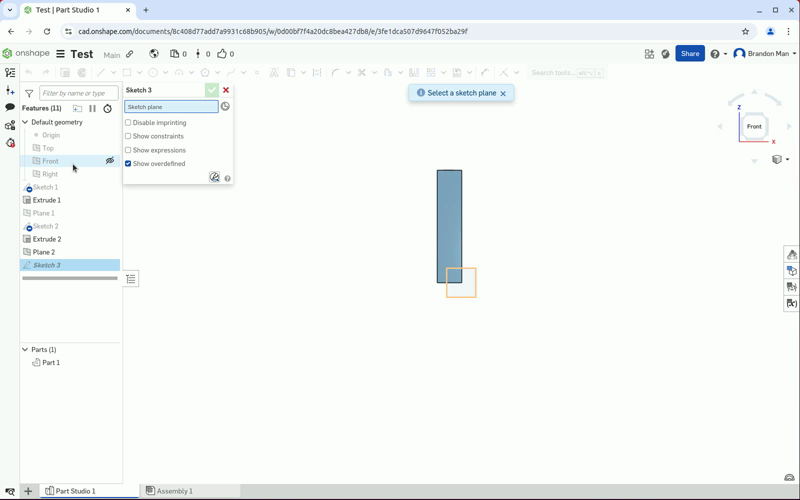
mouse_move(73, 254)
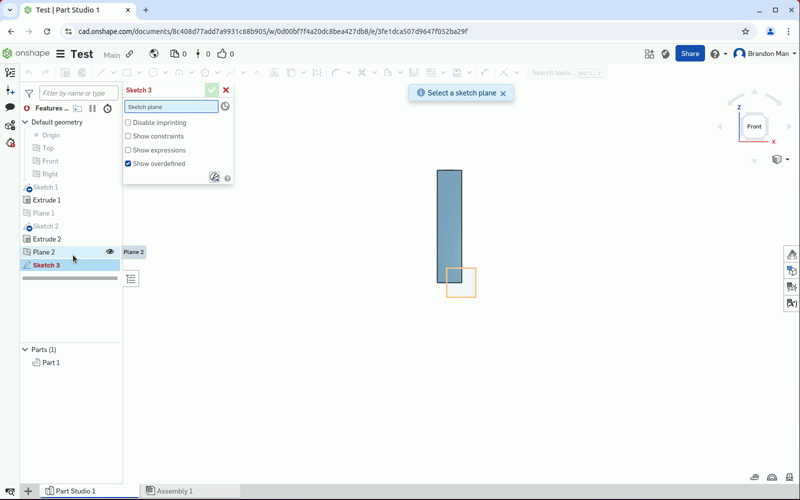
click(73, 254)
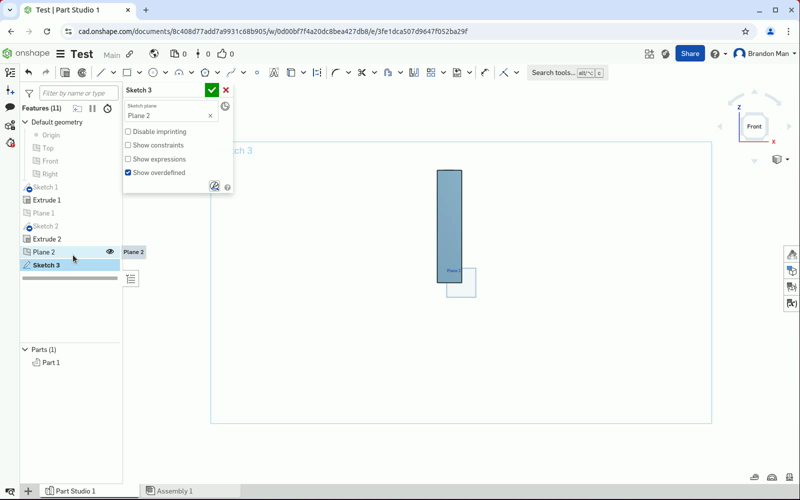
mouse_move(73, 352)
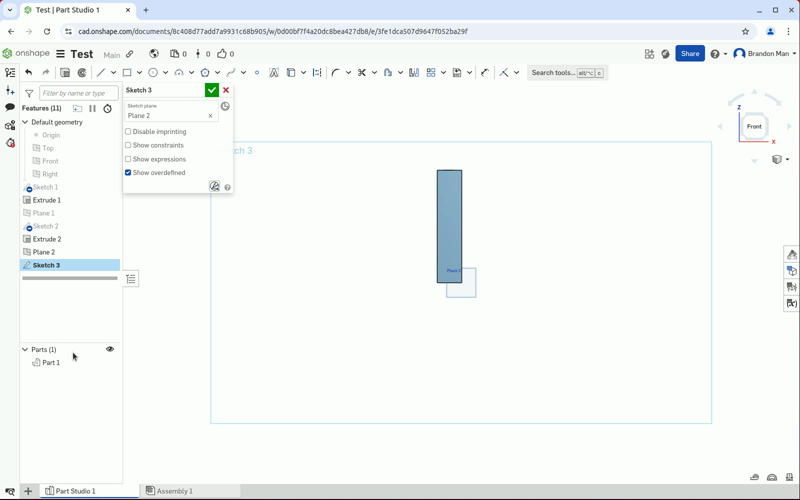
key(y)
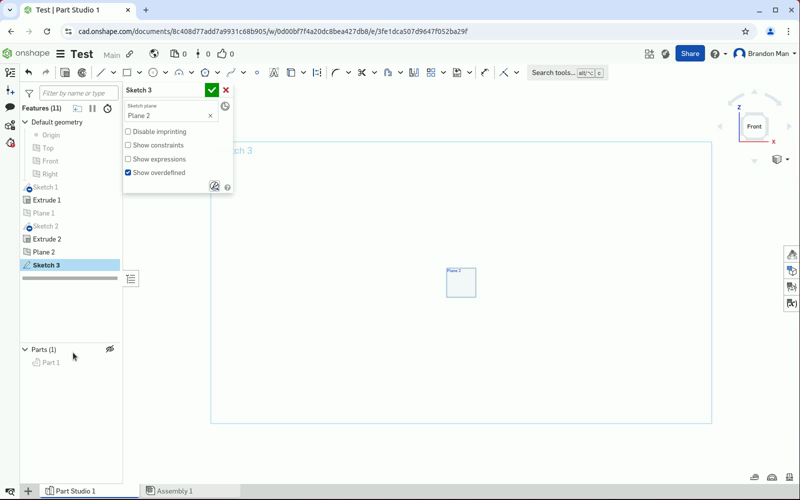
key(l)
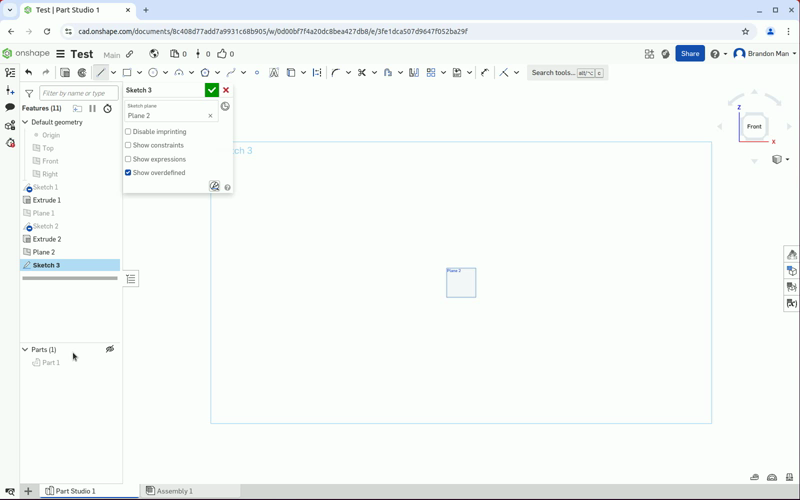
key_down(shift)
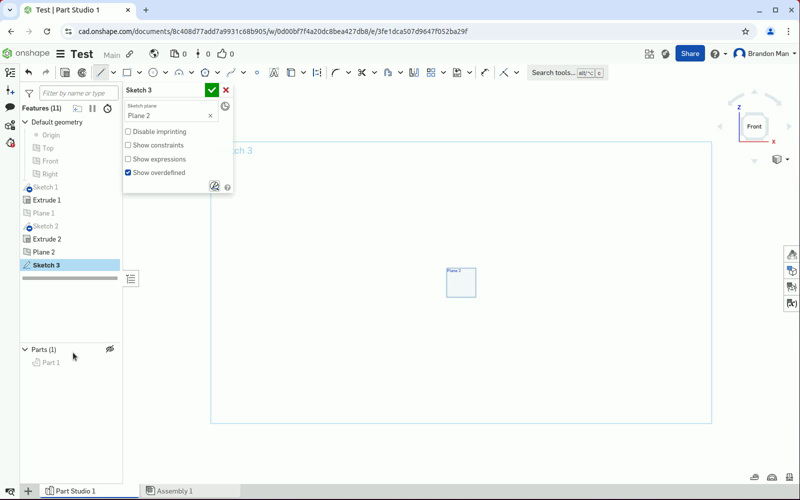
mouse_move(443, 275)
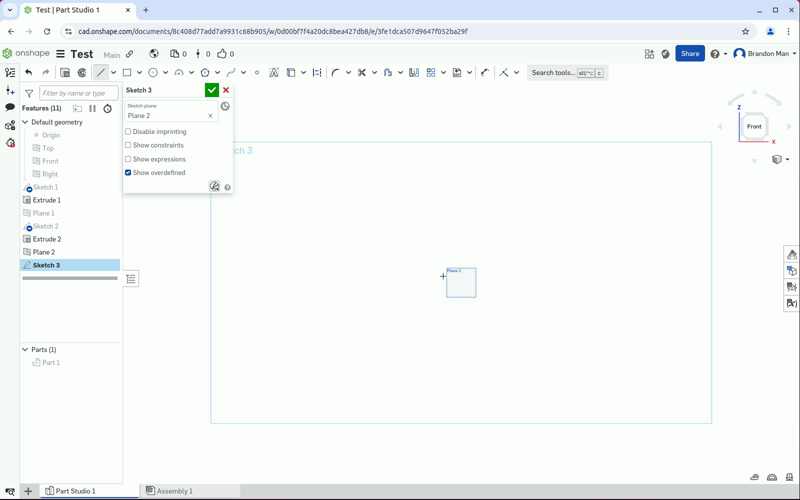
click(443, 275)
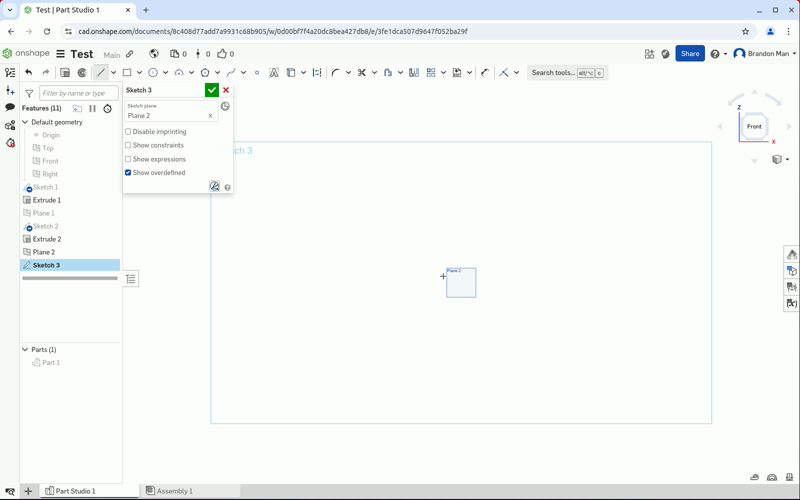
key_up(shift)
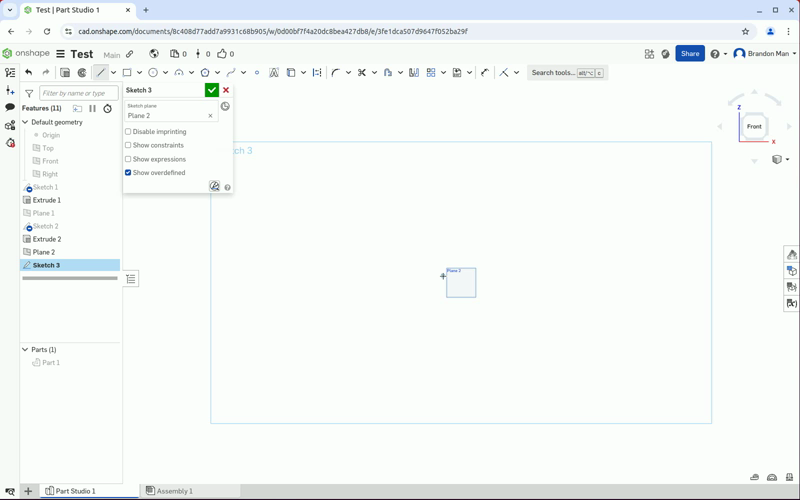
key_down(shift)
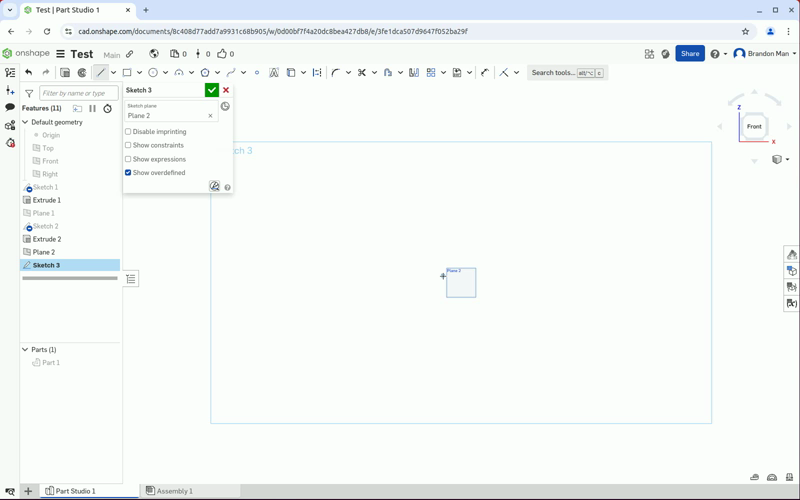
mouse_move(473, 275)
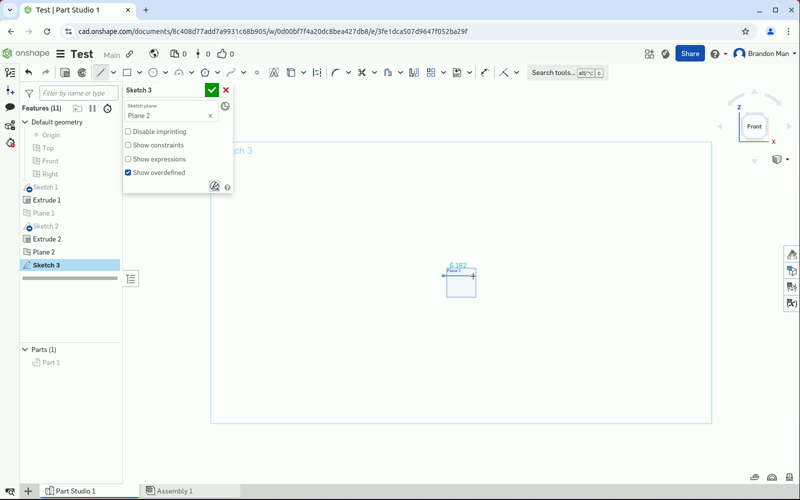
mouse_move(453, 275)
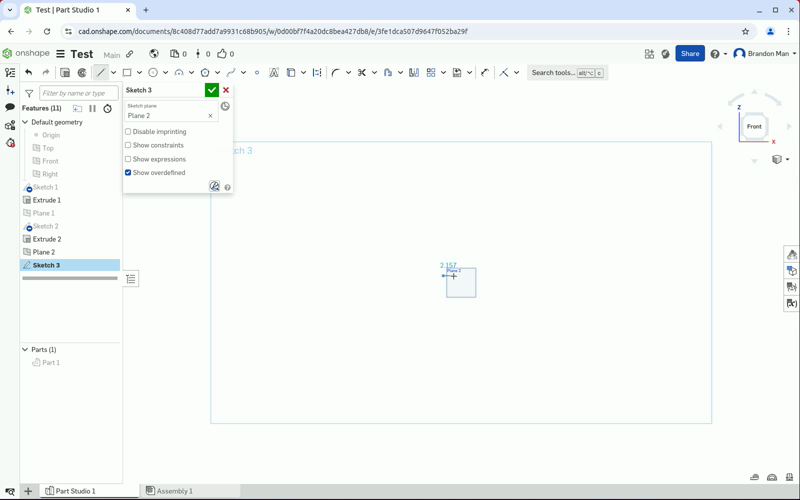
click(453, 275)
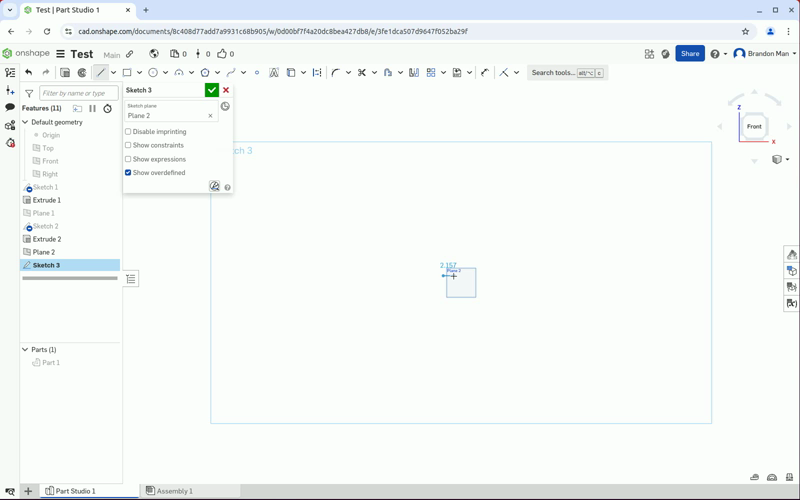
key_up(shift)
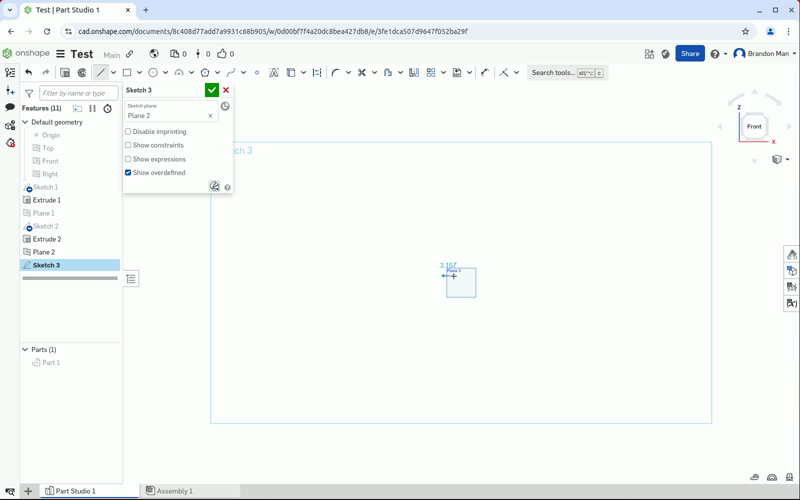
key_down(shift)
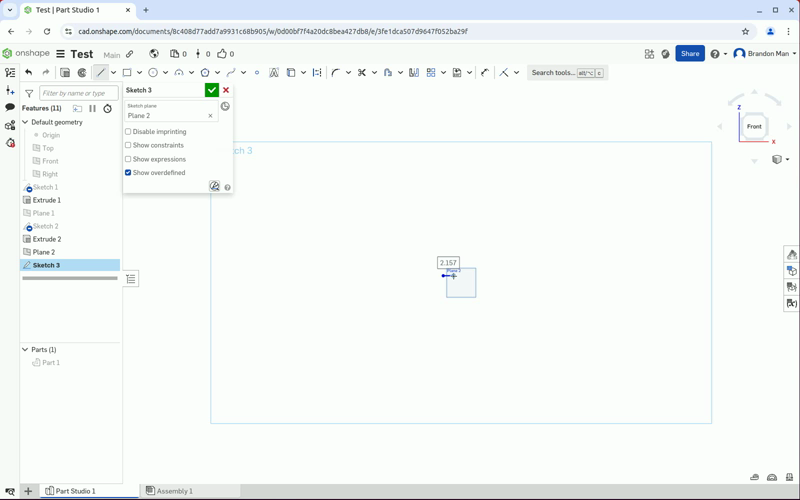
mouse_move(483, 275)
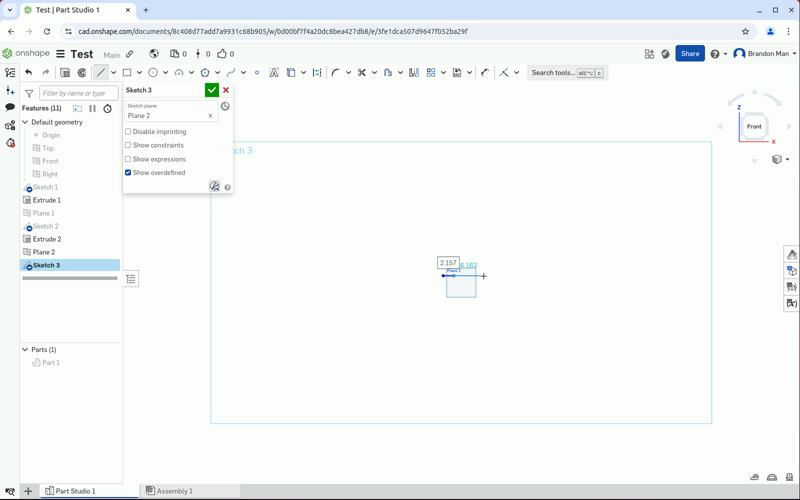
mouse_move(453, 225)
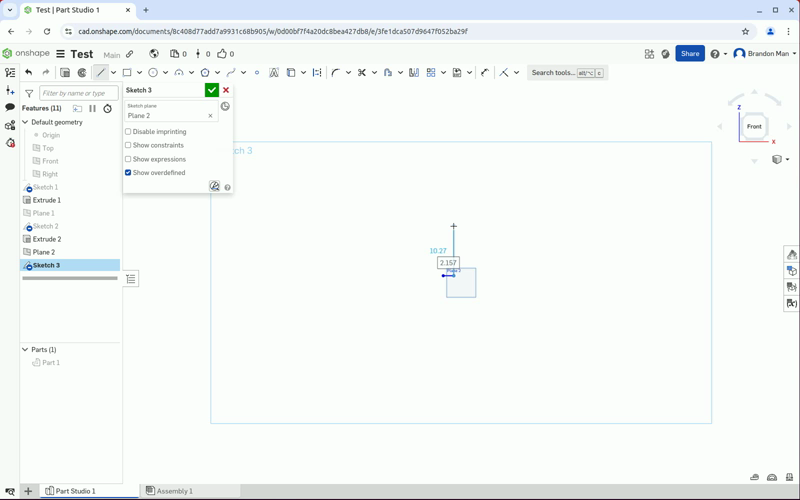
click(453, 225)
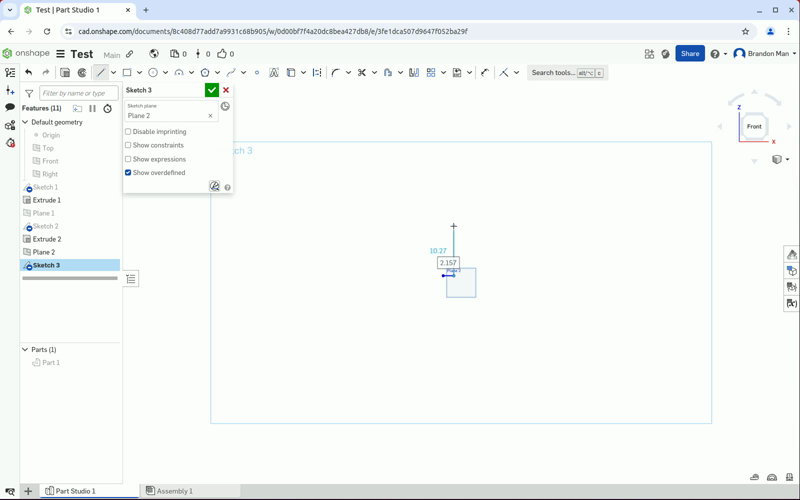
key_up(shift)
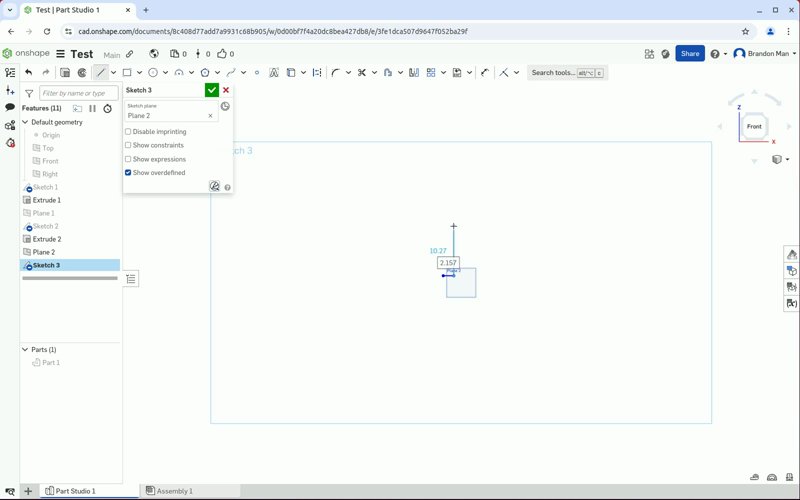
key_down(shift)
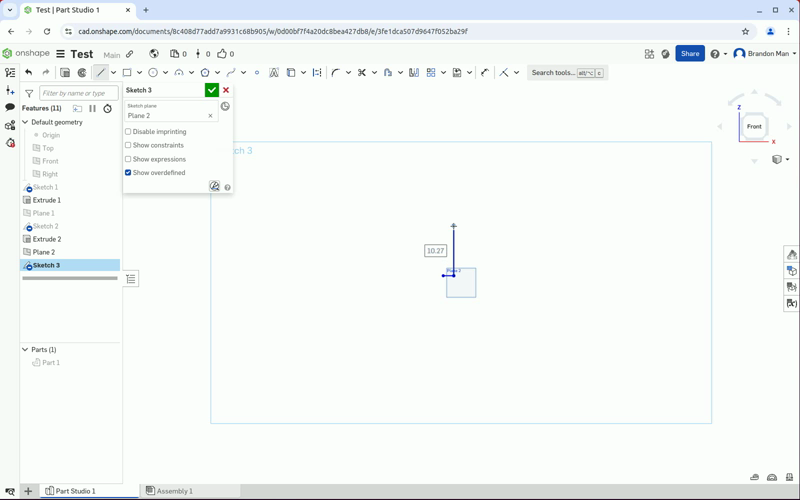
mouse_move(483, 225)
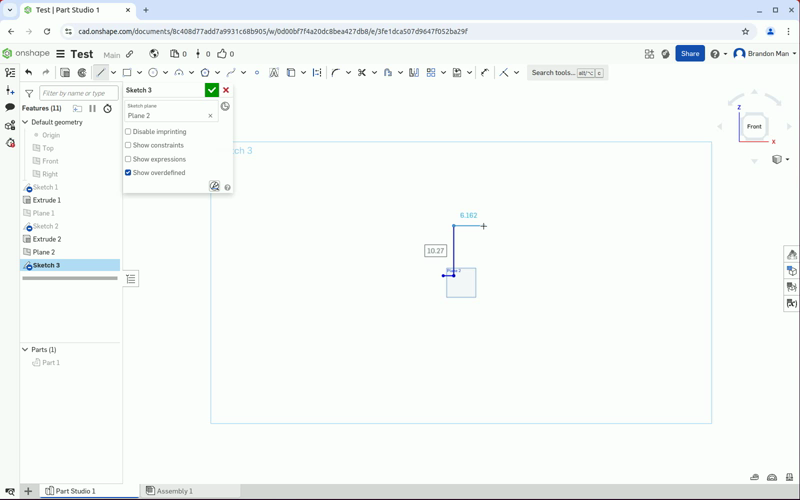
mouse_move(443, 225)
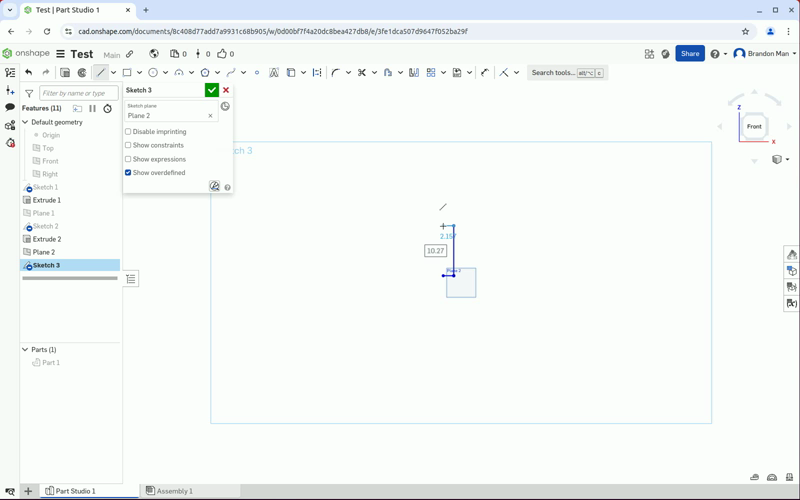
click(443, 225)
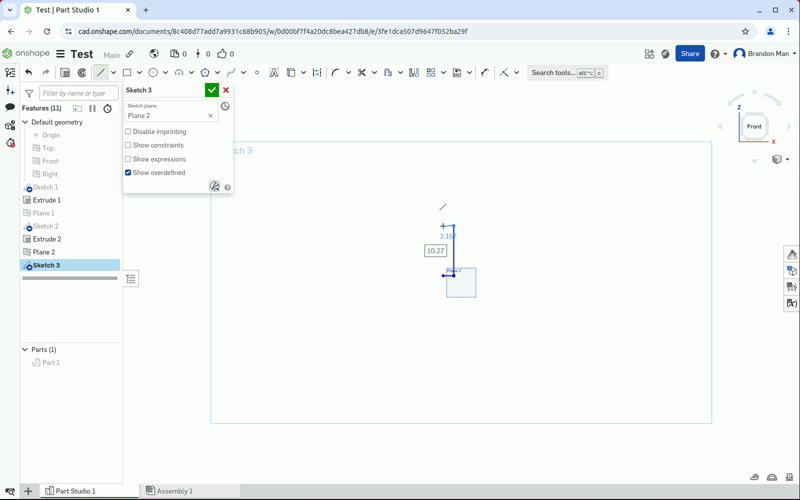
key_up(shift)
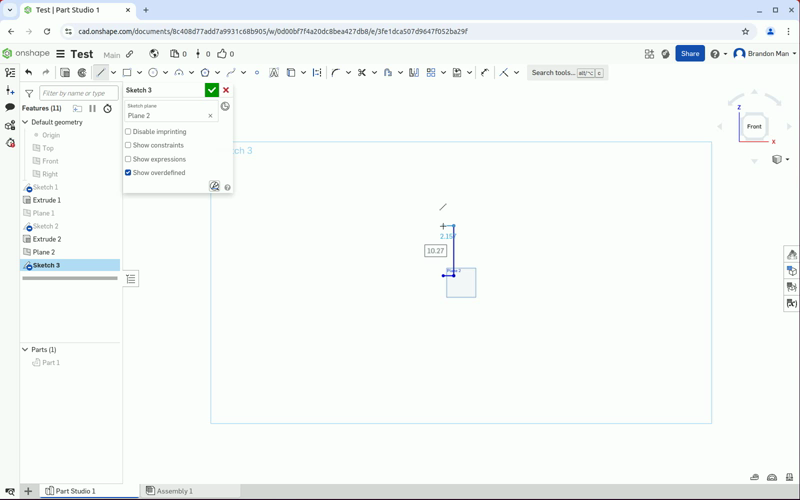
mouse_move(473, 225)
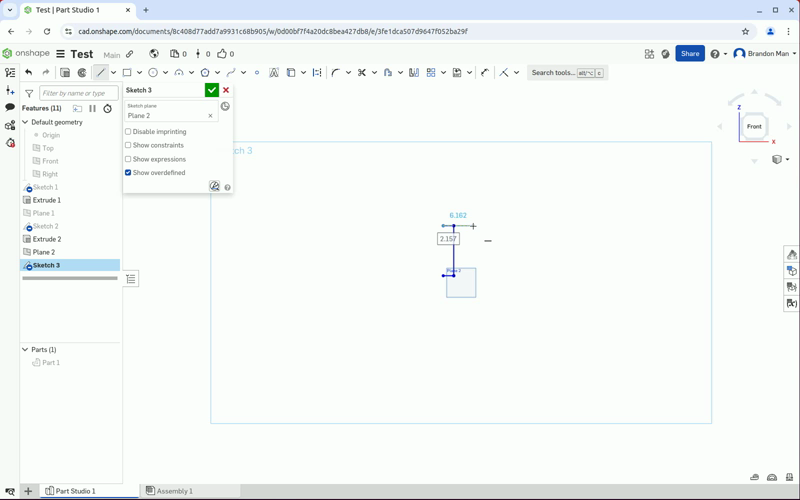
key_down(shift)
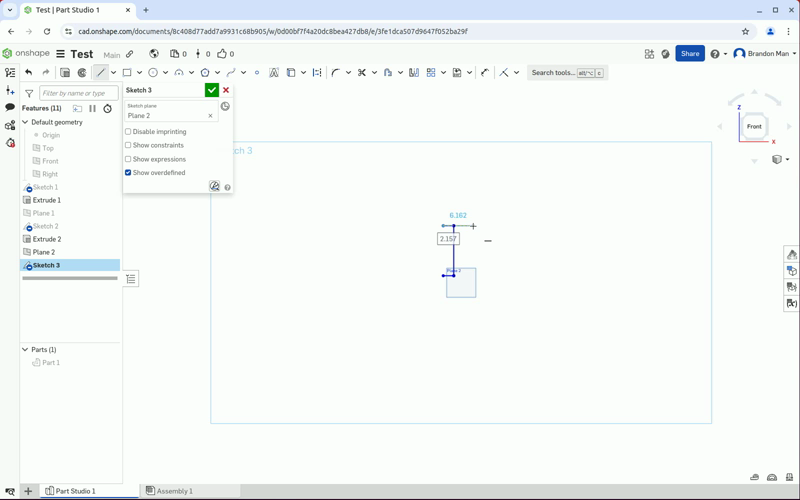
mouse_move(443, 275)
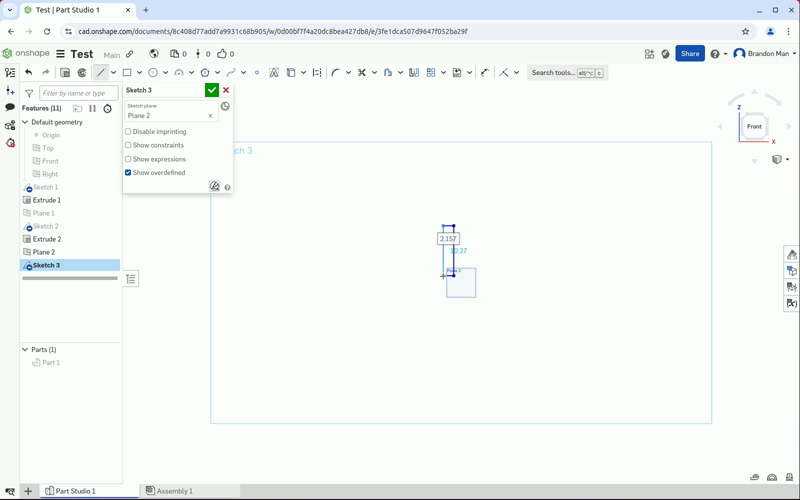
key_up(shift)
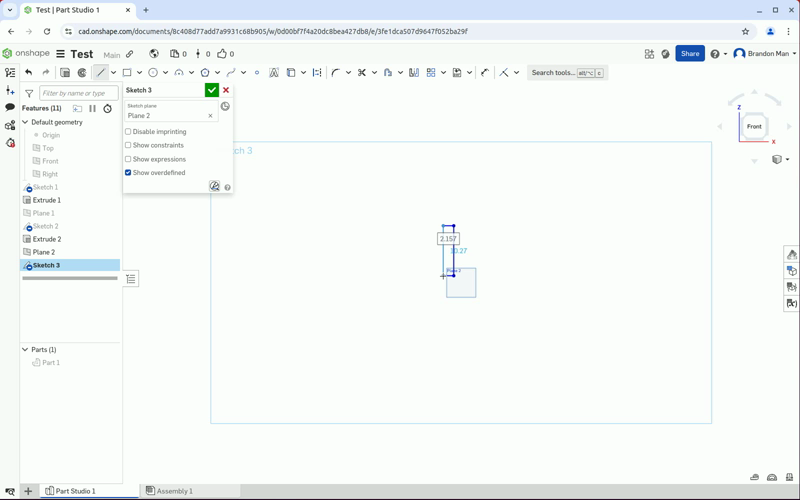
click(443, 275)
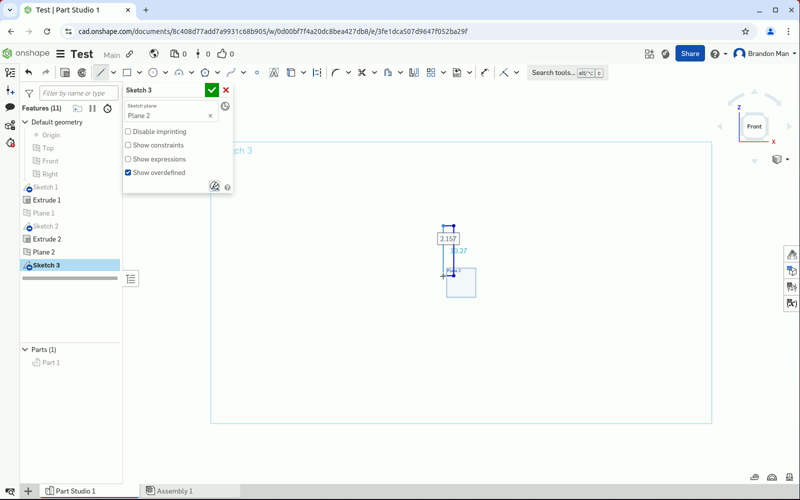
key(esc)
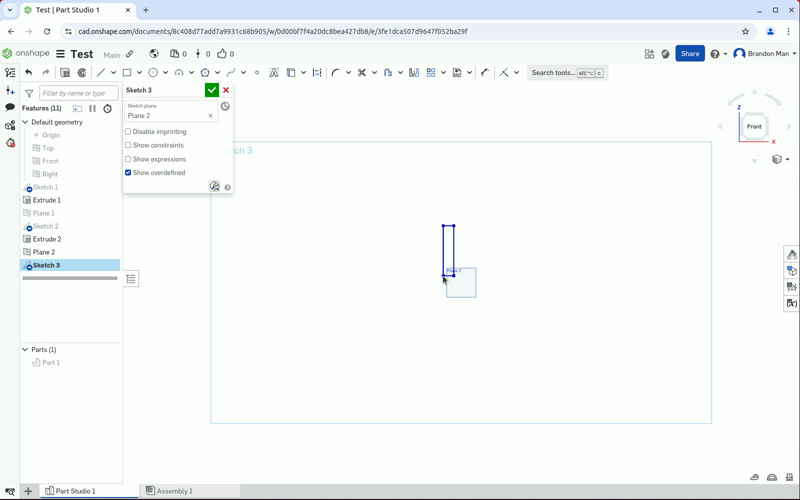
mouse_move(445, 247)
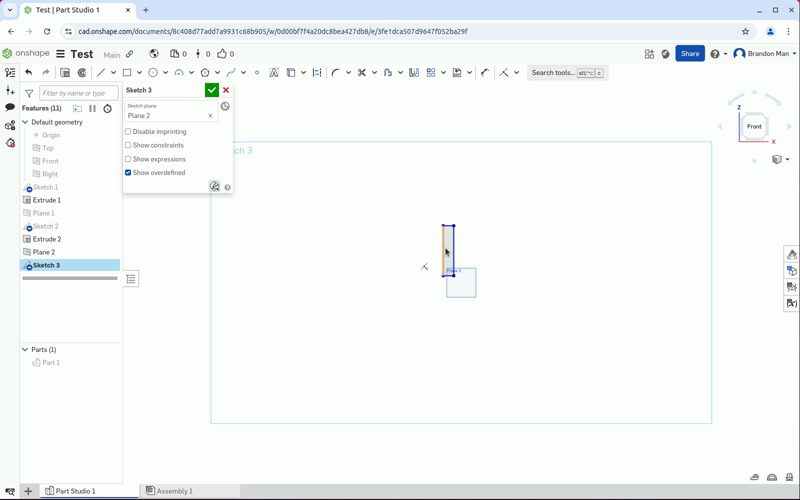
scroll(6)
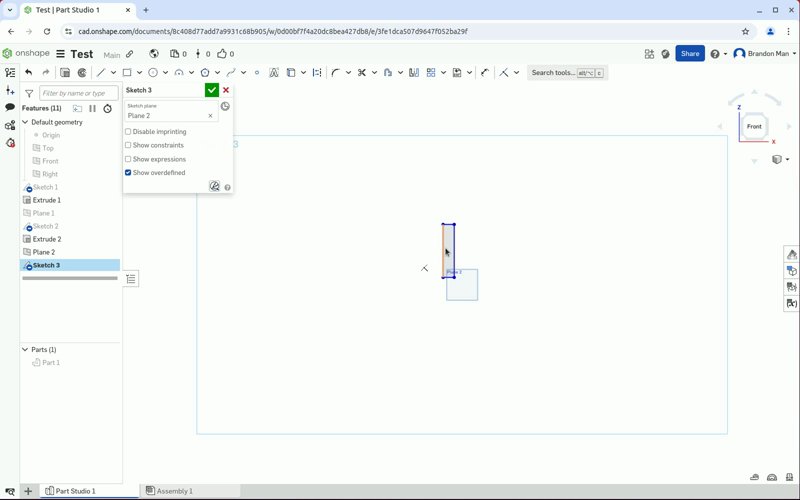
scroll(6)
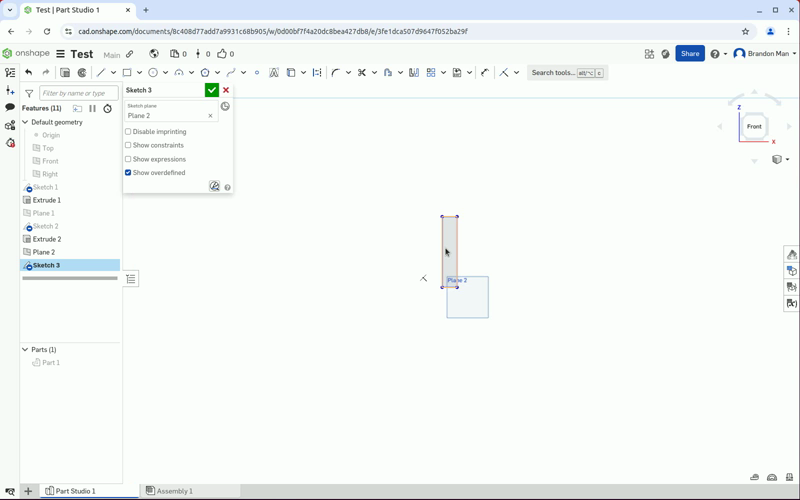
scroll(6)
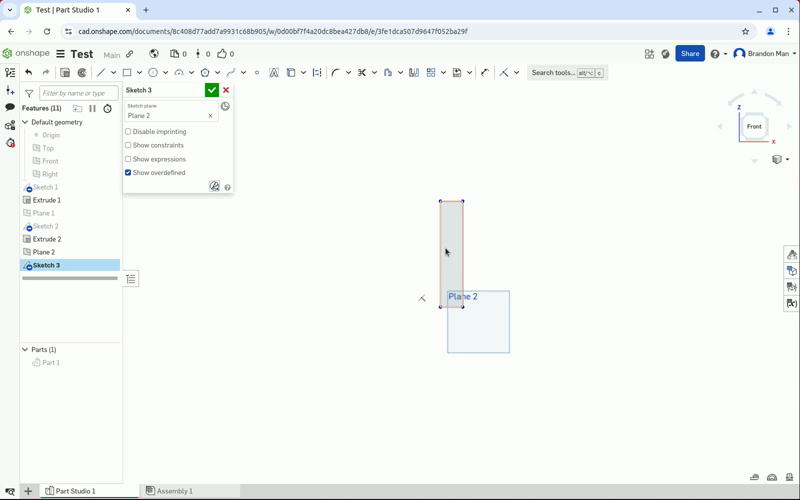
scroll(6)
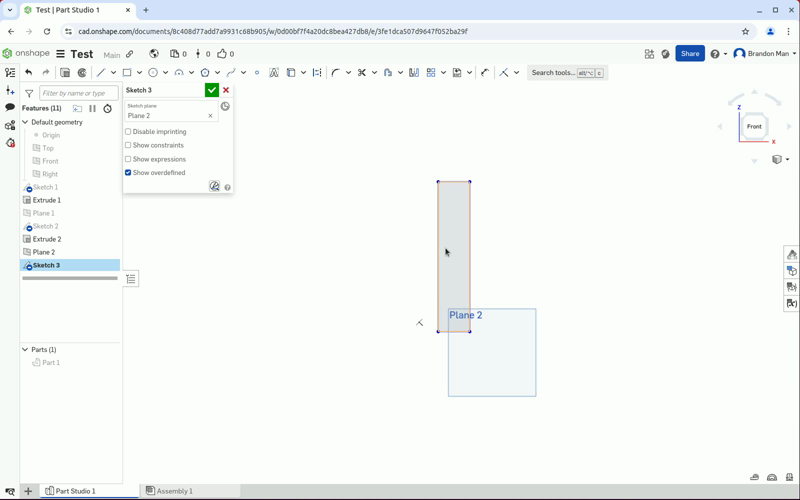
scroll(6)
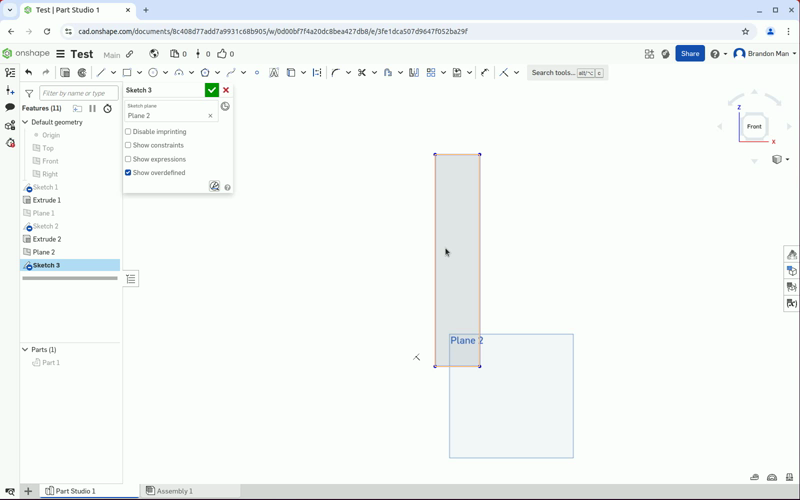
scroll(6)
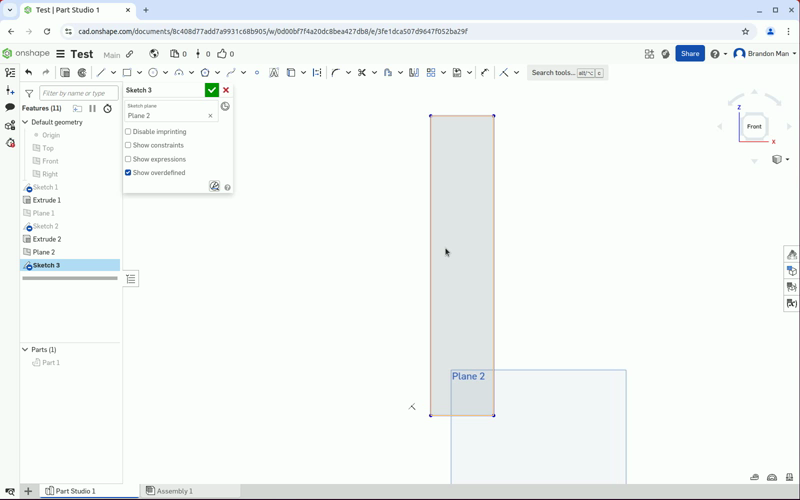
scroll(6)
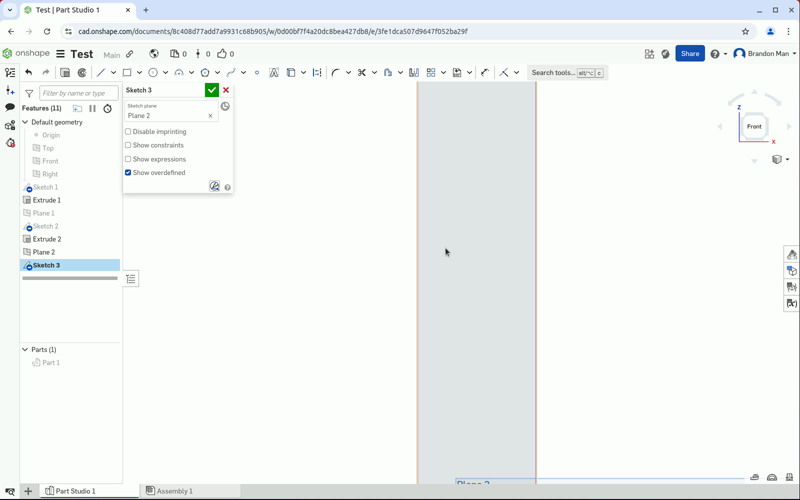
click(445, 247)
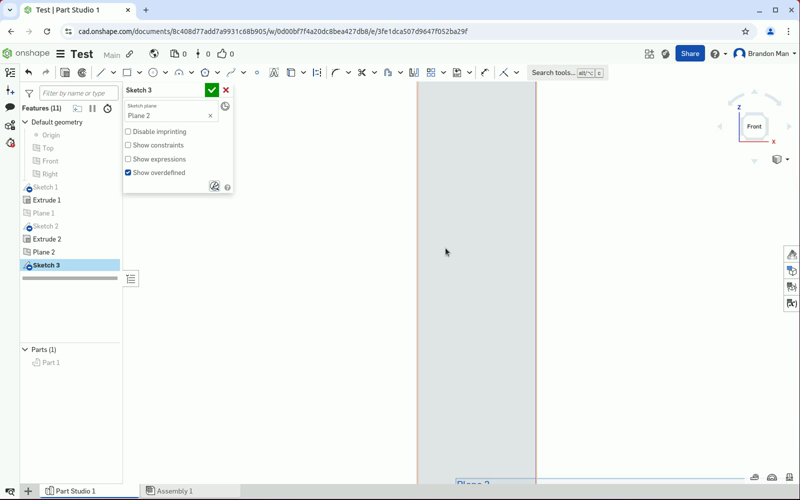
scroll(-6)
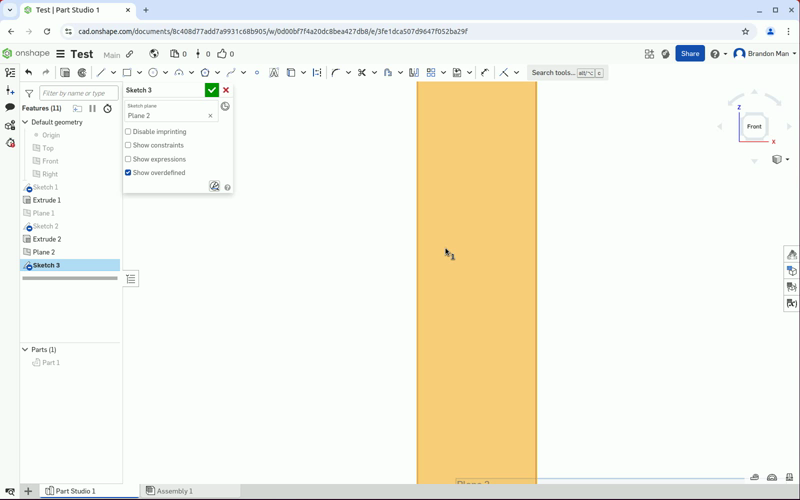
scroll(-6)
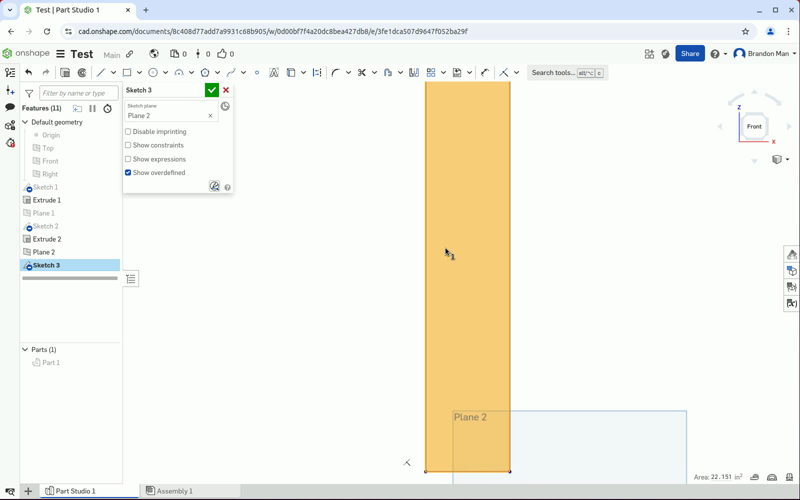
scroll(-6)
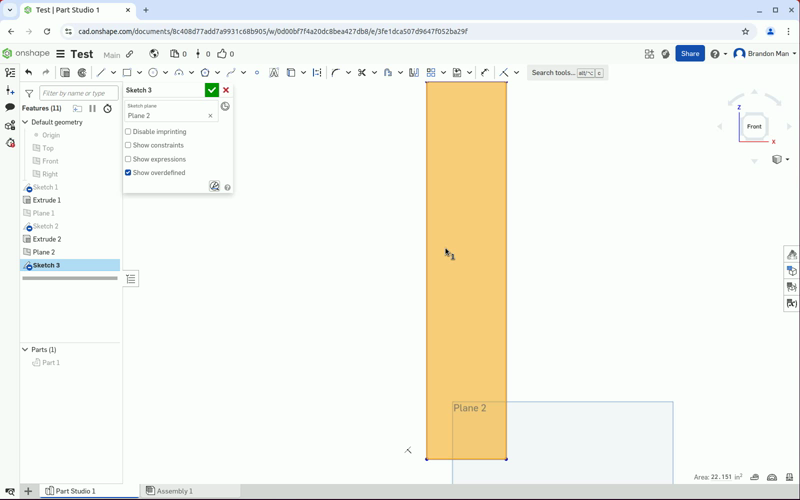
scroll(-6)
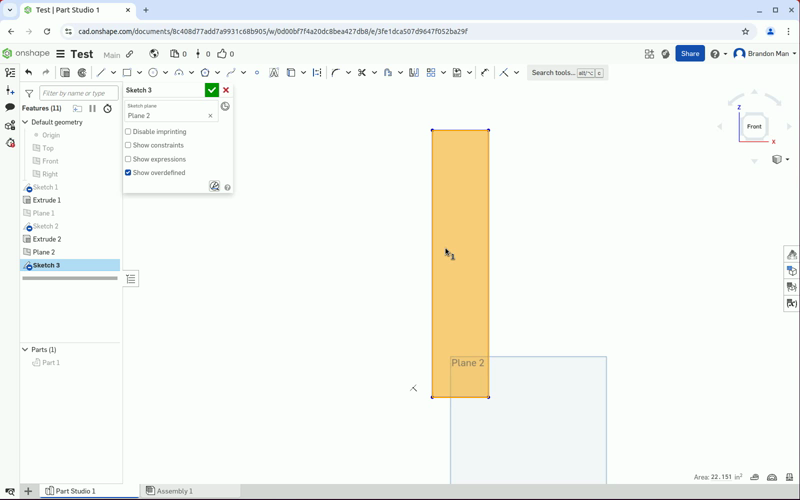
scroll(-6)
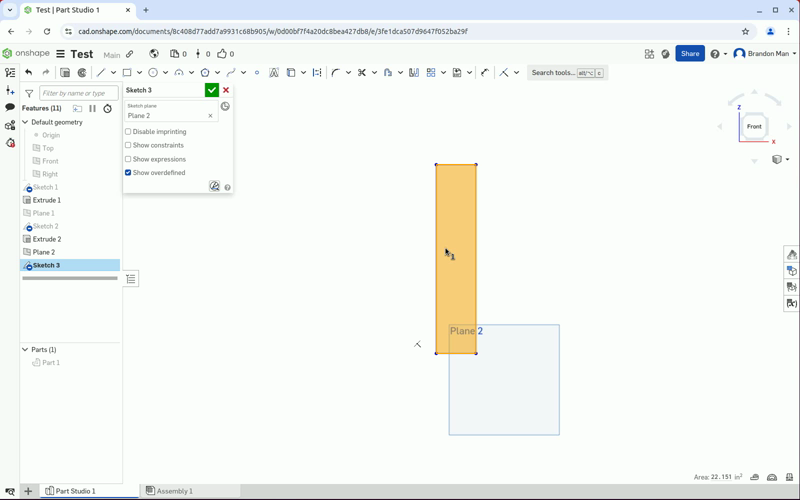
scroll(-6)
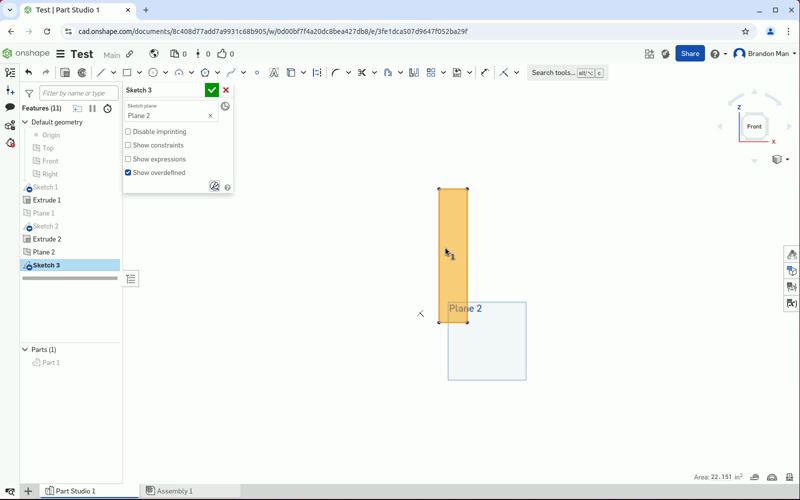
scroll(-6)
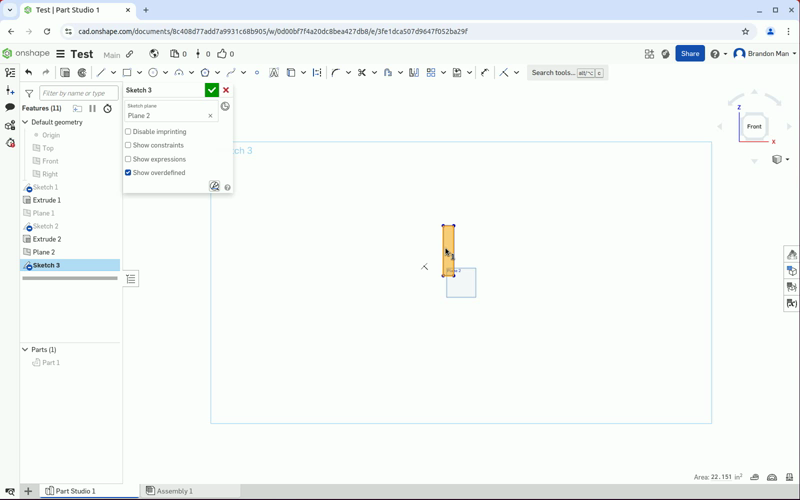
mouse_move(73, 352)
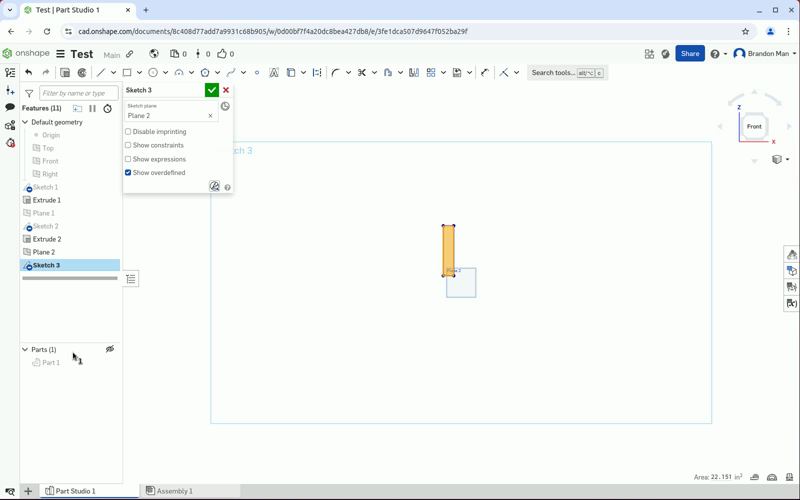
key(shift+y)
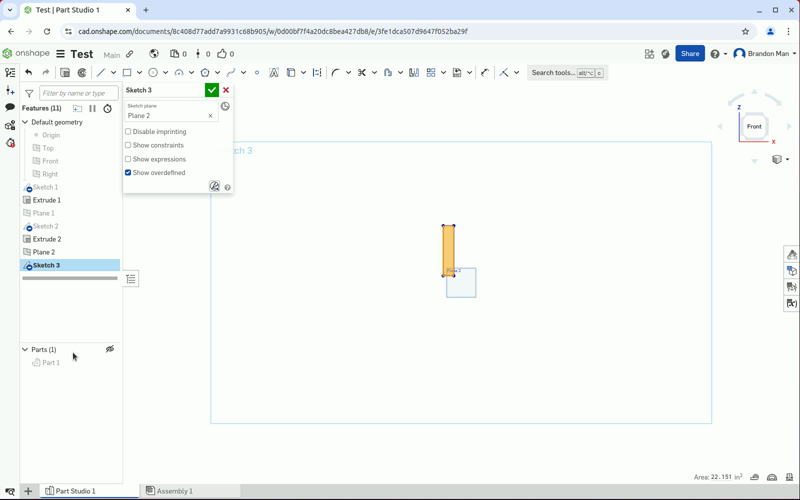
key(shift+e)
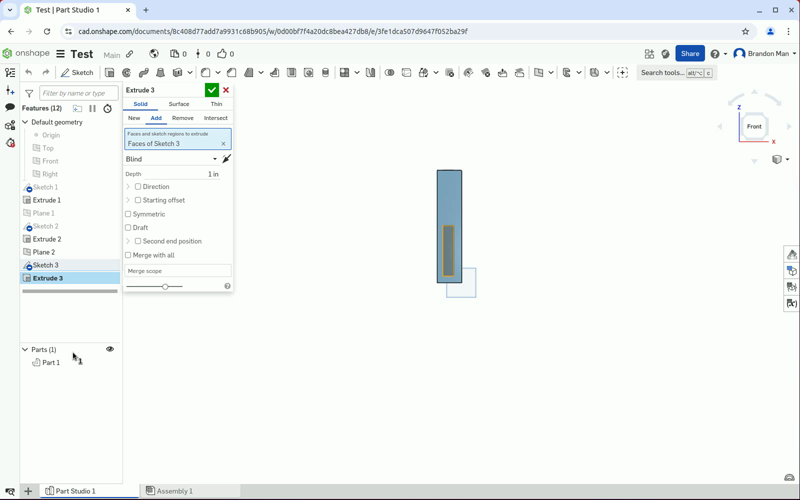
mouse_move(143, 106)
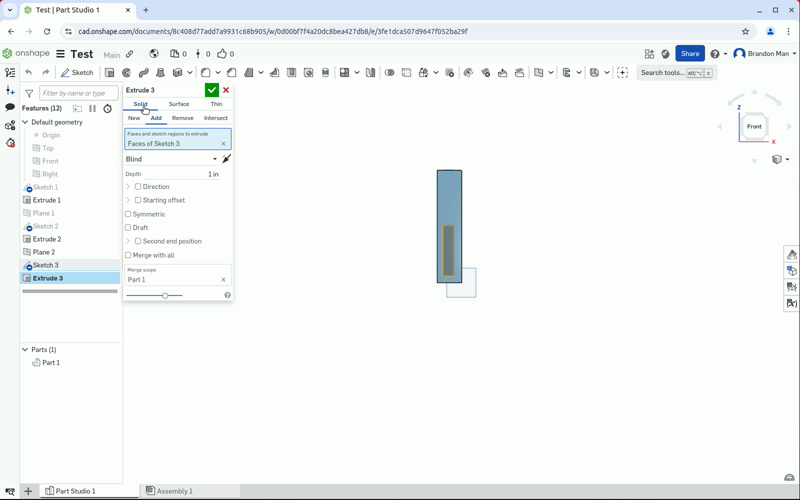
click(143, 106)
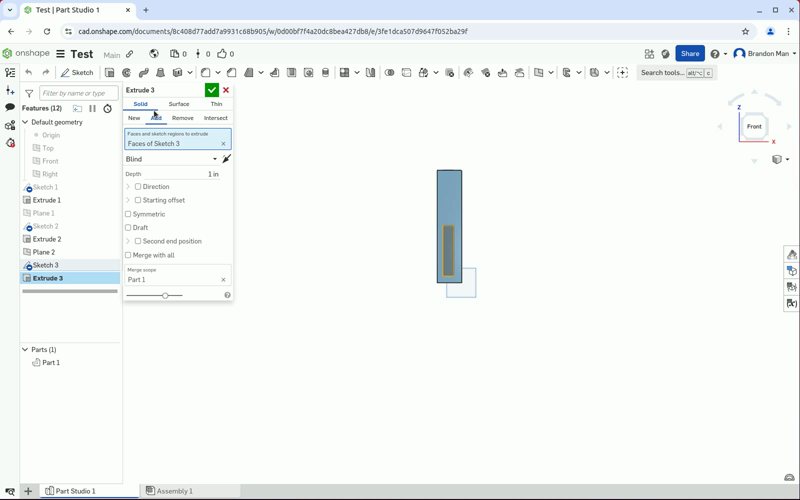
mouse_move(186, 120)
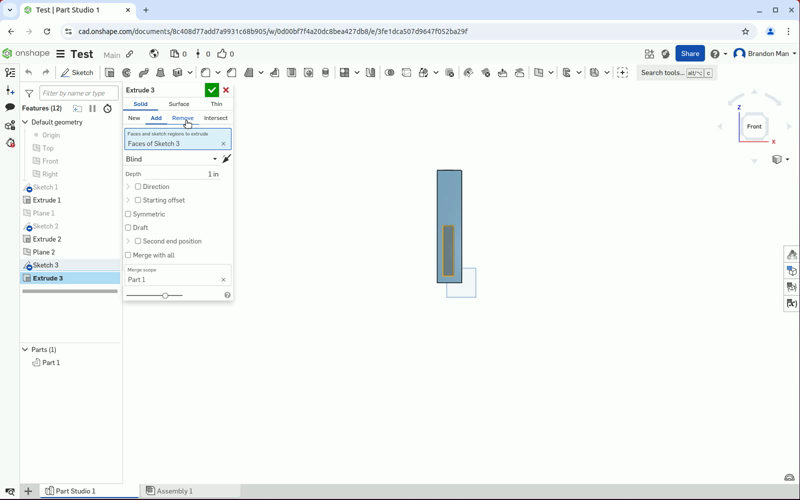
click(186, 120)
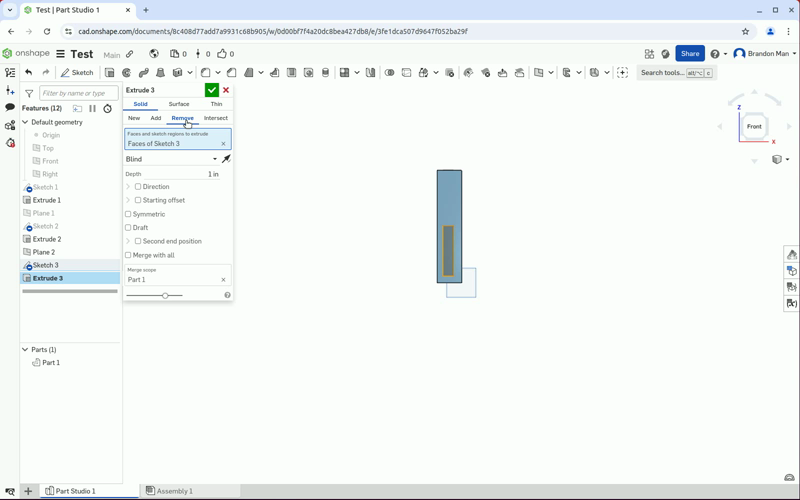
key(tab, 4)
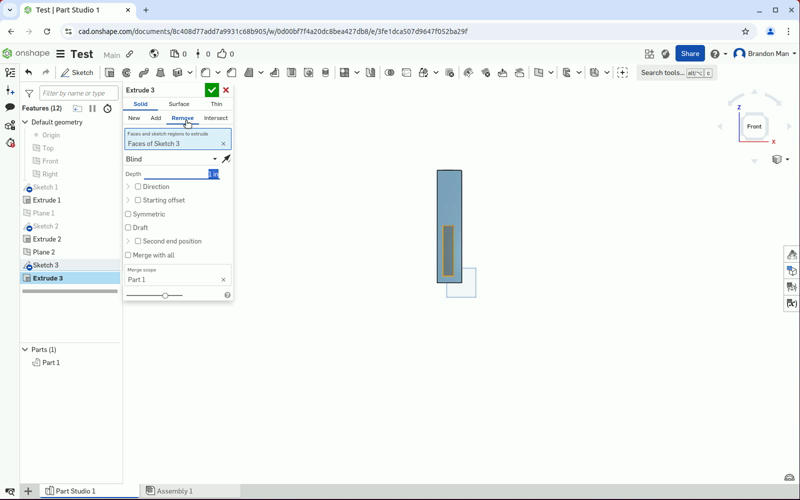
text(10.11)
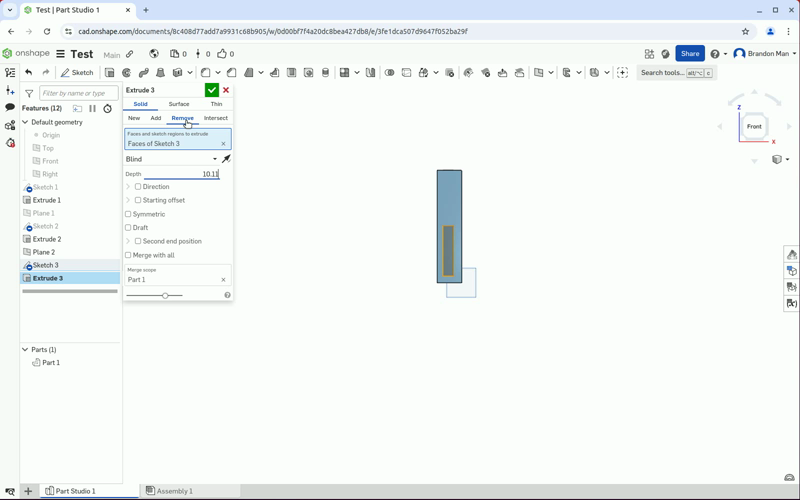
key(tab, 6)
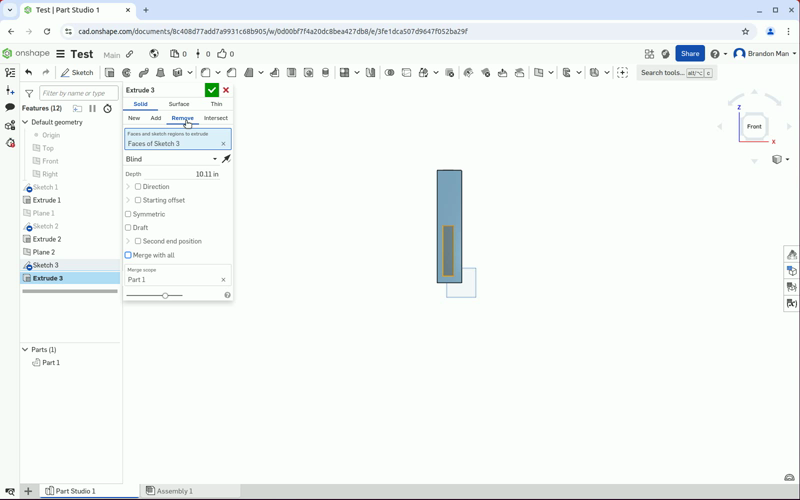
key(space)
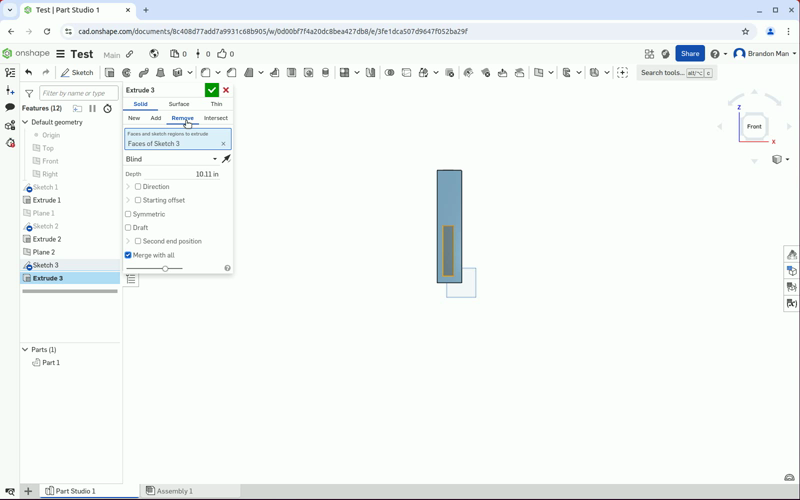
key(enter)
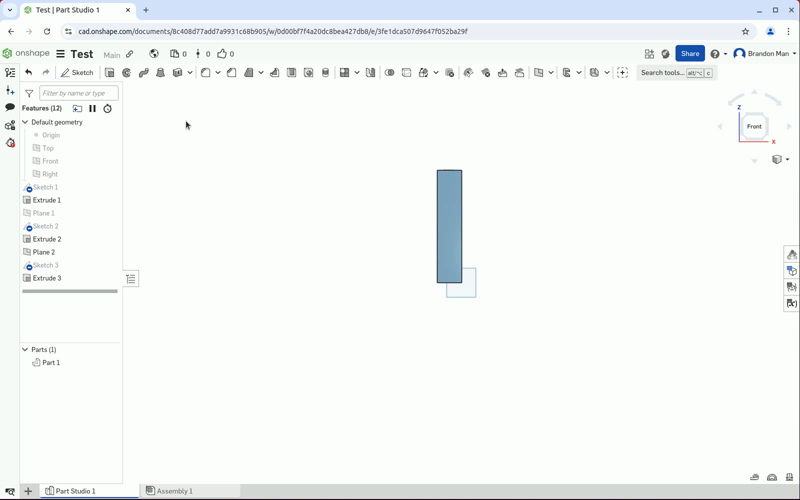
key(shift+h)
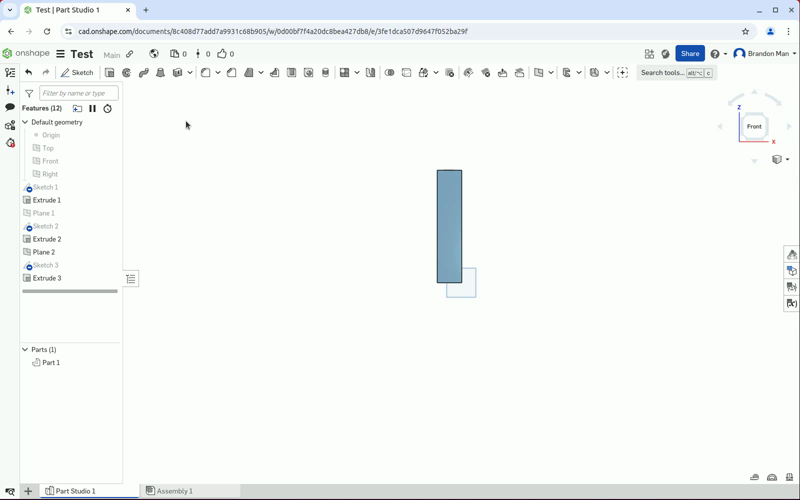
key(shift+h)
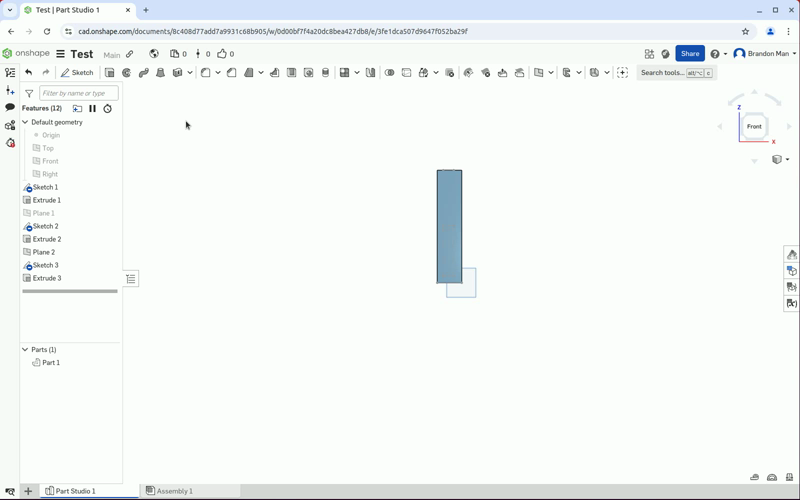
key(shift+7)
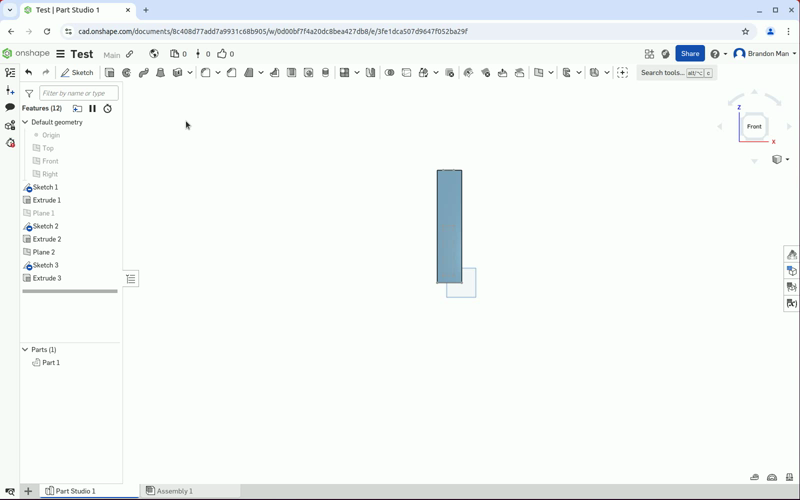
key(left, 2)
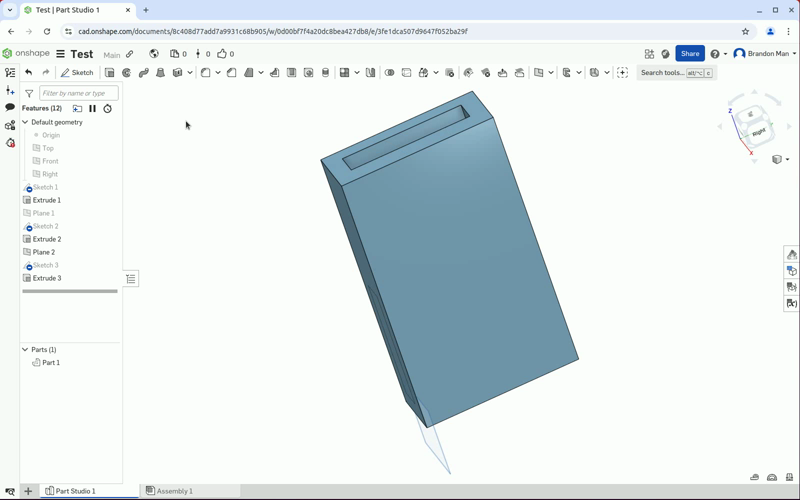
key(down, 2)
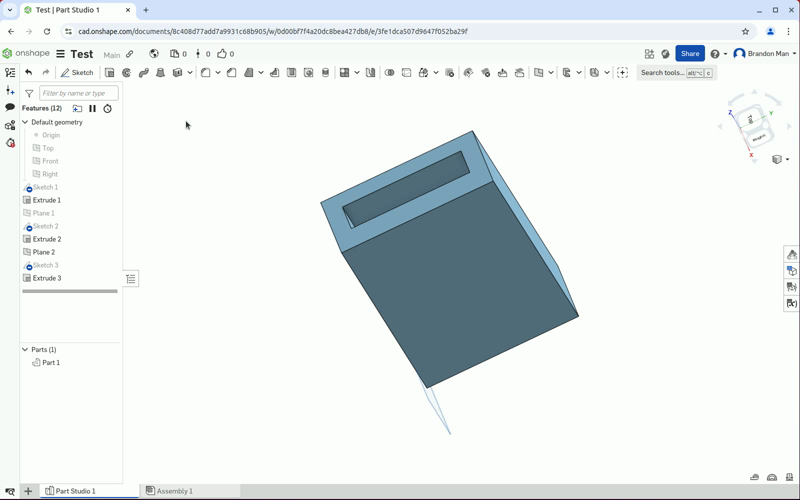
key(up, 2)
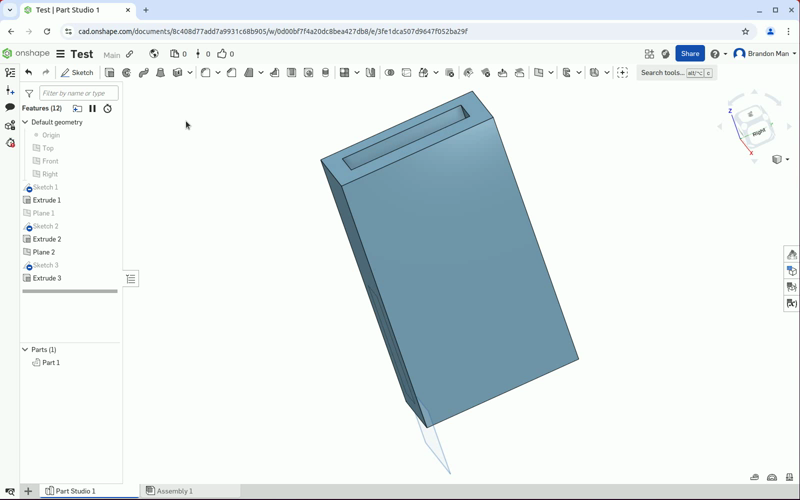
key(right, 2)
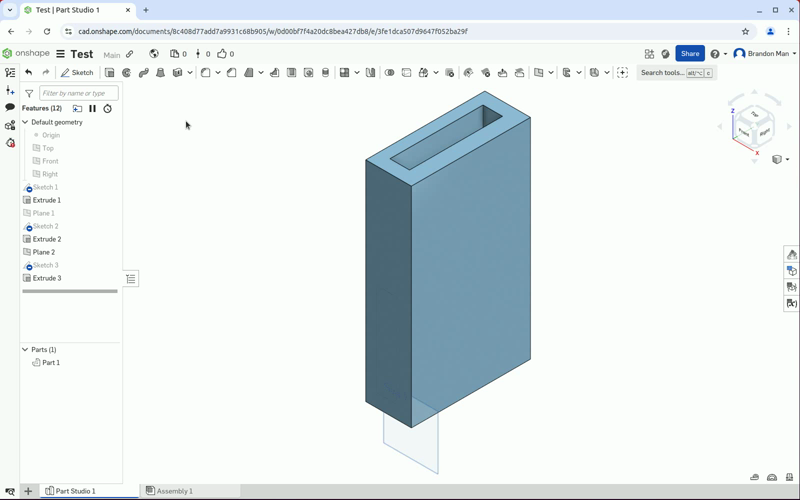
mouse_move(73, 189)
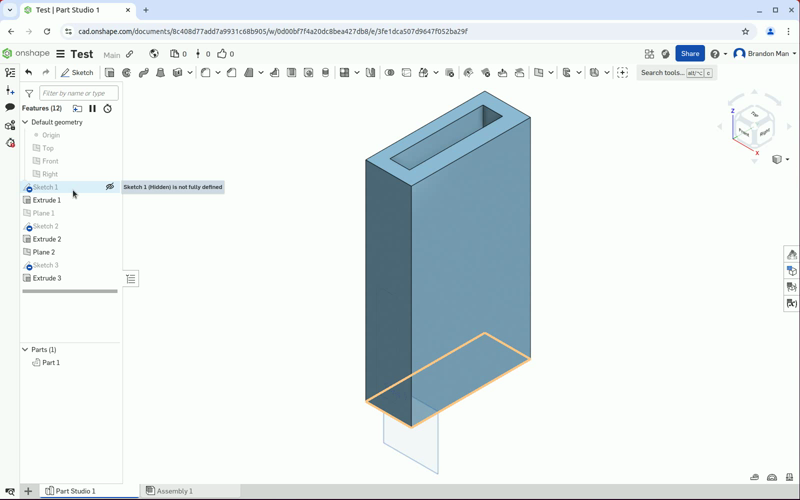
click(73, 189)